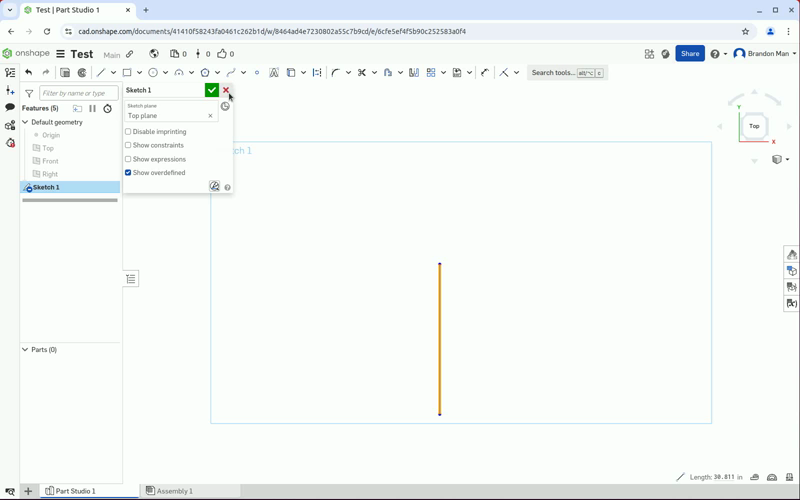
key(shift+h)
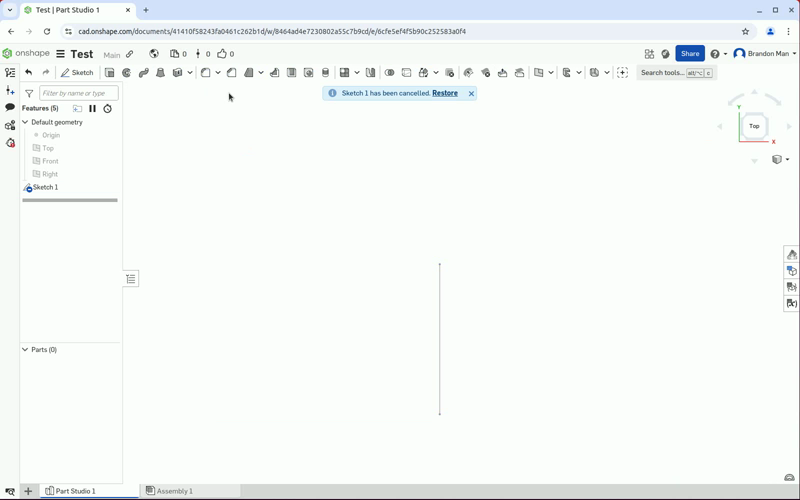
key(shift+s)
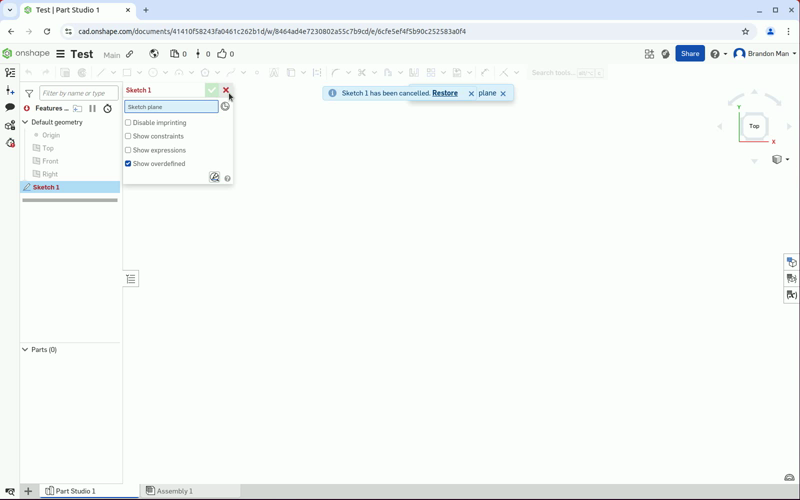
mouse_move(73, 150)
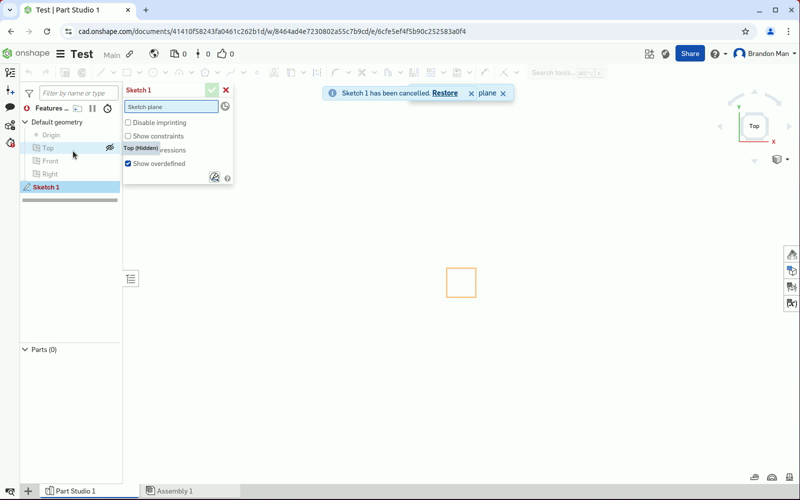
click(73, 150)
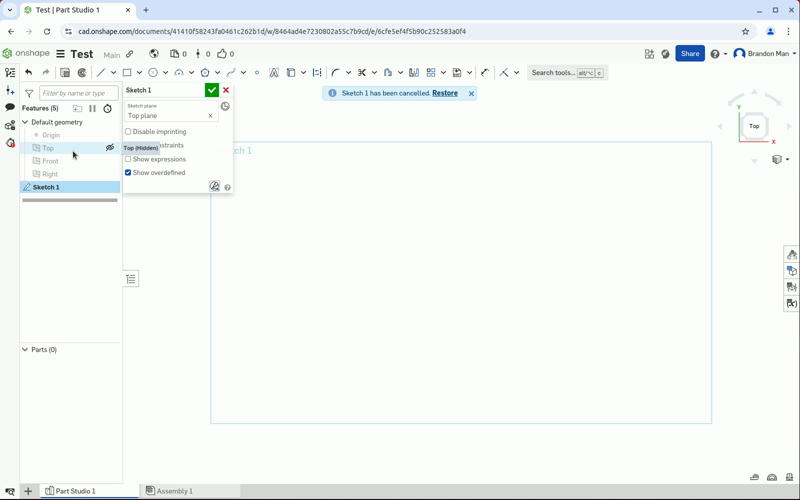
mouse_move(73, 352)
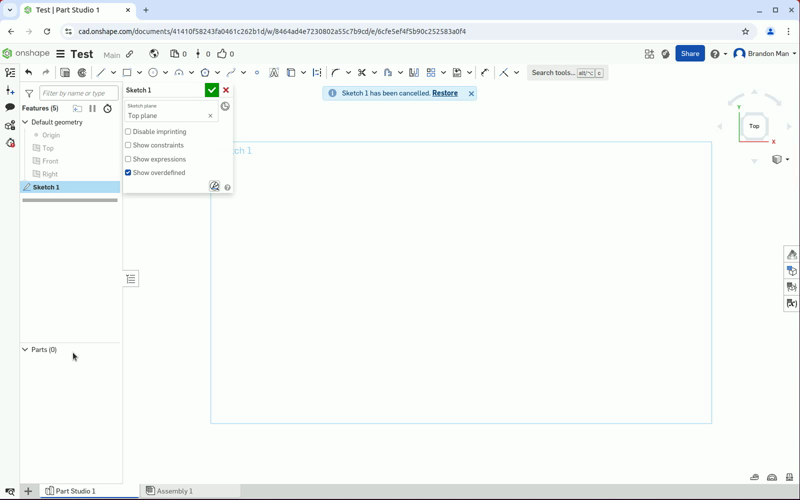
key(y)
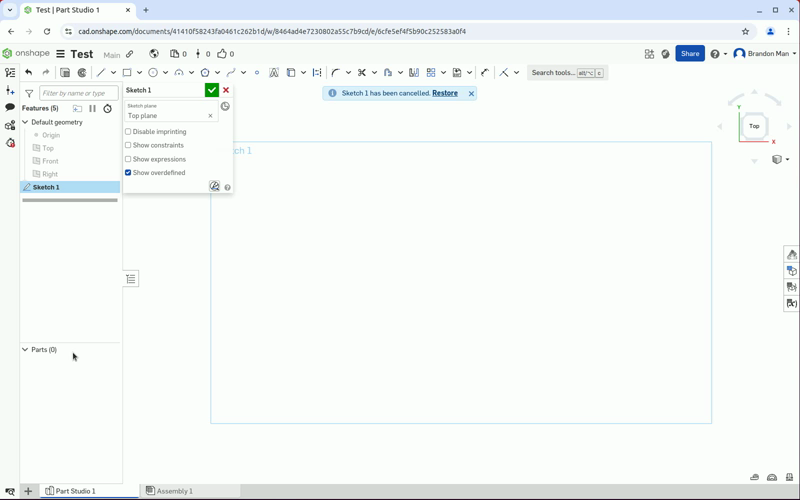
key(l)
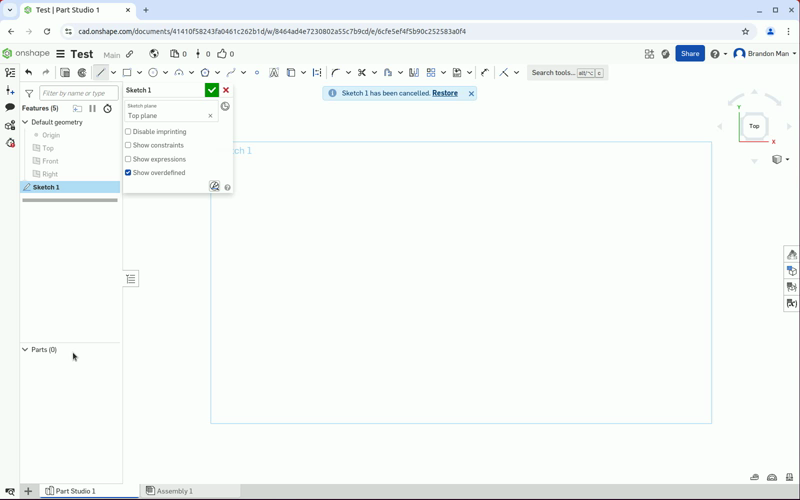
key_down(shift)
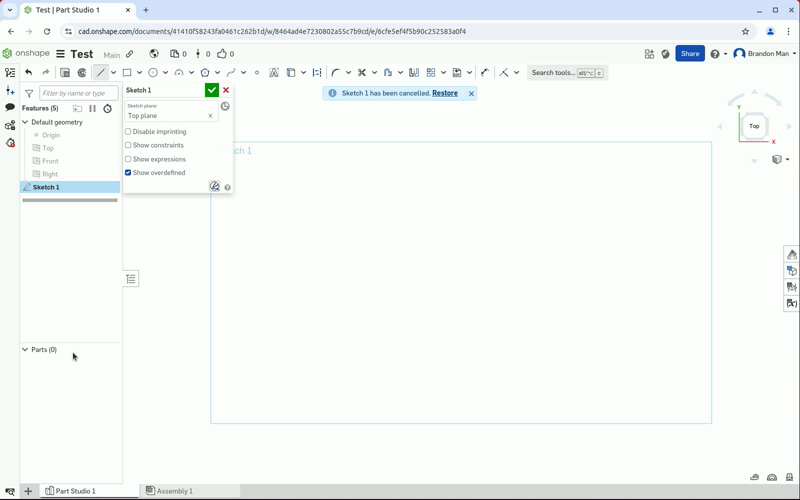
mouse_move(412, 282)
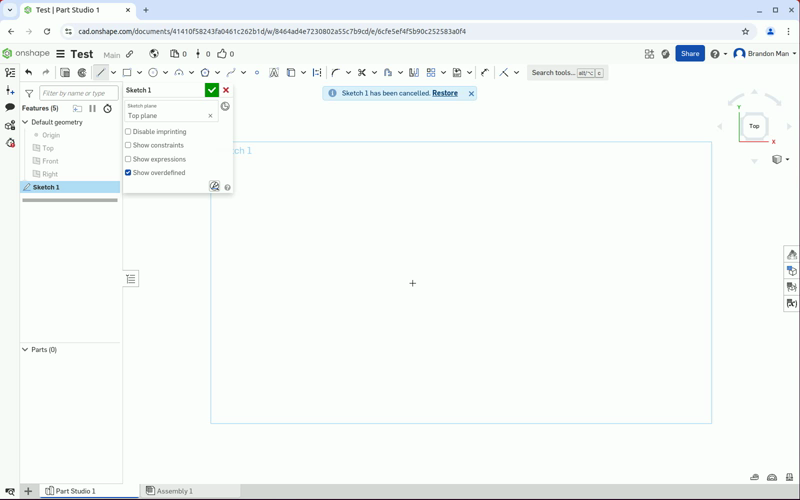
click(412, 282)
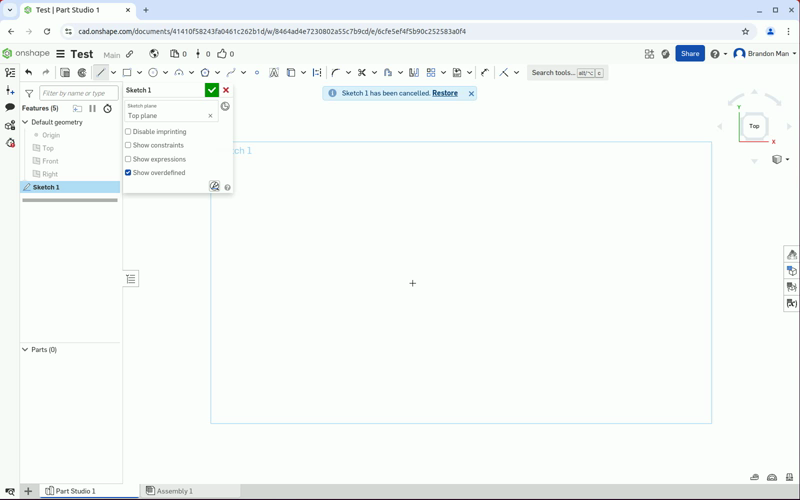
key_up(shift)
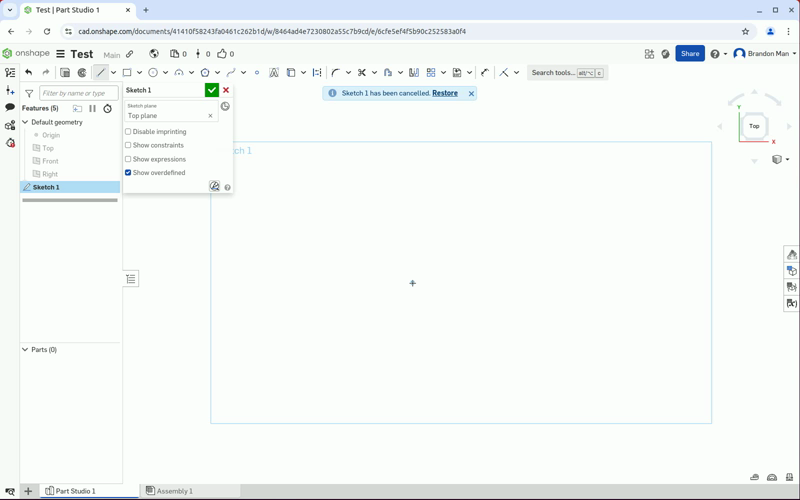
key_down(shift)
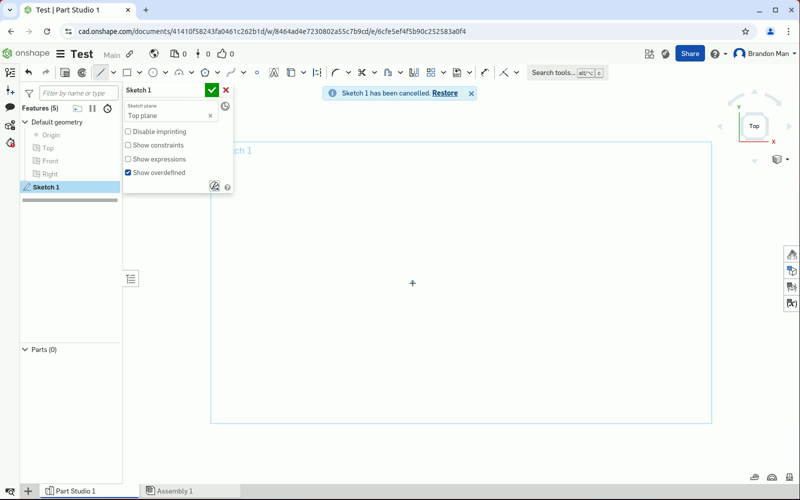
mouse_move(442, 282)
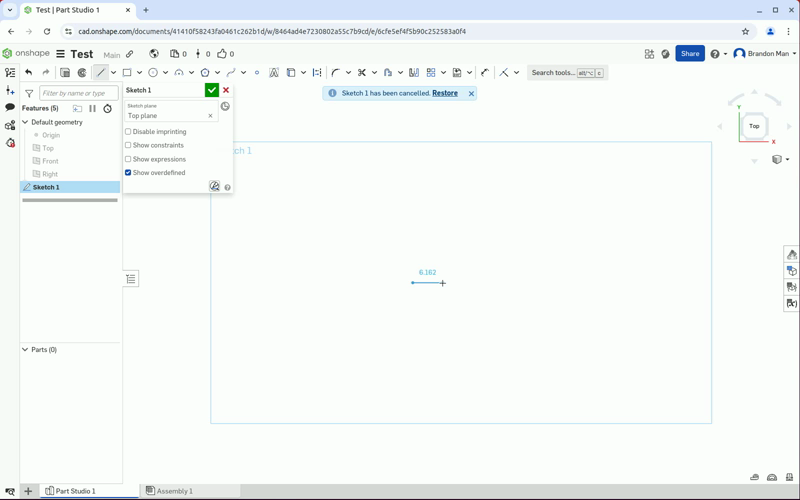
mouse_move(461, 282)
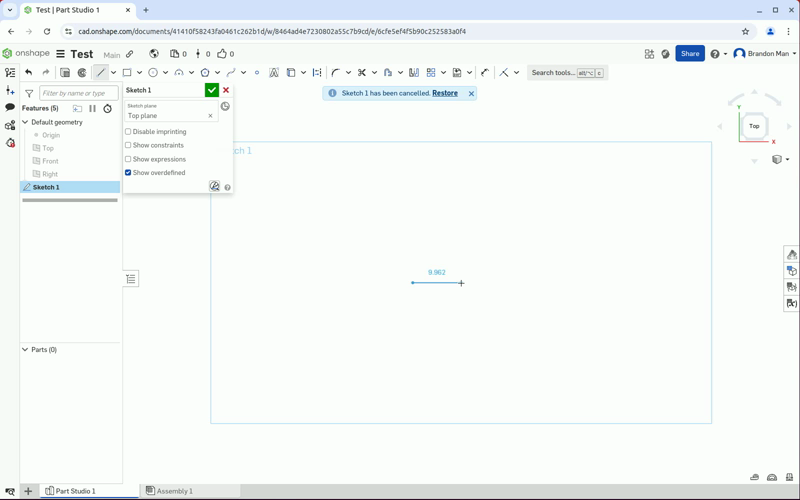
click(461, 282)
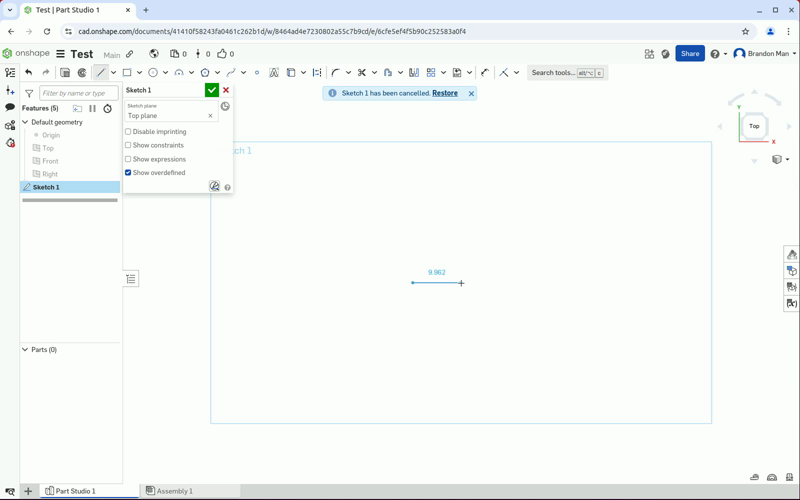
key_up(shift)
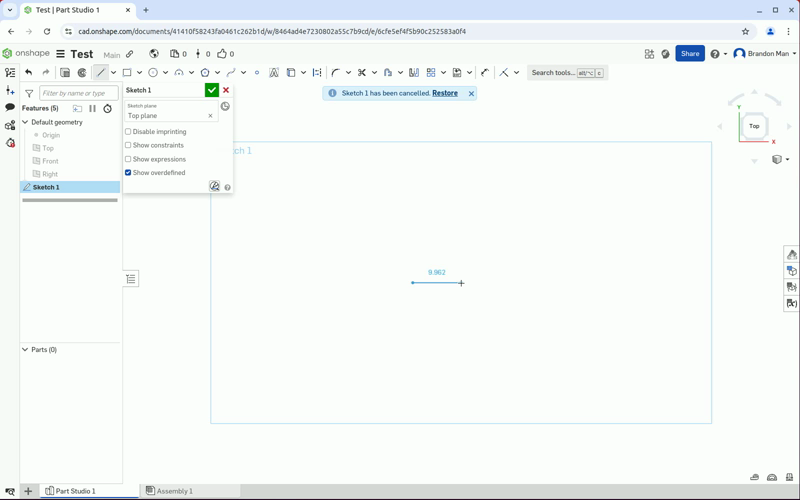
key_down(shift)
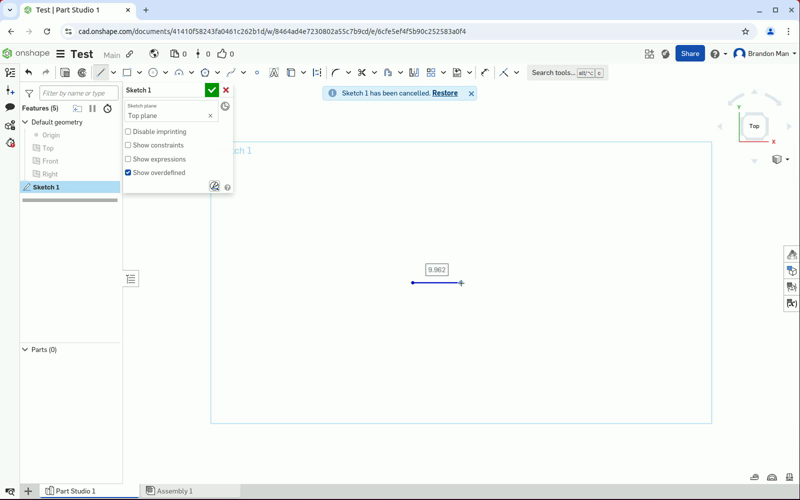
mouse_move(491, 282)
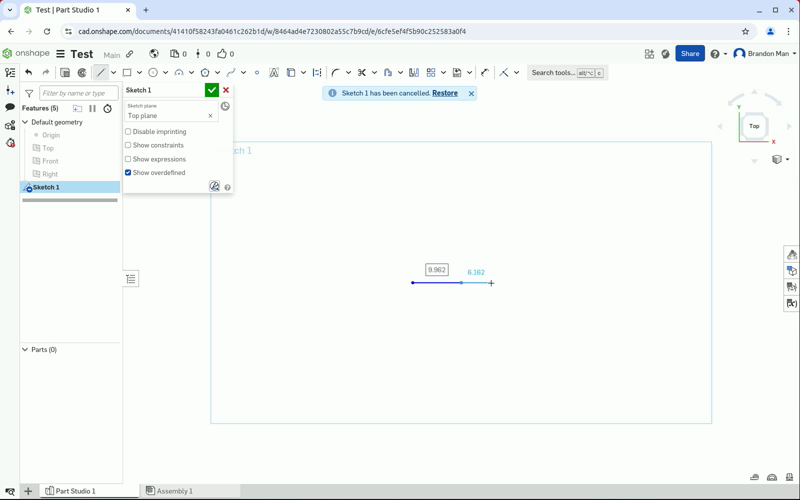
mouse_move(461, 276)
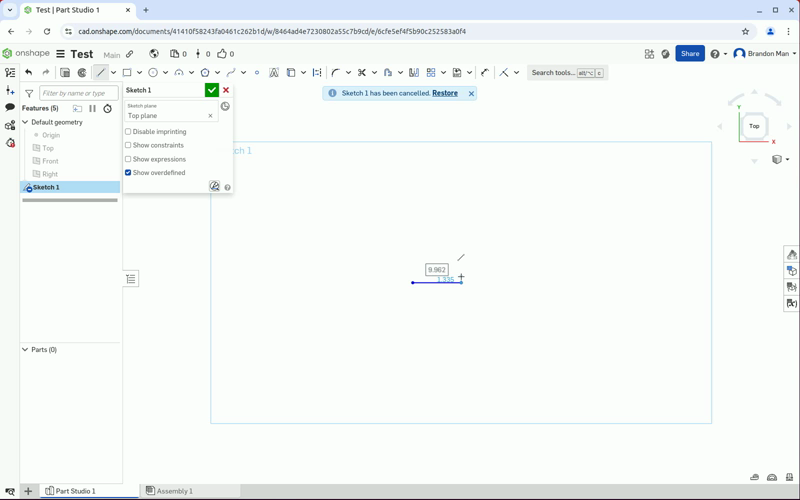
scroll(6)
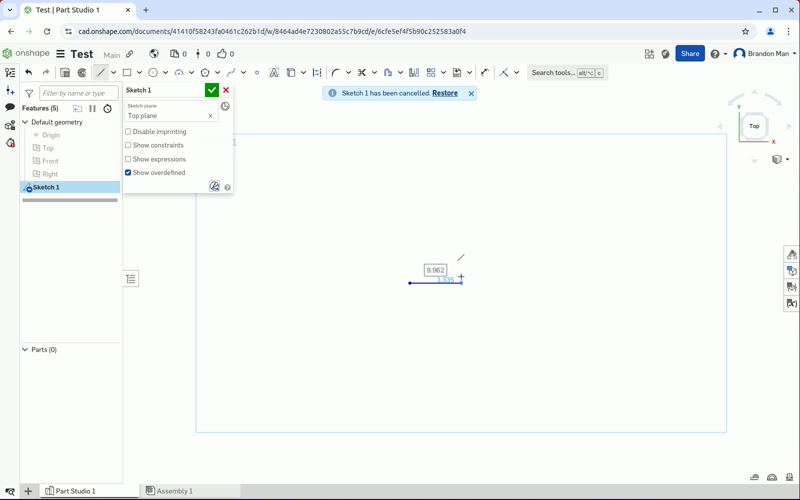
scroll(6)
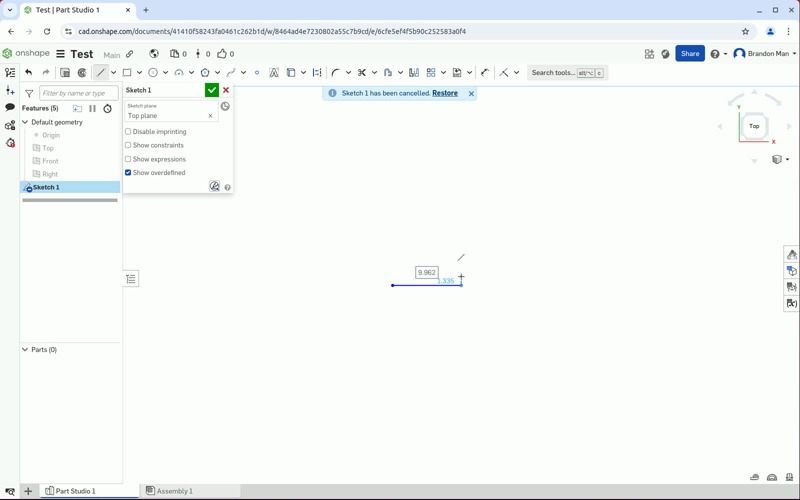
scroll(6)
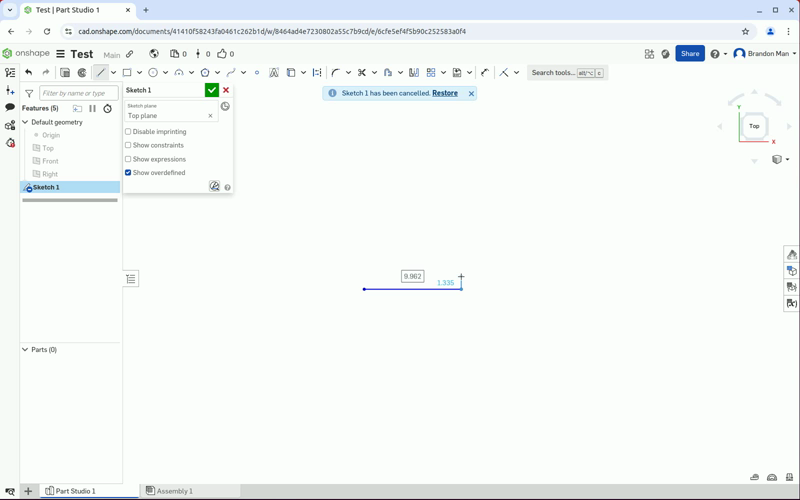
scroll(6)
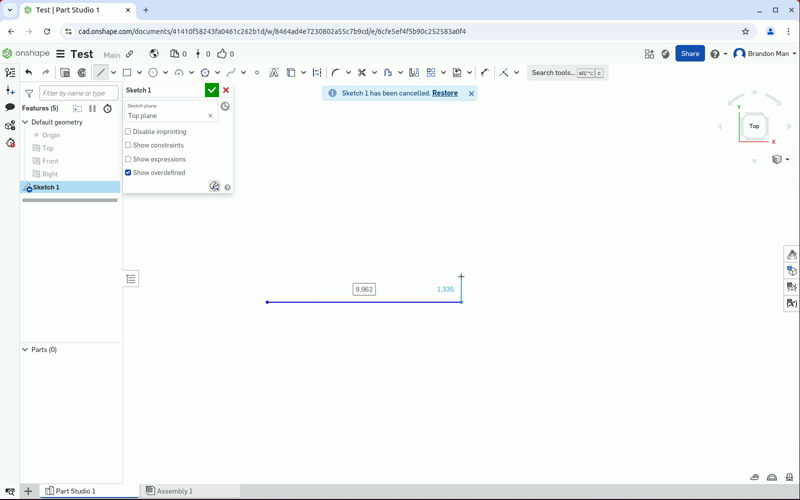
scroll(6)
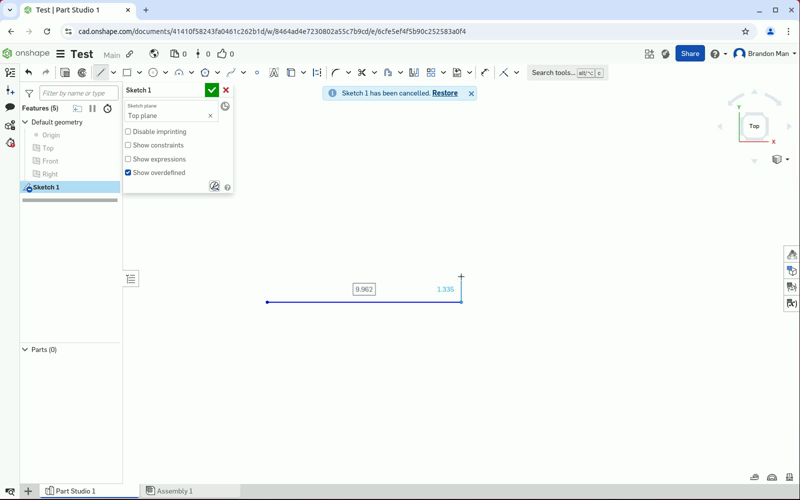
scroll(6)
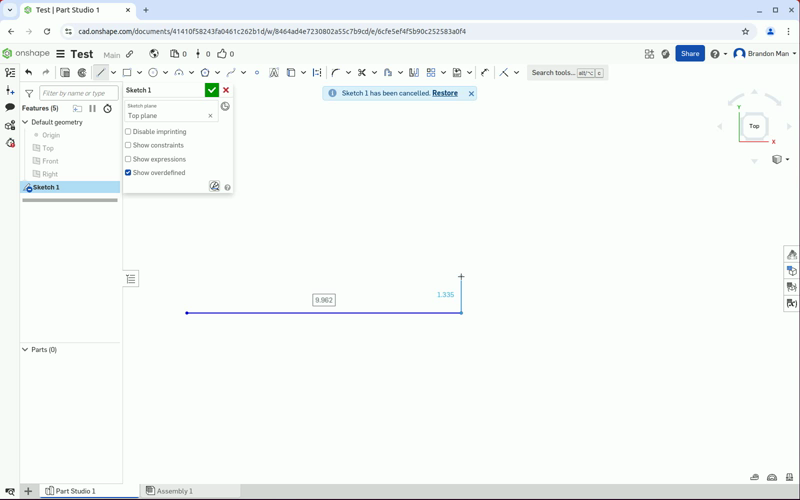
scroll(6)
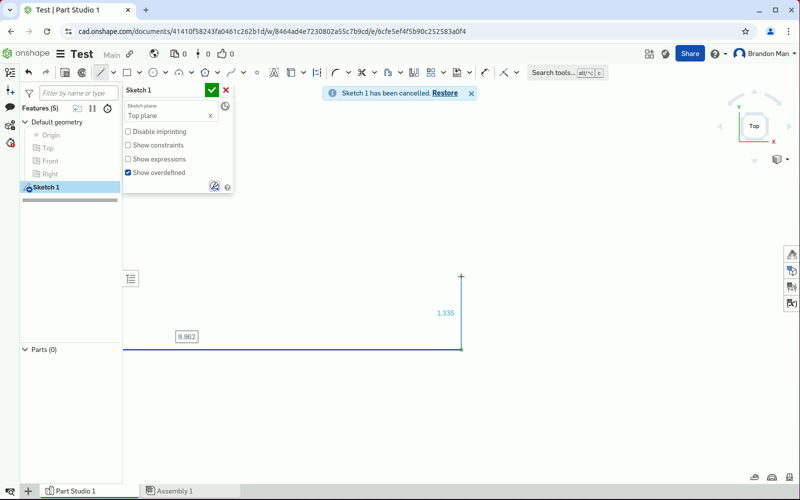
click(461, 276)
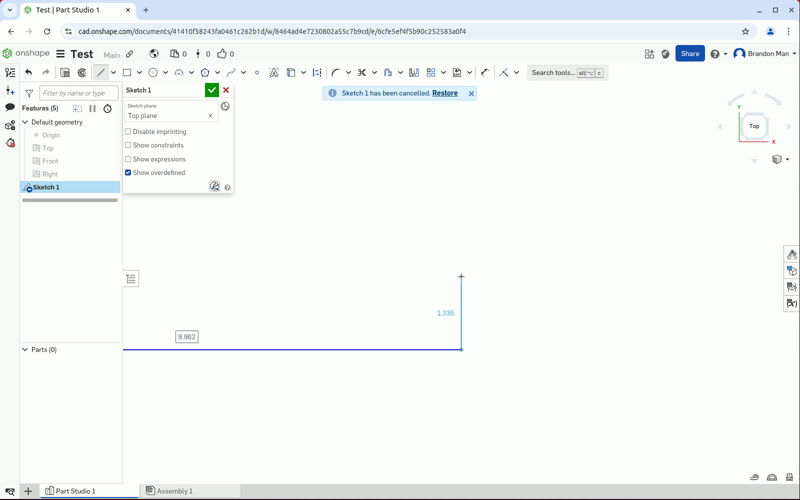
scroll(-6)
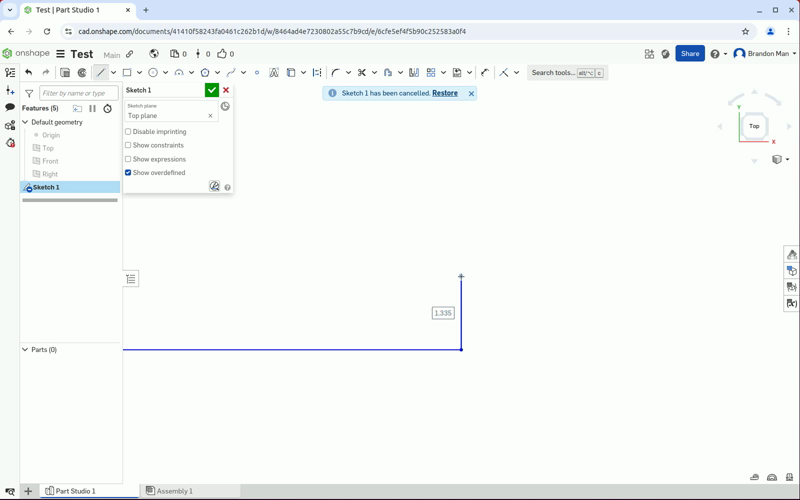
scroll(-6)
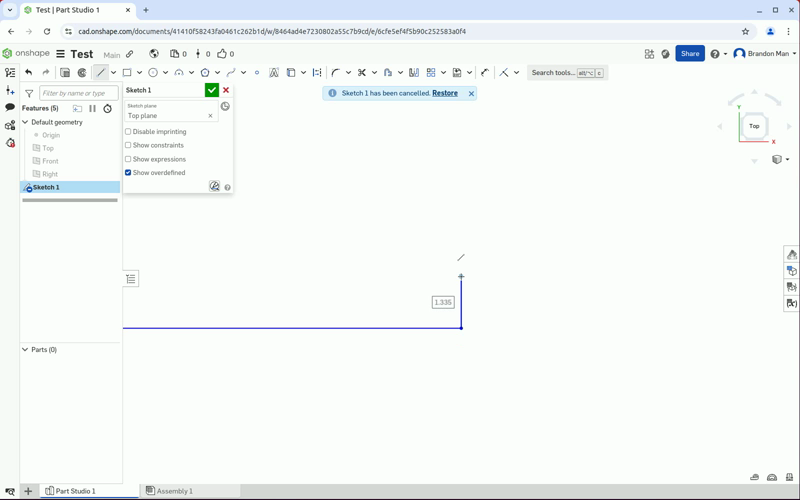
scroll(-6)
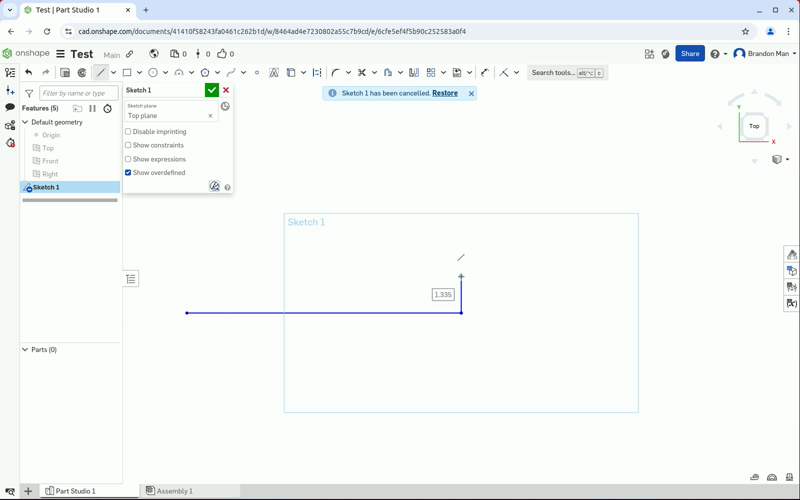
scroll(-6)
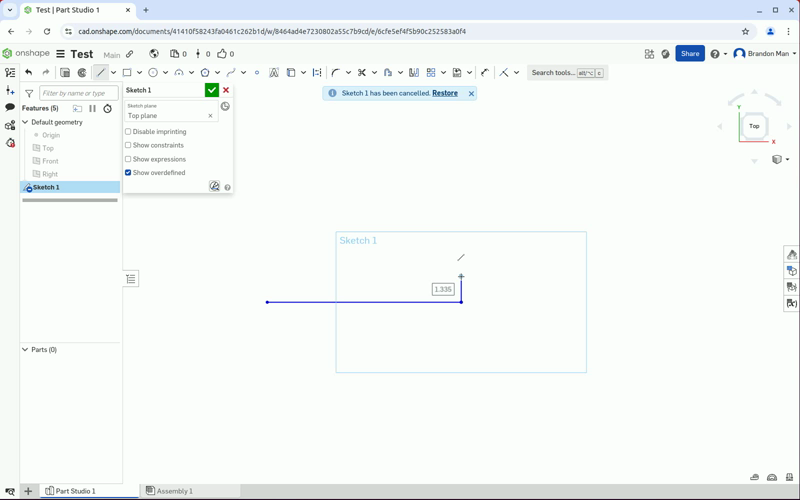
scroll(-6)
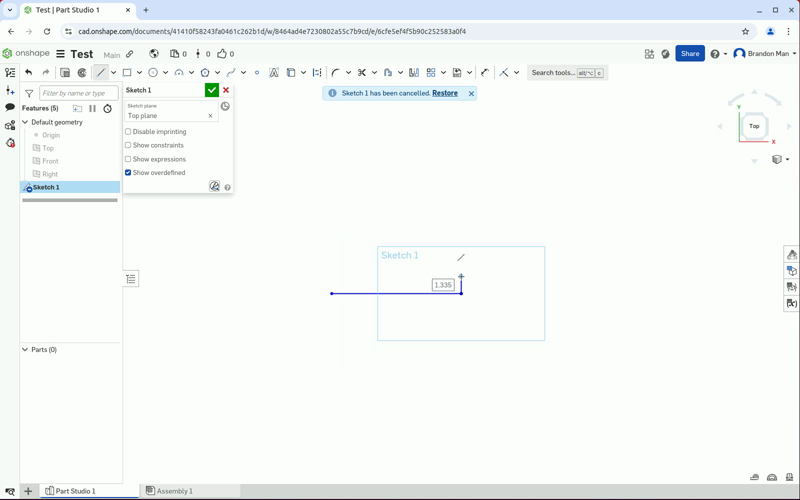
scroll(-6)
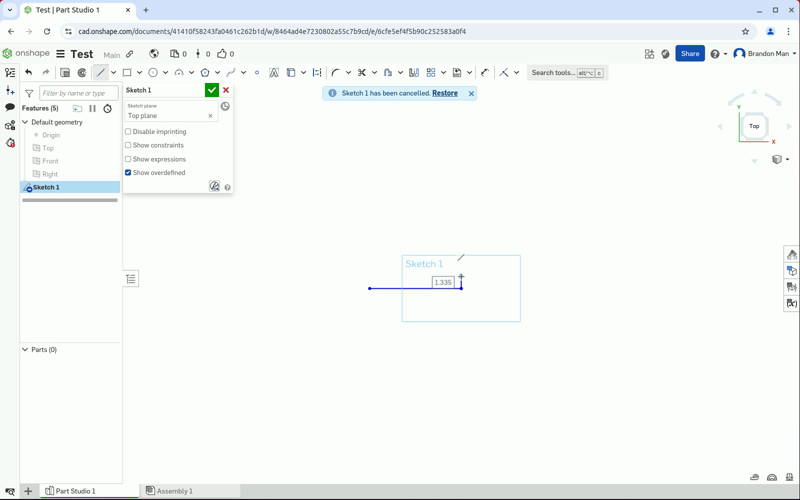
scroll(-6)
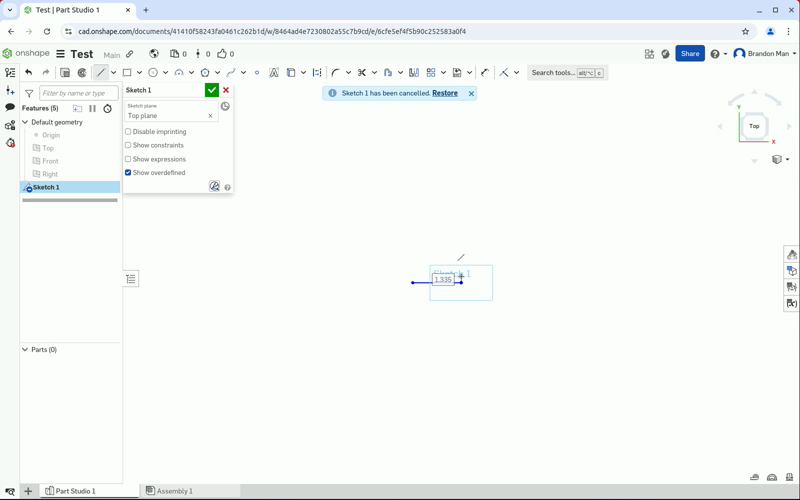
key_up(shift)
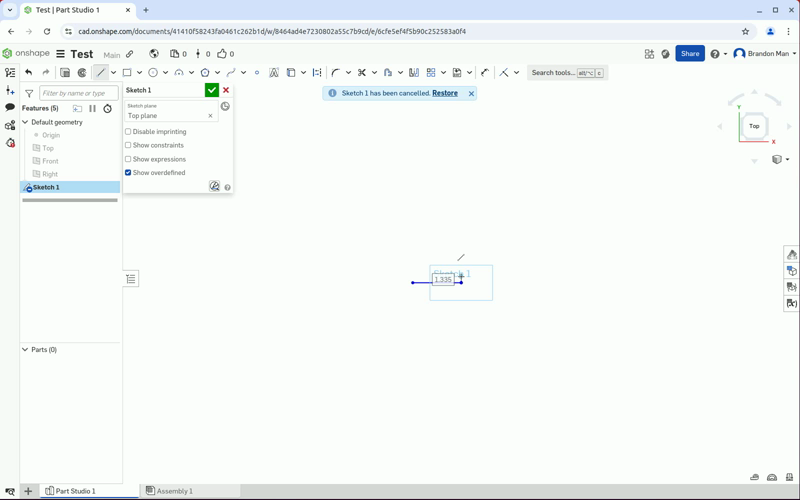
key_down(shift)
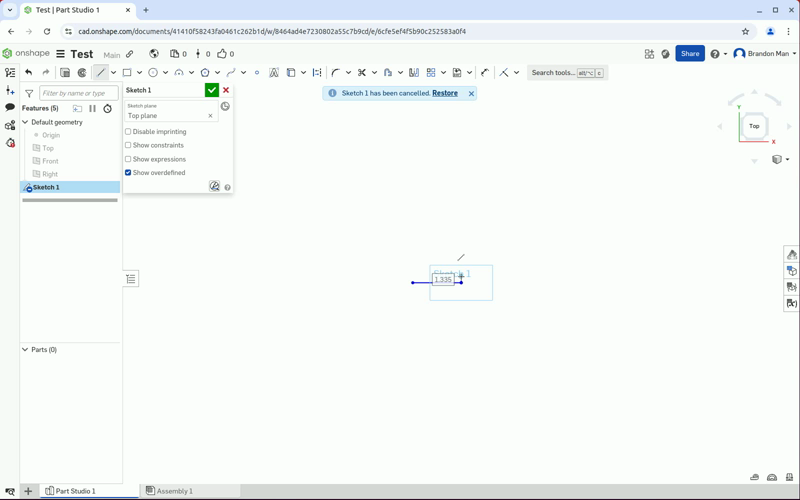
mouse_move(491, 276)
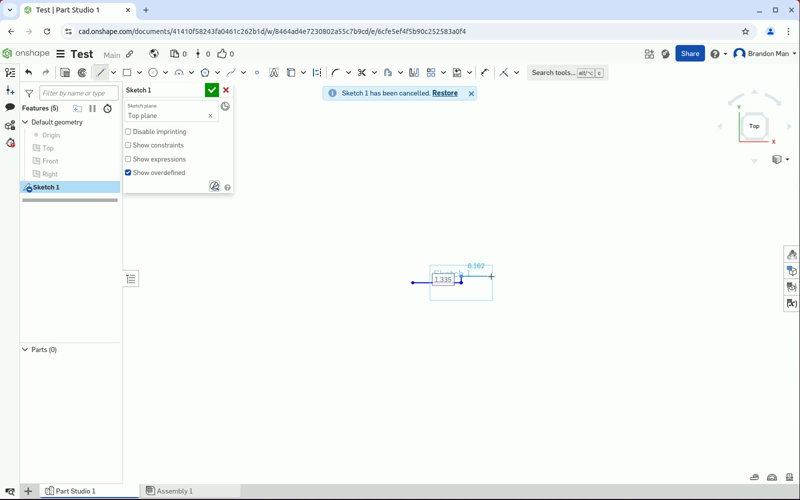
mouse_move(419, 276)
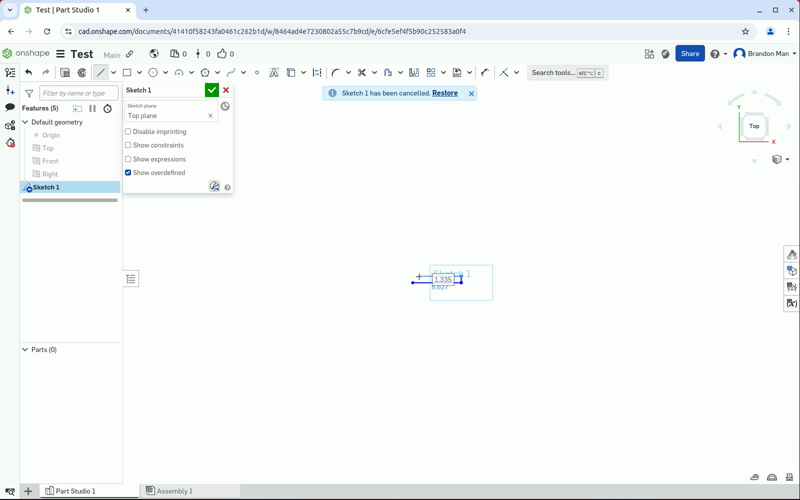
click(419, 276)
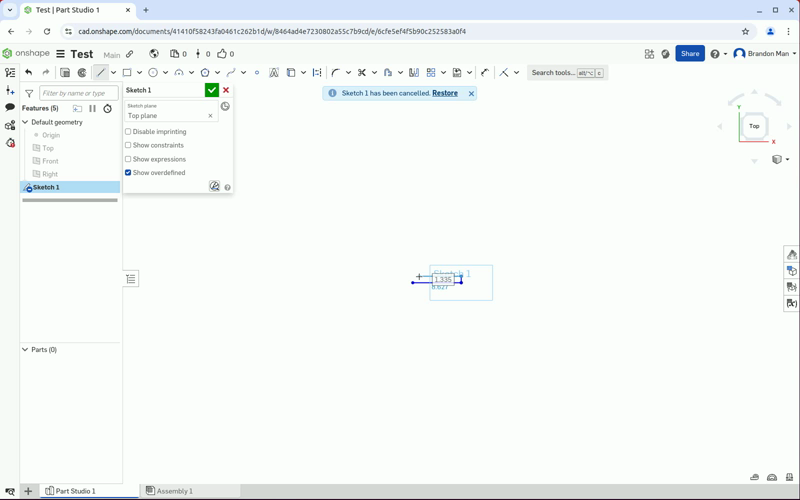
key_up(shift)
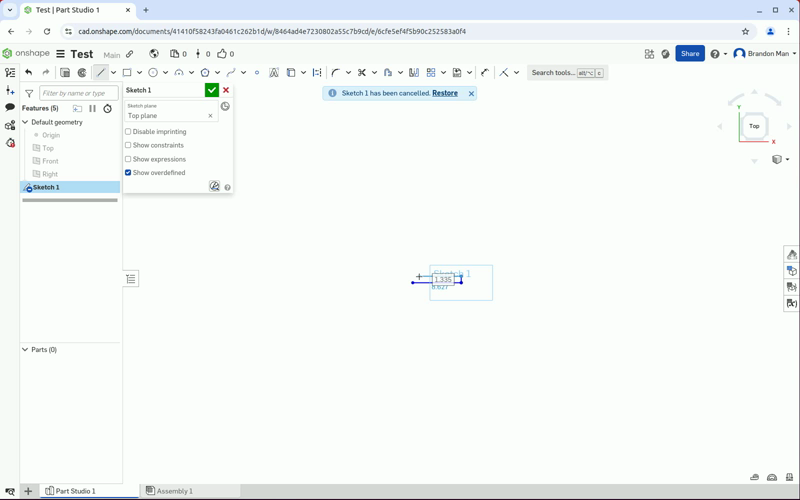
key_down(shift)
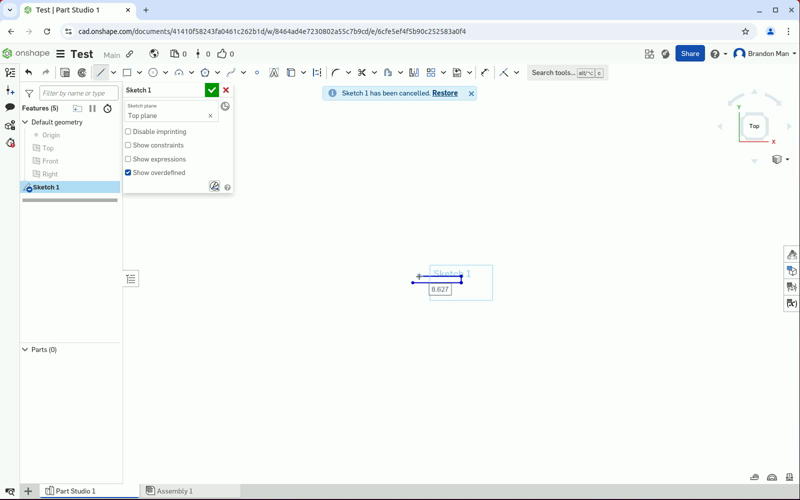
mouse_move(449, 276)
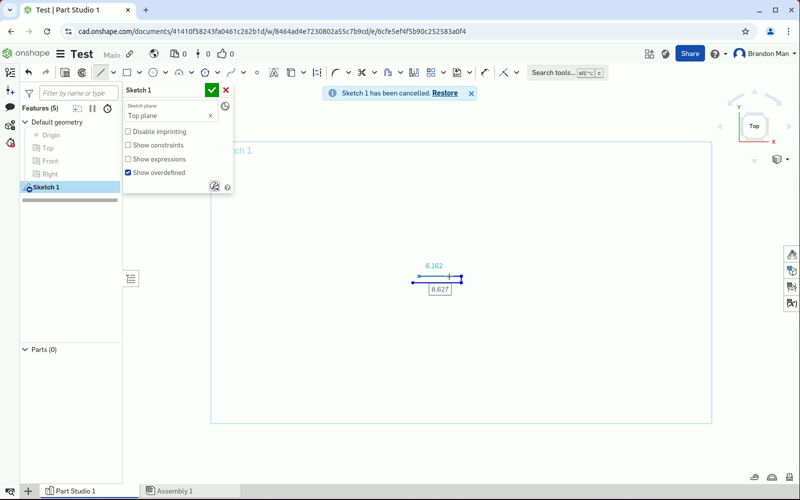
mouse_move(412, 276)
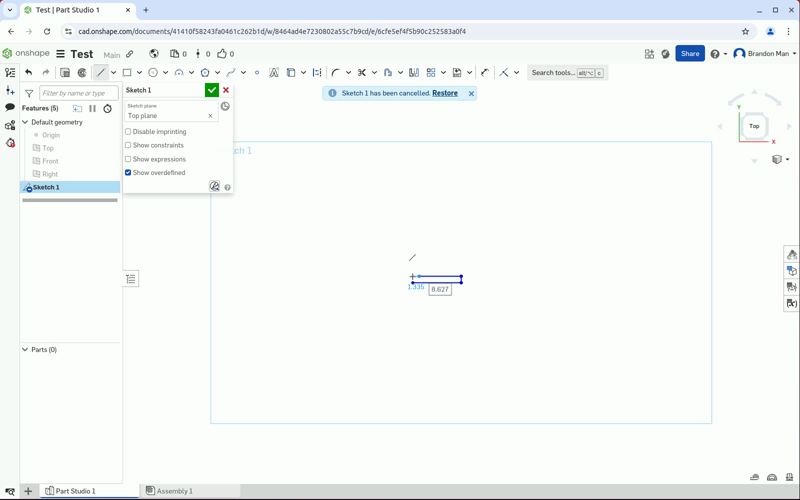
scroll(6)
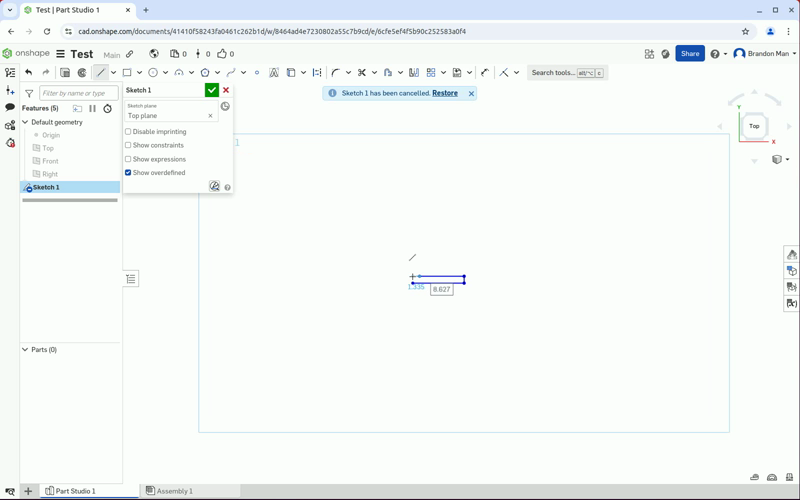
scroll(6)
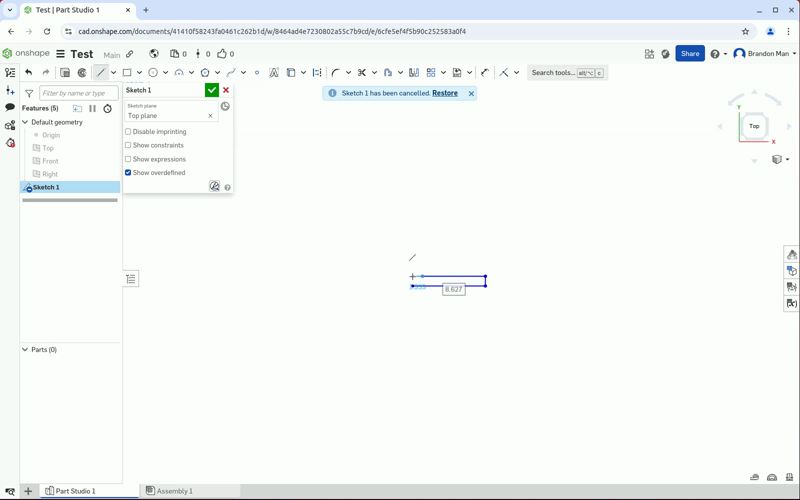
scroll(6)
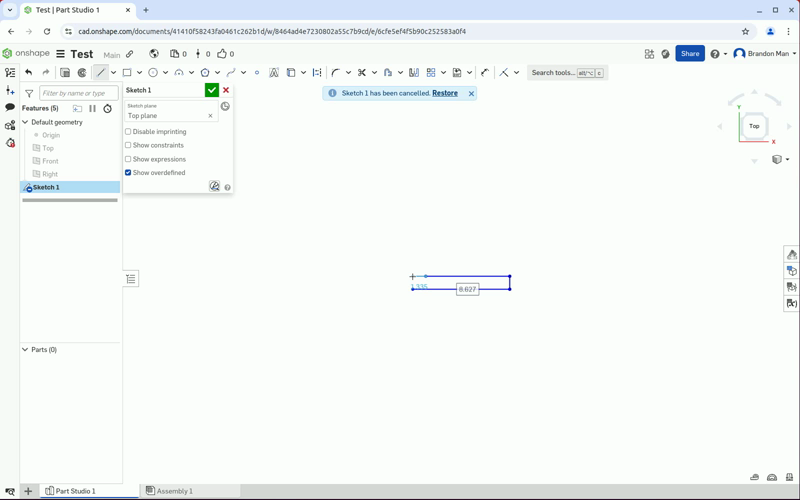
scroll(6)
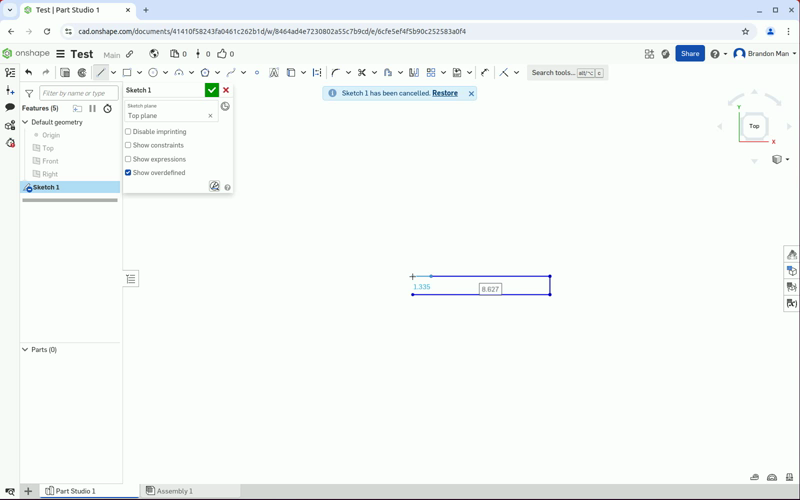
scroll(6)
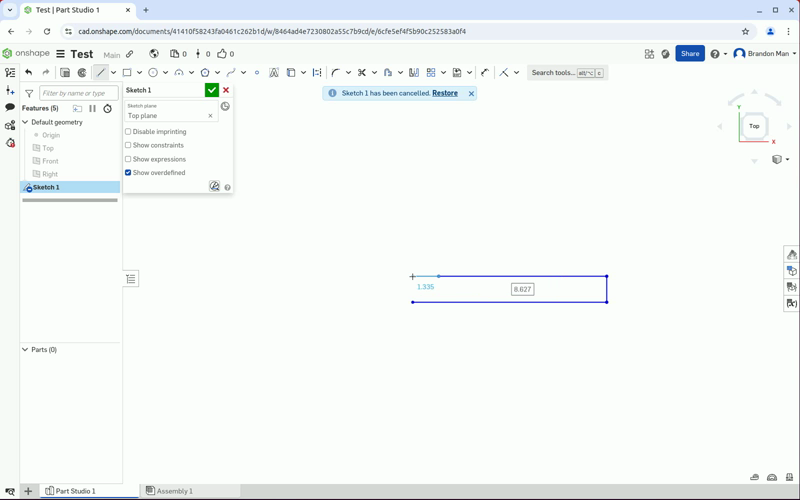
scroll(6)
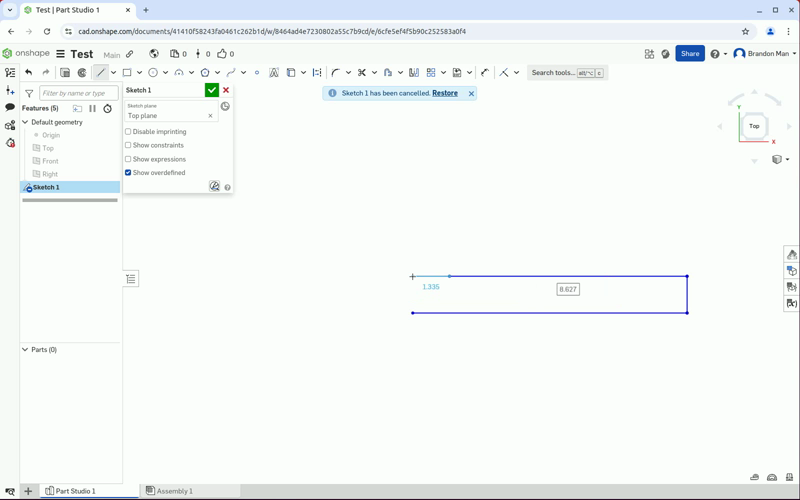
scroll(6)
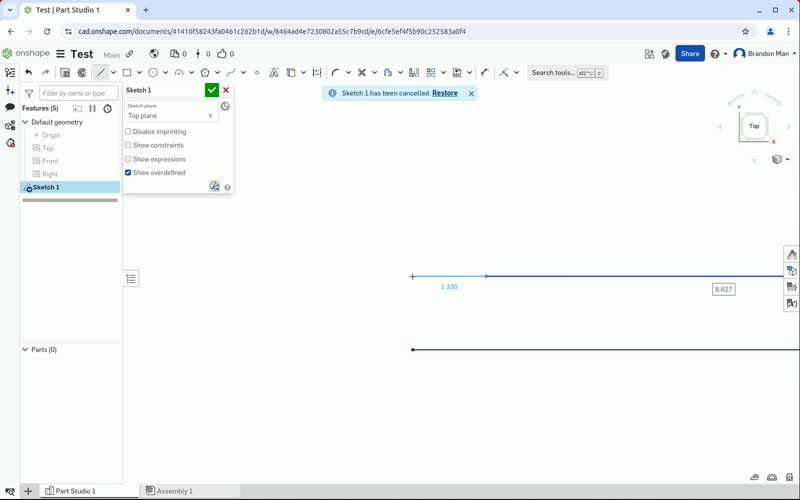
click(412, 276)
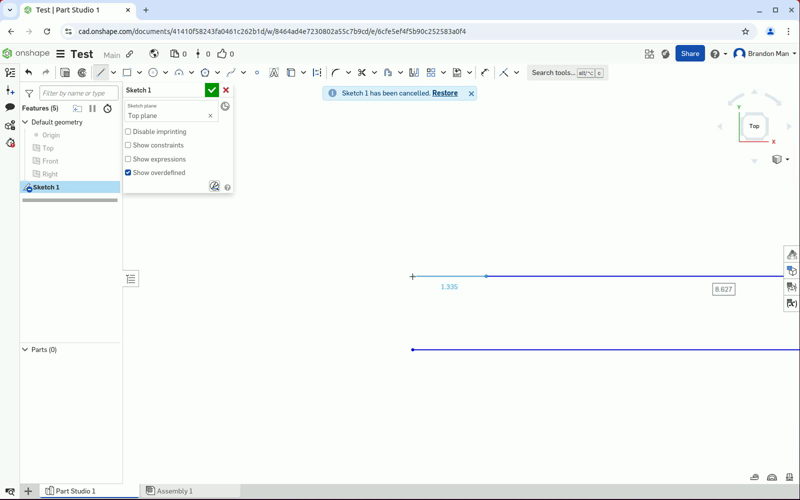
scroll(-6)
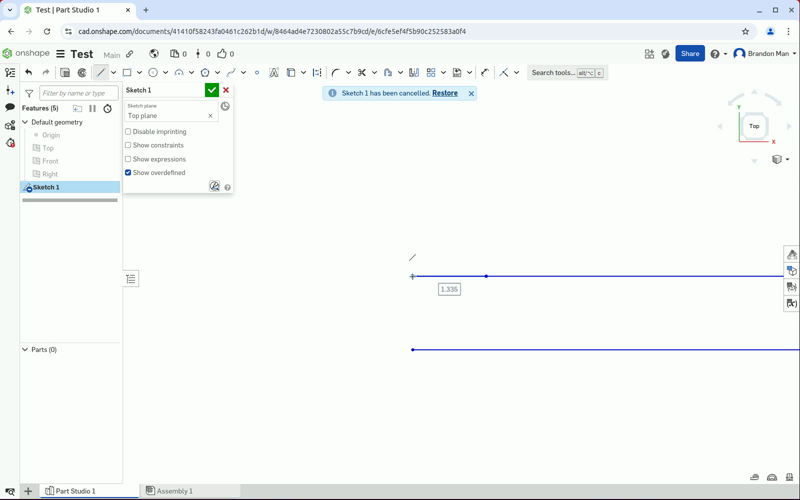
scroll(-6)
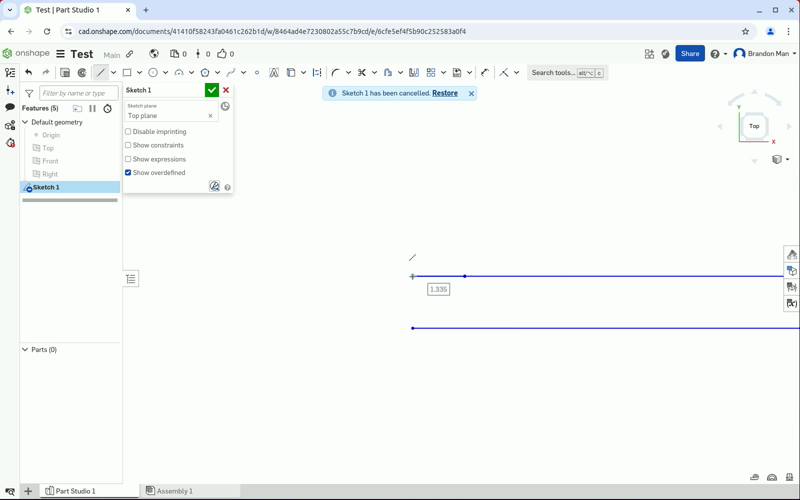
scroll(-6)
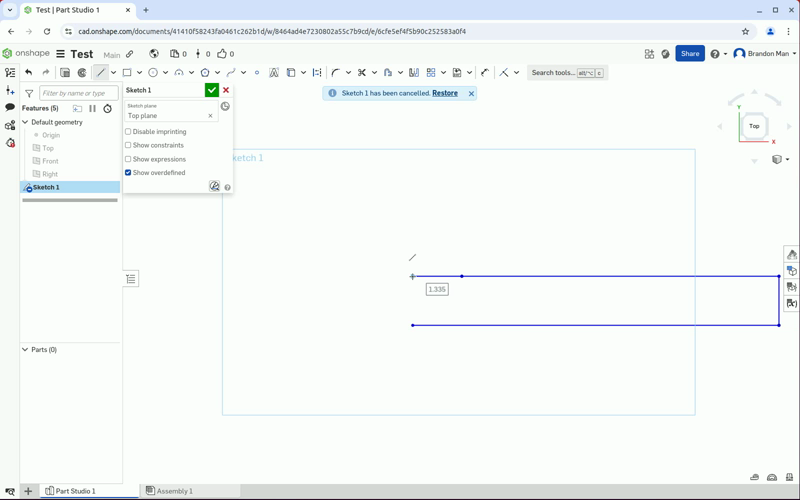
scroll(-6)
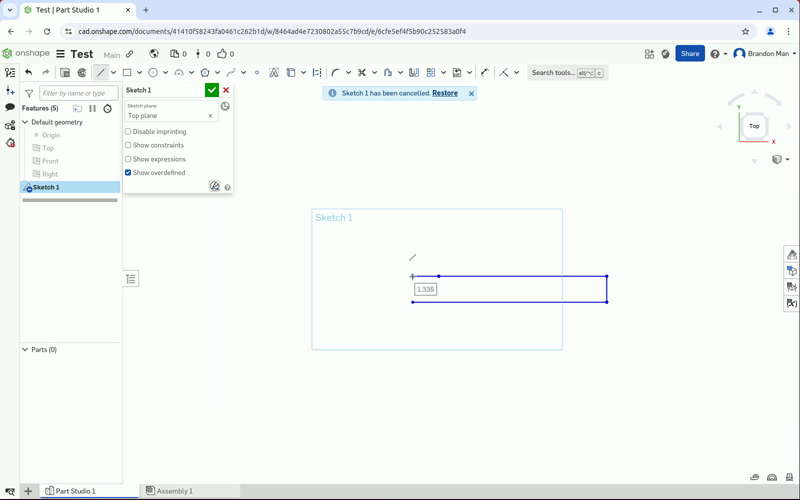
scroll(-6)
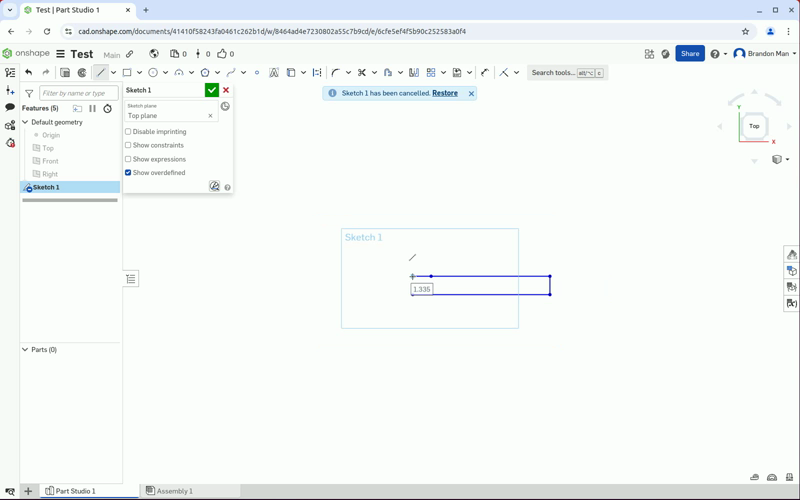
scroll(-6)
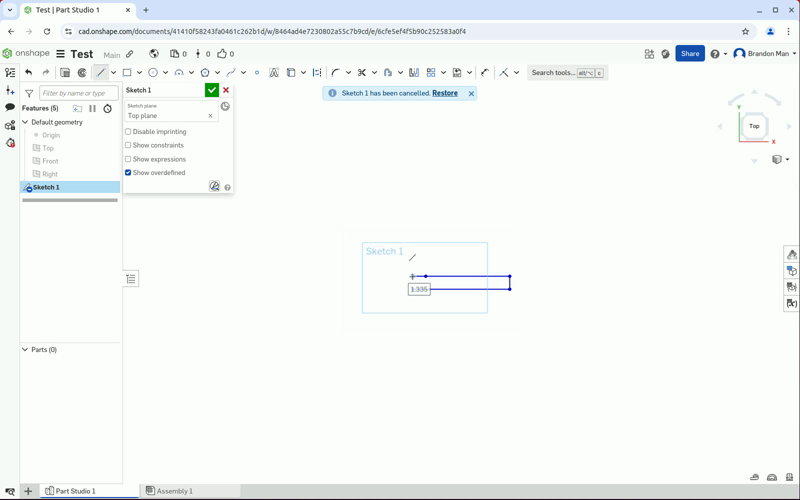
scroll(-6)
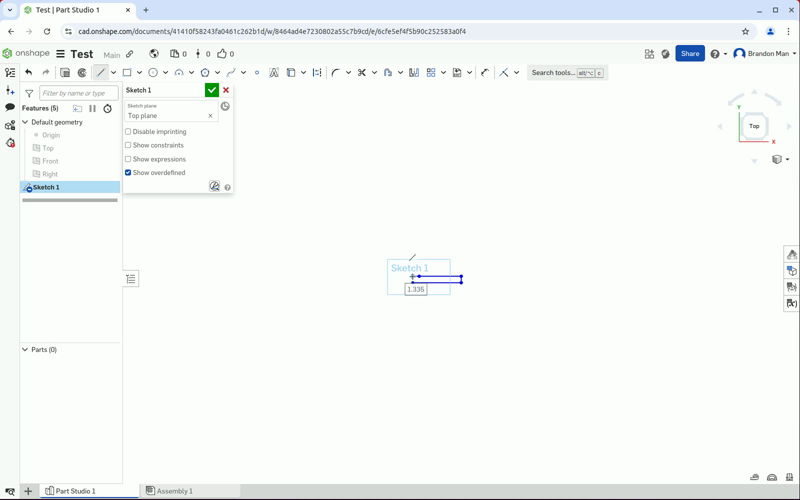
key_up(shift)
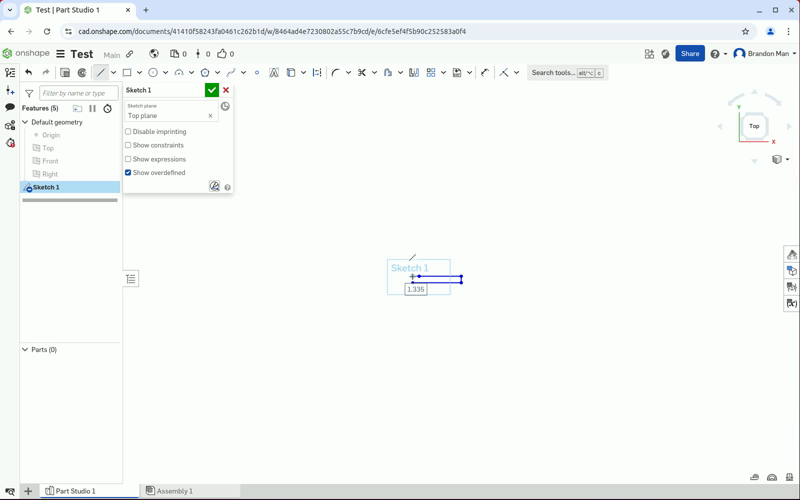
mouse_move(442, 276)
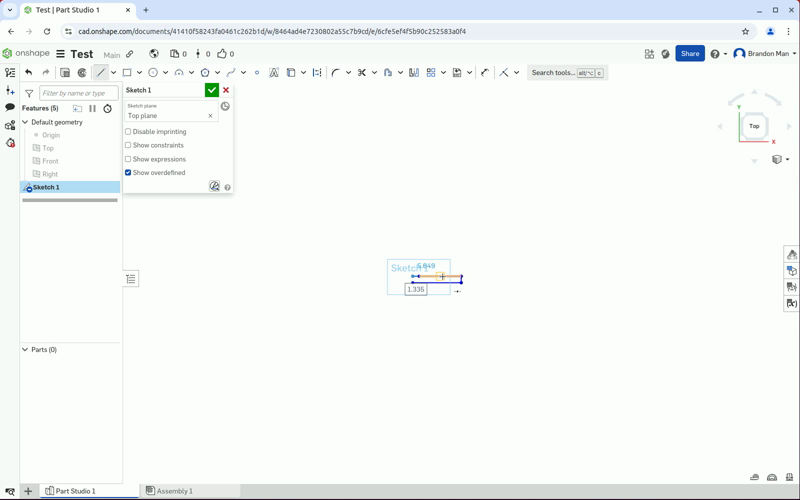
key_down(shift)
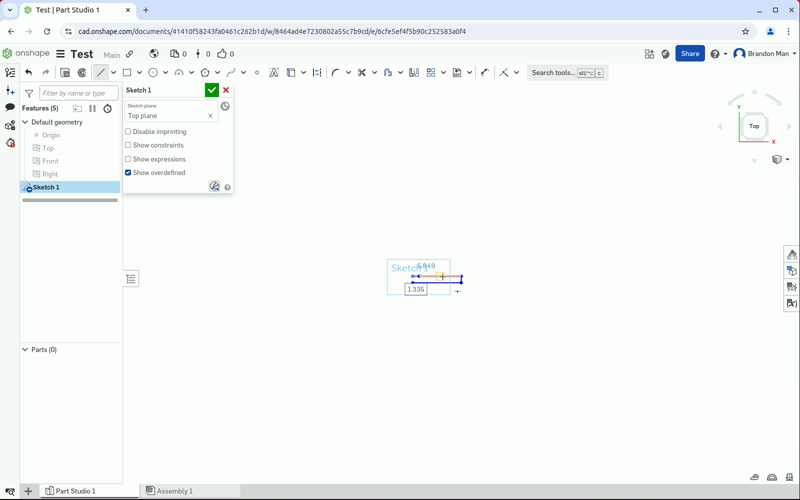
mouse_move(412, 282)
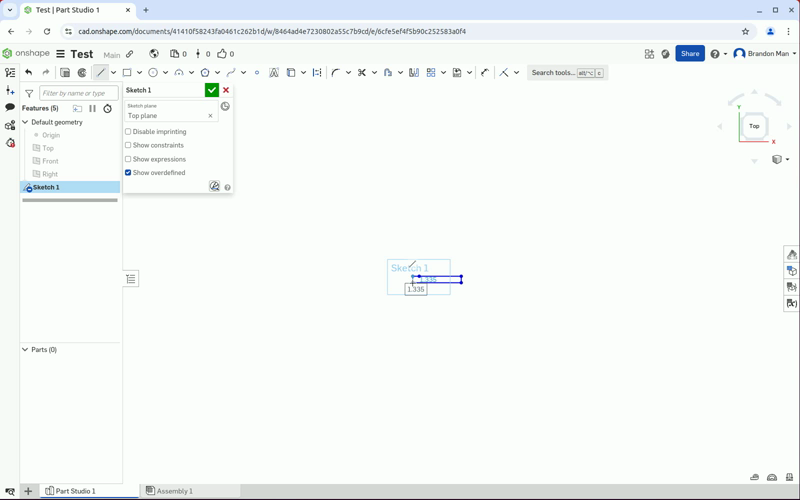
scroll(6)
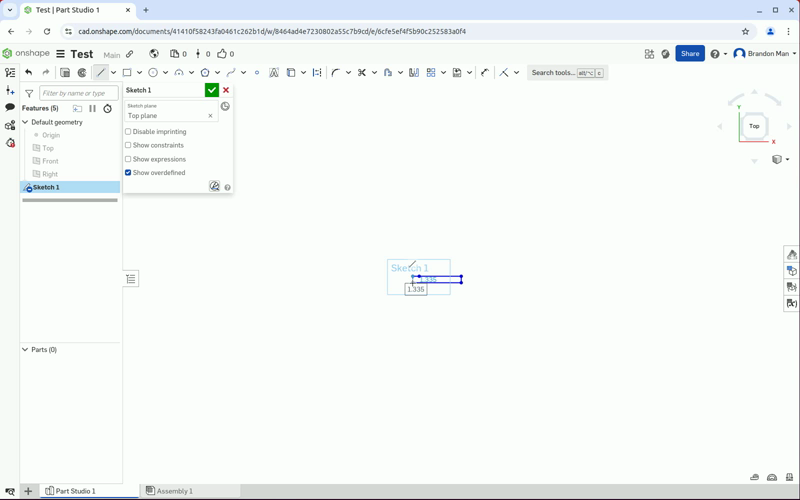
scroll(6)
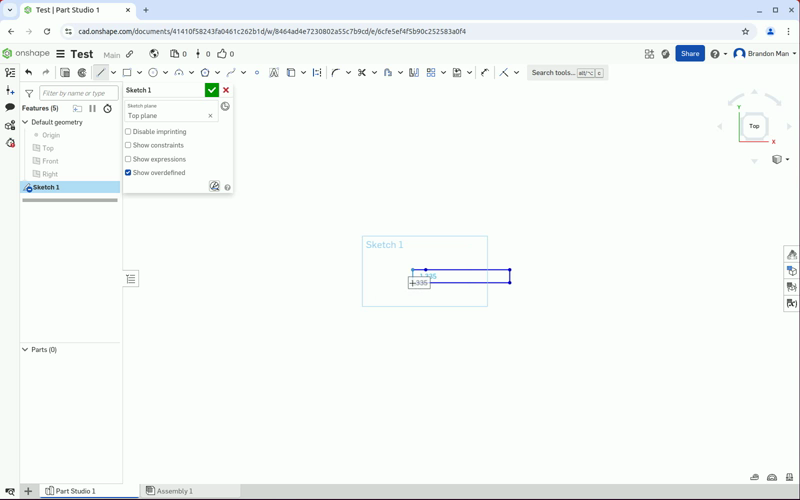
scroll(6)
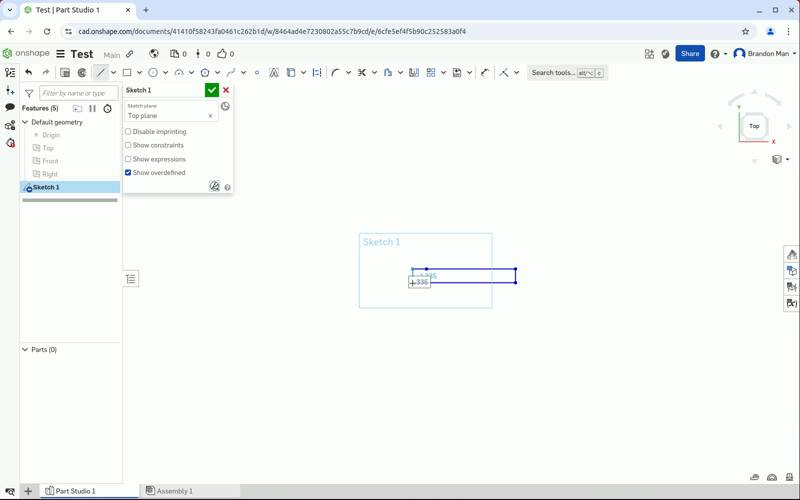
scroll(6)
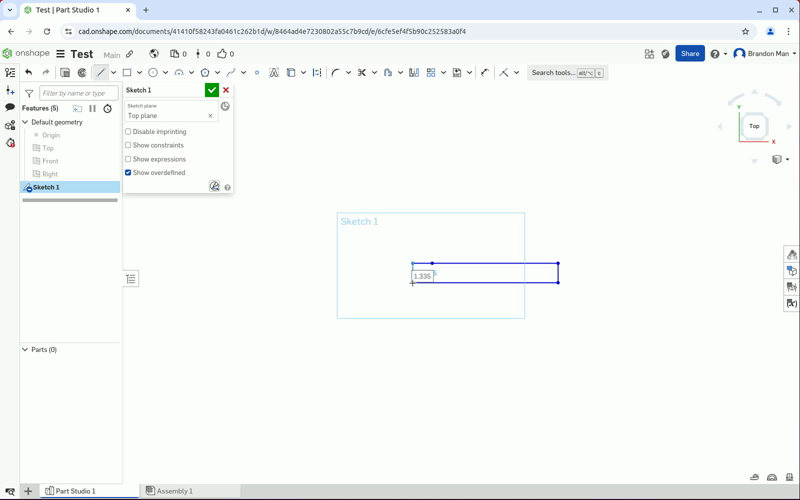
scroll(6)
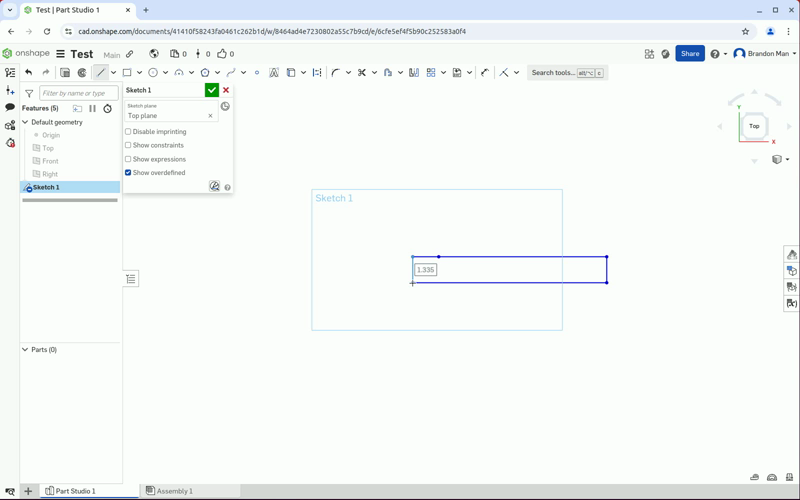
scroll(6)
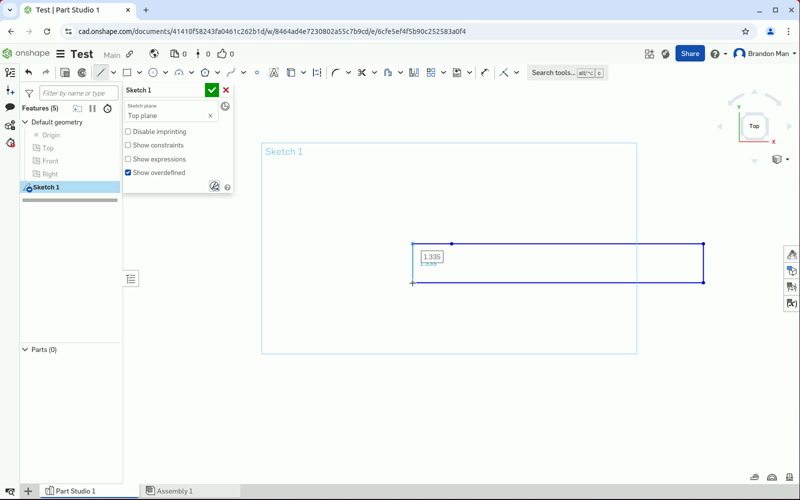
scroll(6)
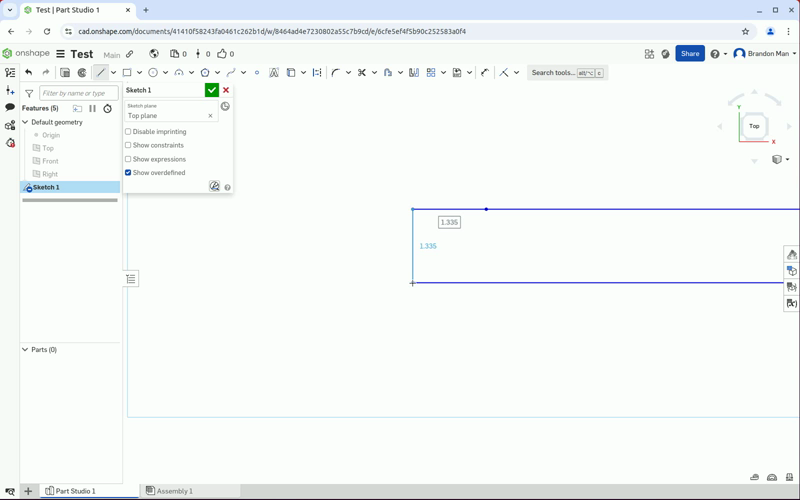
key_up(shift)
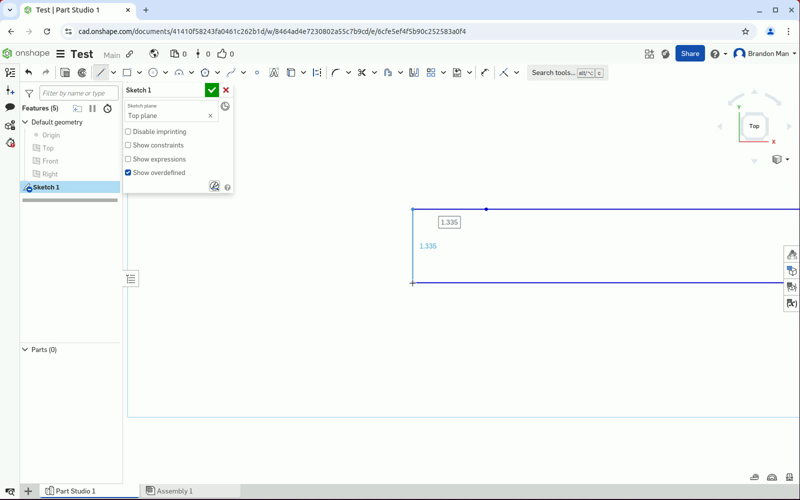
click(412, 282)
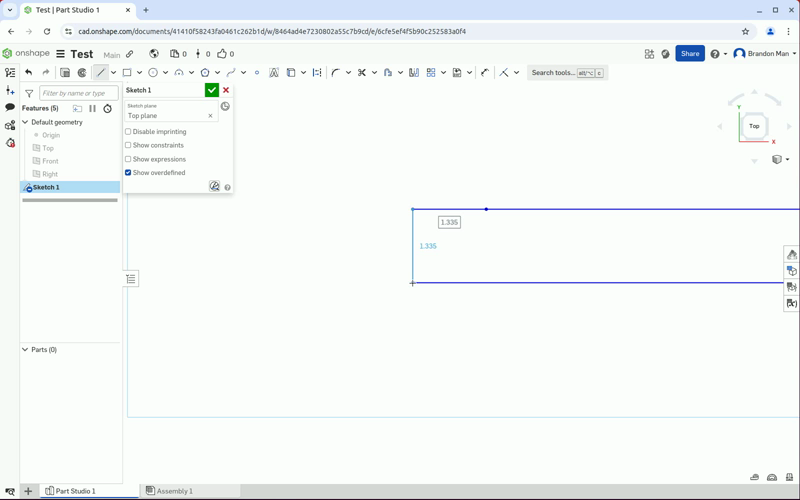
scroll(-6)
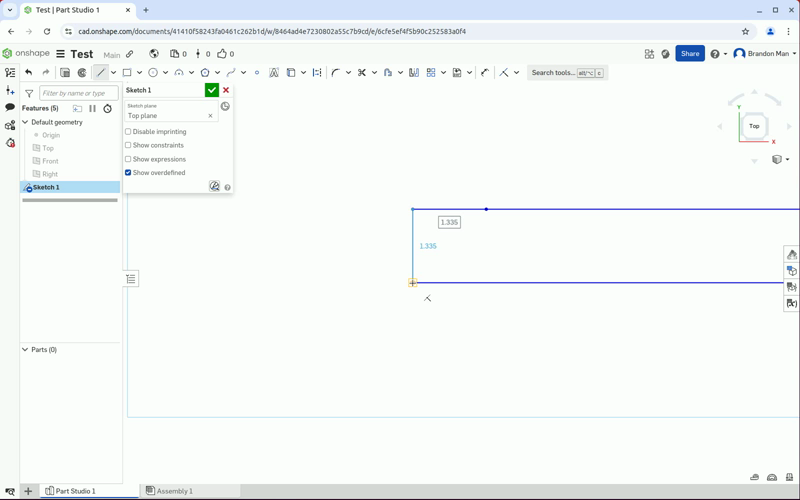
scroll(-6)
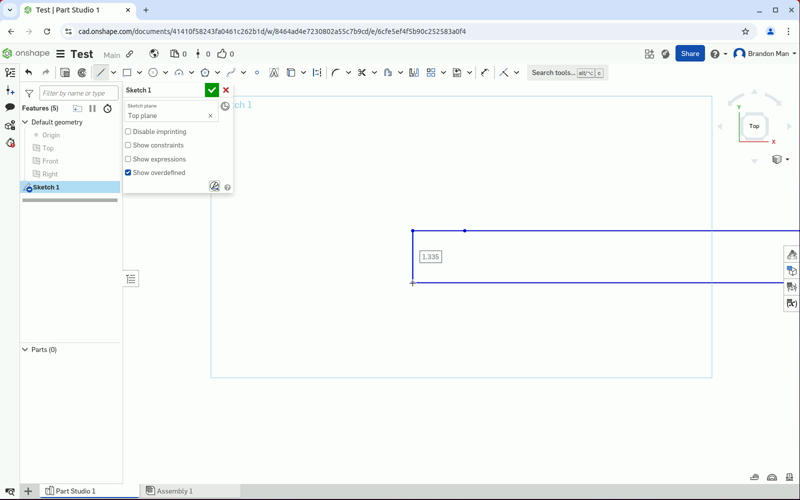
scroll(-6)
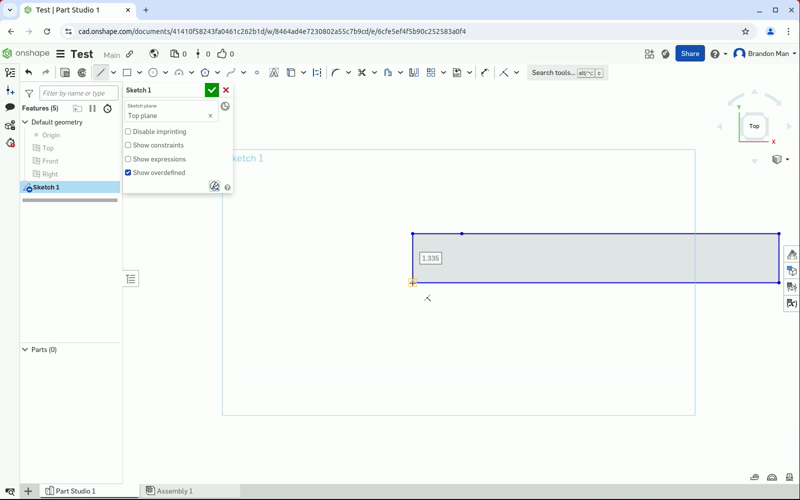
scroll(-6)
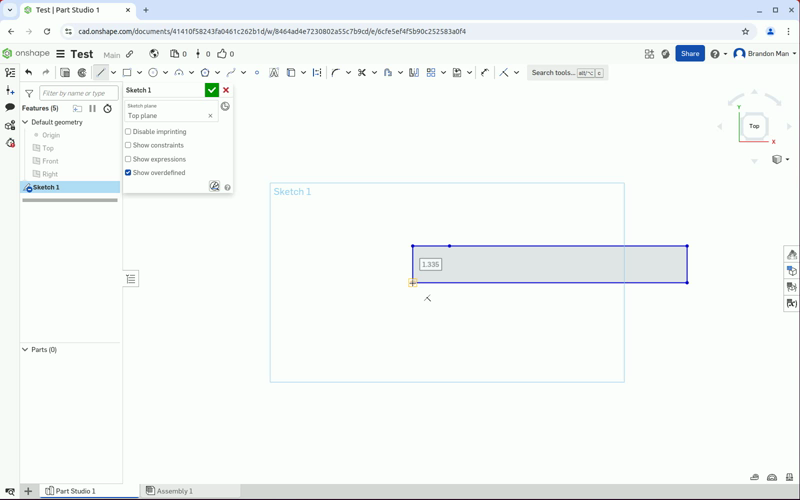
scroll(-6)
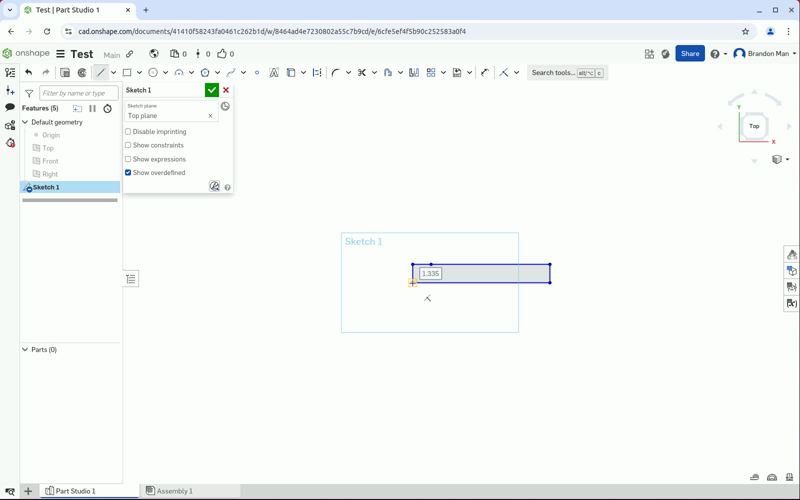
scroll(-6)
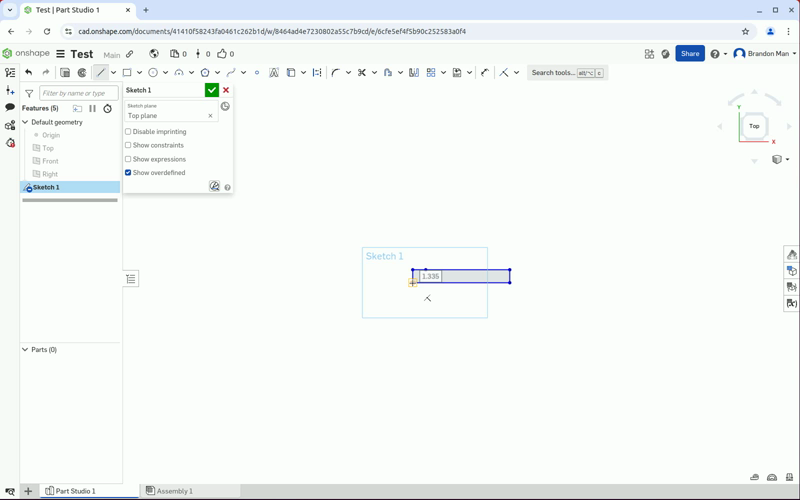
scroll(-6)
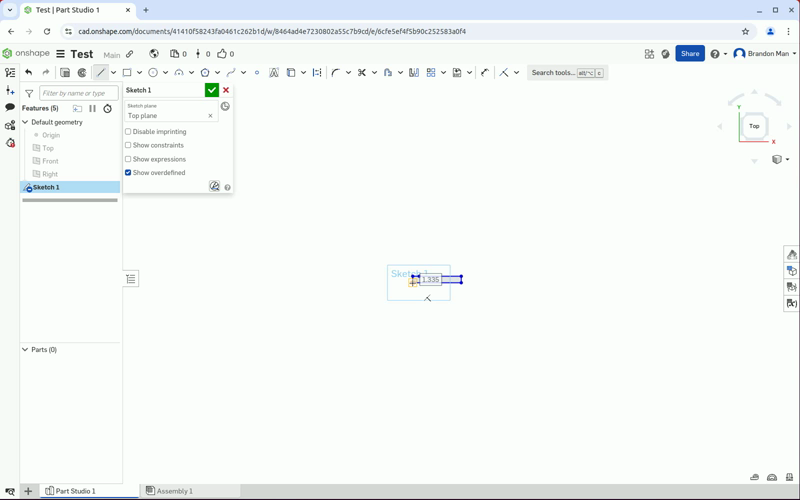
key(esc)
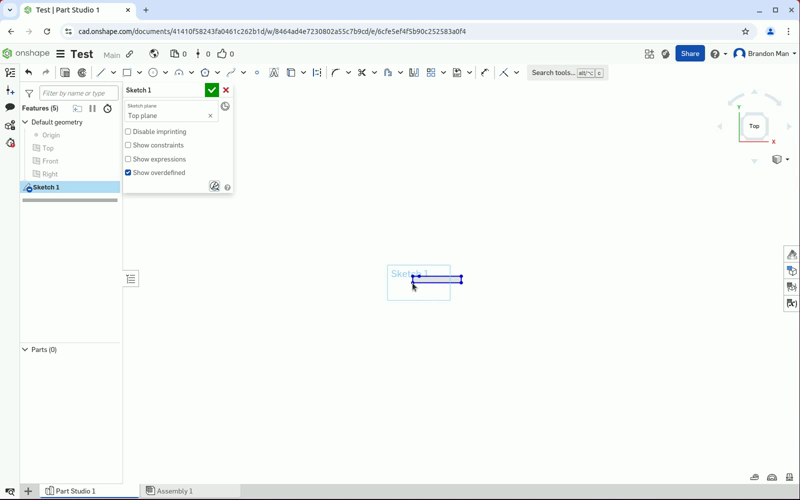
mouse_move(443, 280)
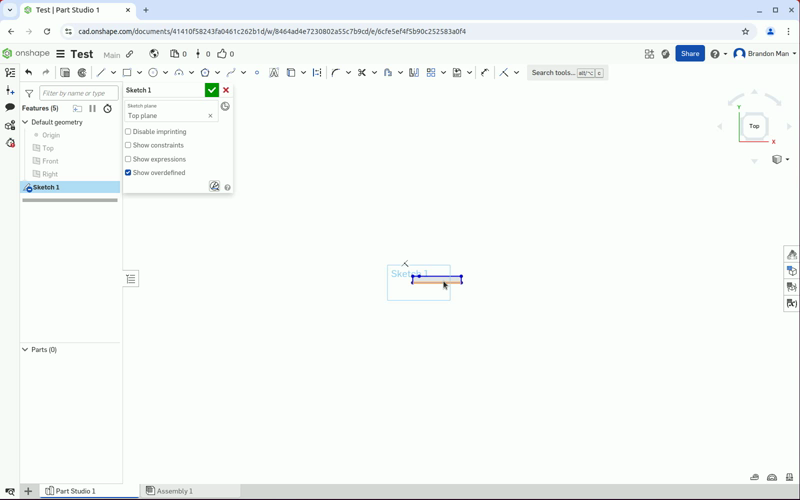
scroll(6)
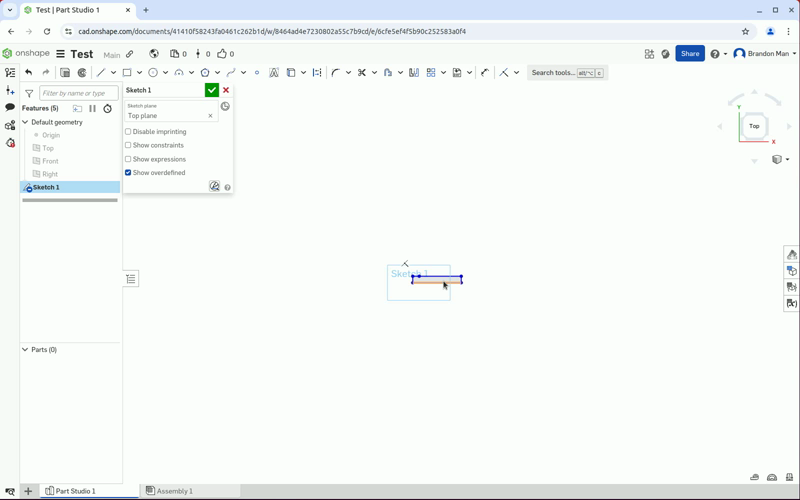
scroll(6)
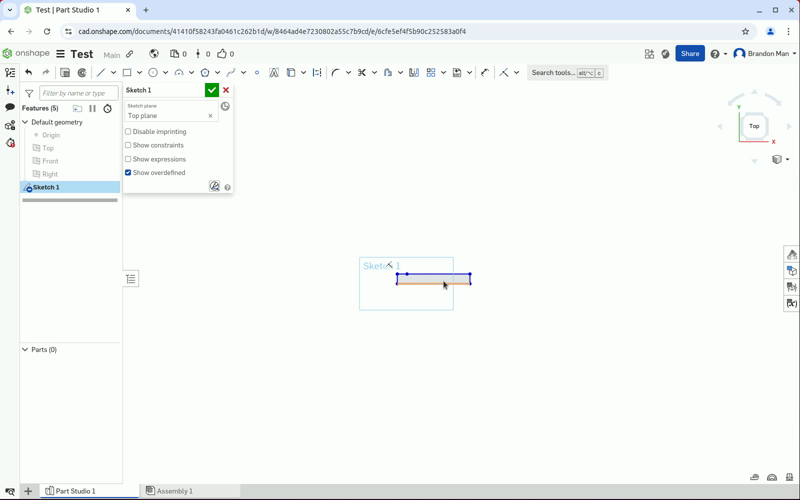
scroll(6)
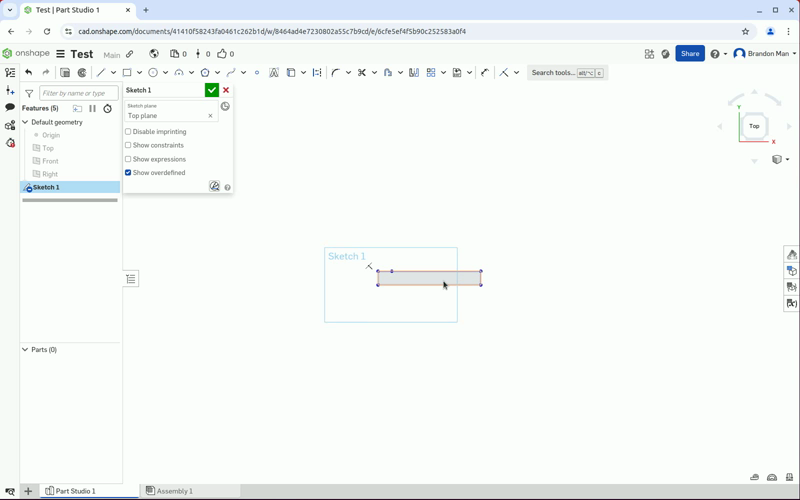
scroll(6)
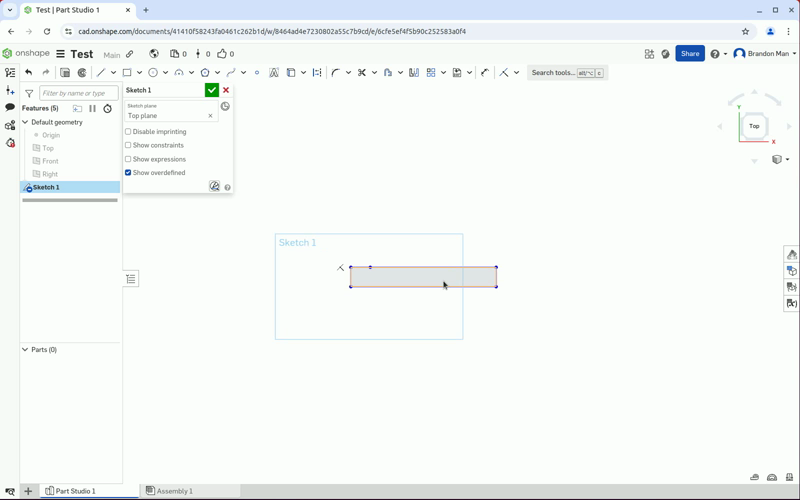
scroll(6)
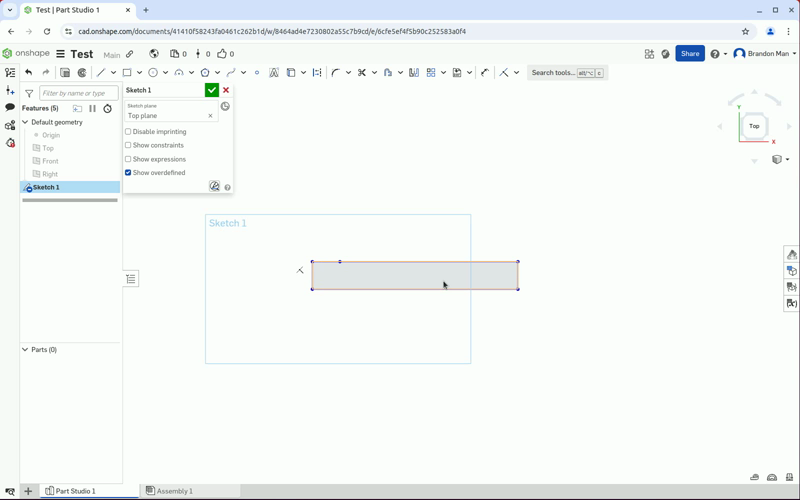
scroll(6)
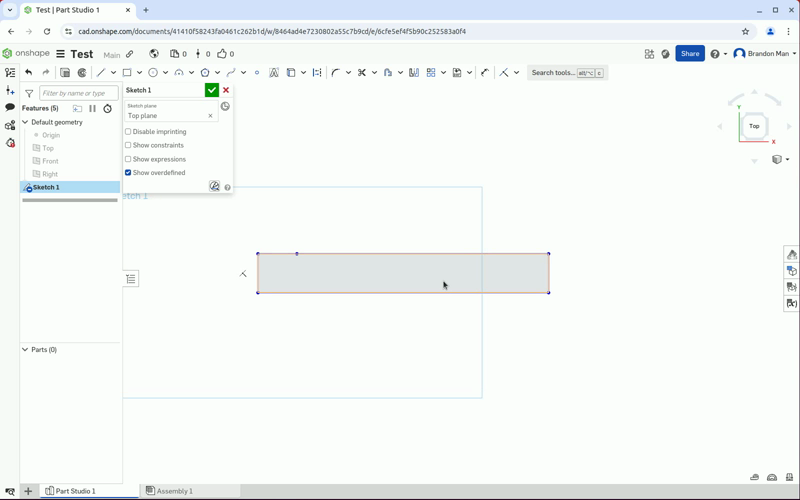
scroll(6)
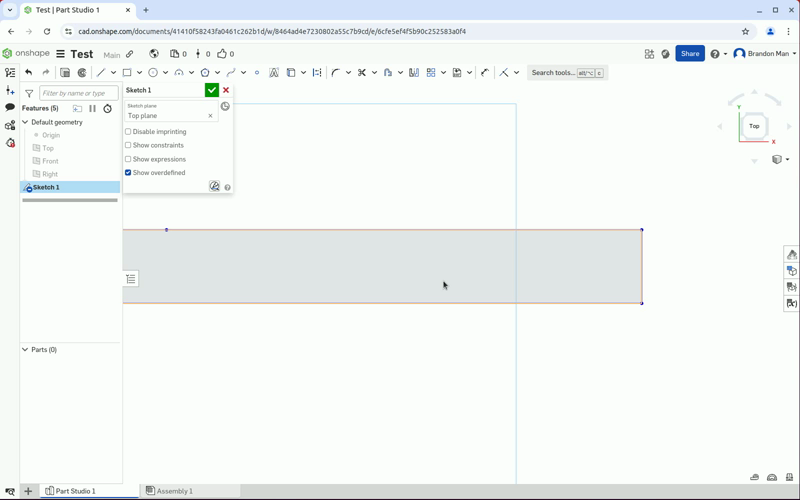
click(443, 280)
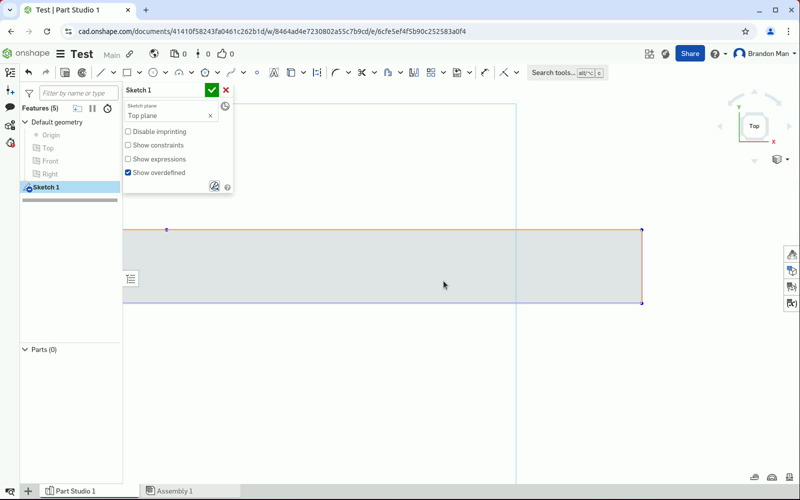
scroll(-6)
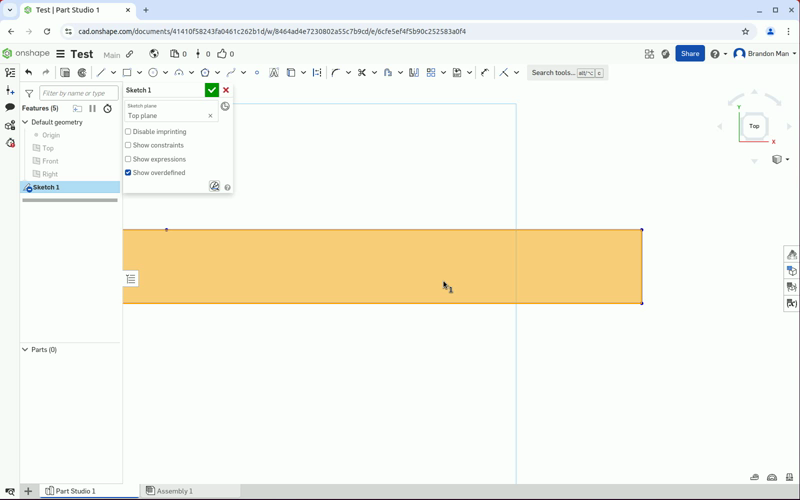
scroll(-6)
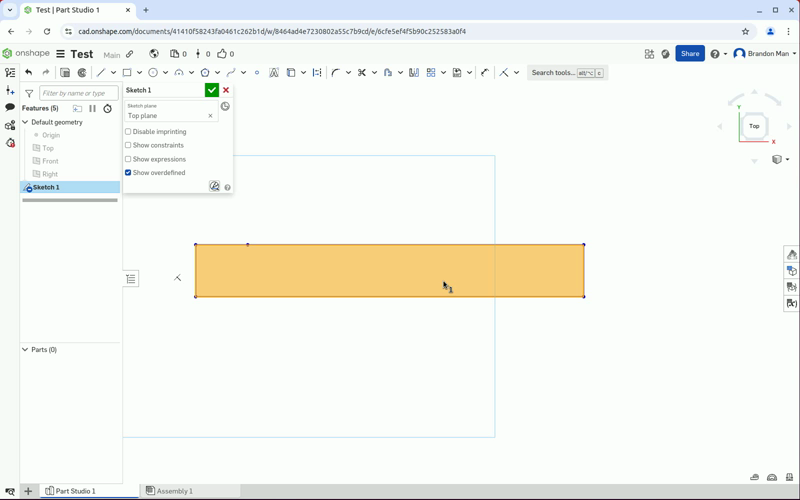
scroll(-6)
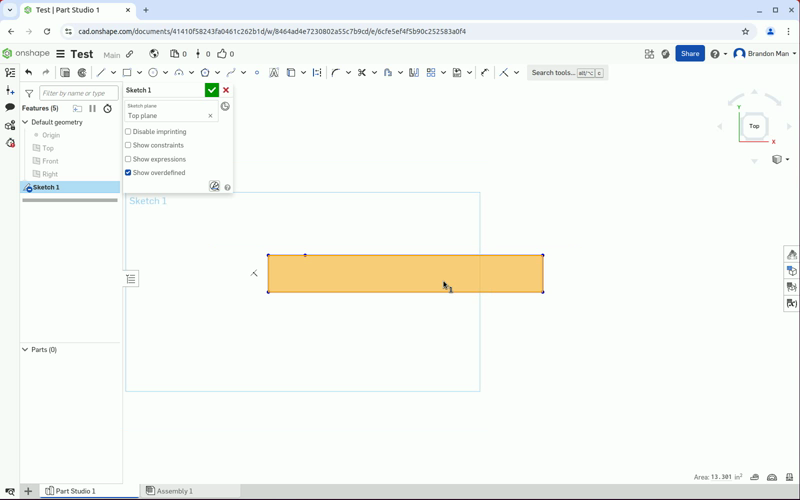
scroll(-6)
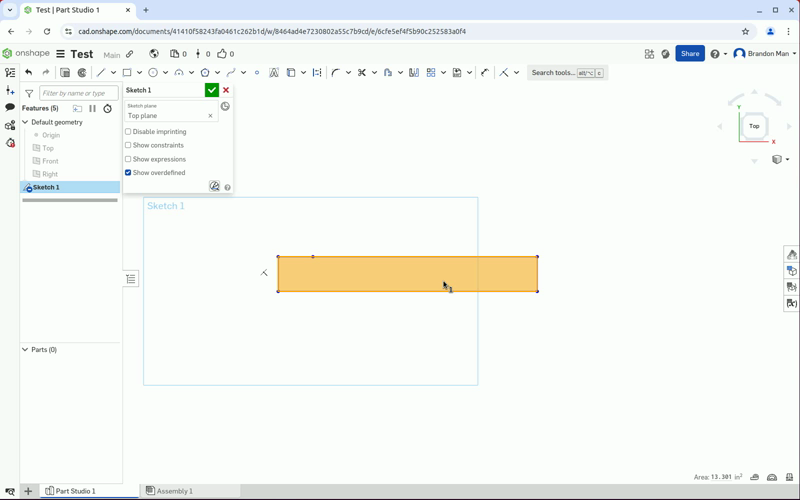
scroll(-6)
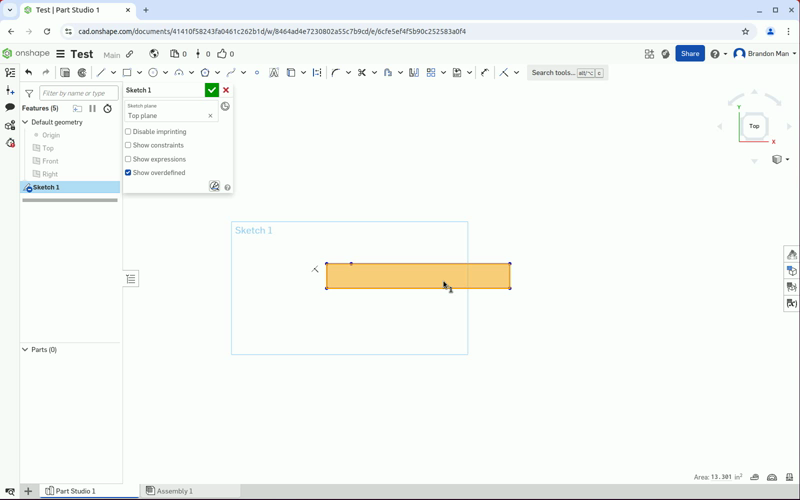
scroll(-6)
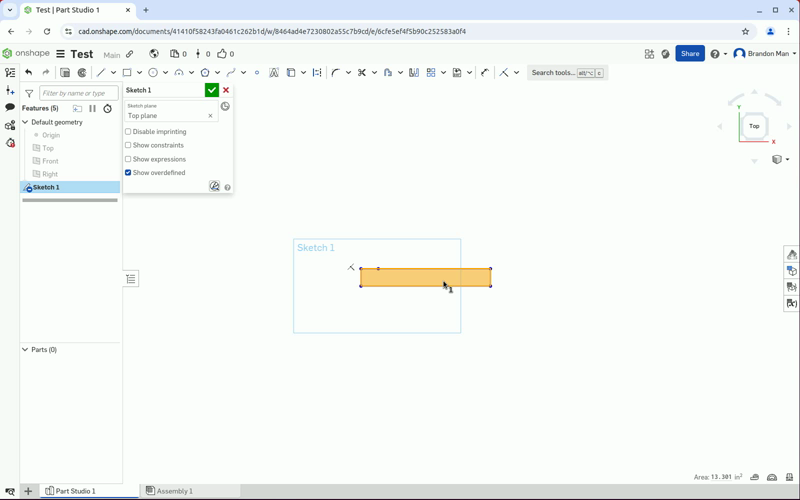
scroll(-6)
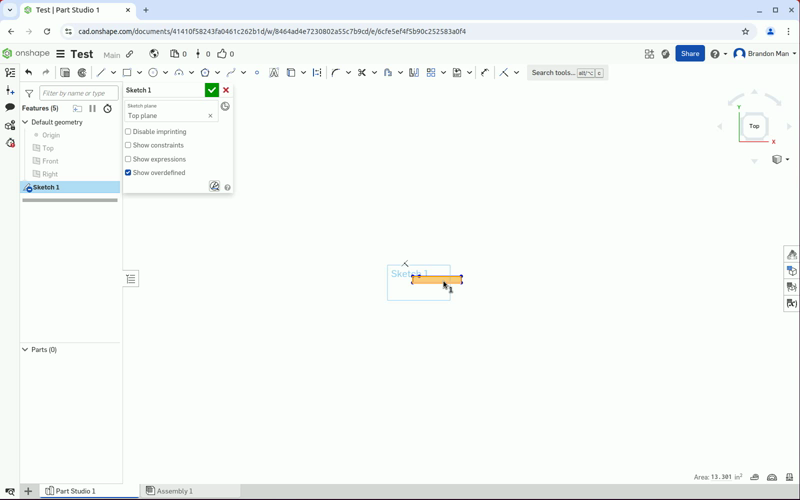
mouse_move(73, 352)
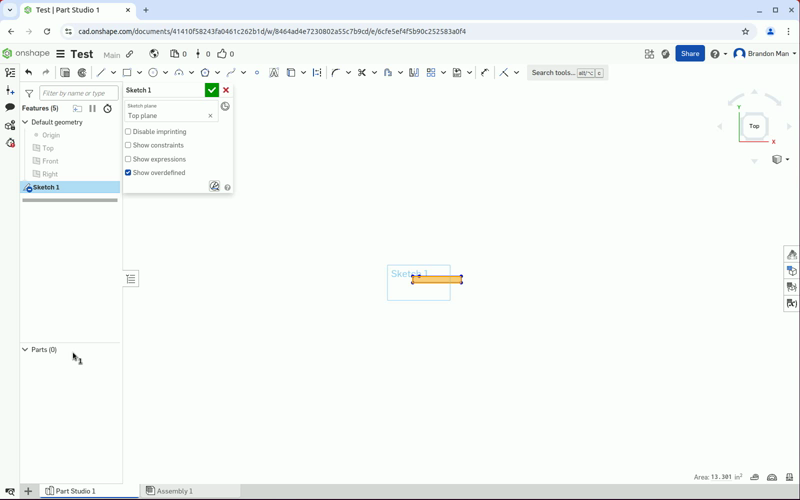
key(shift+y)
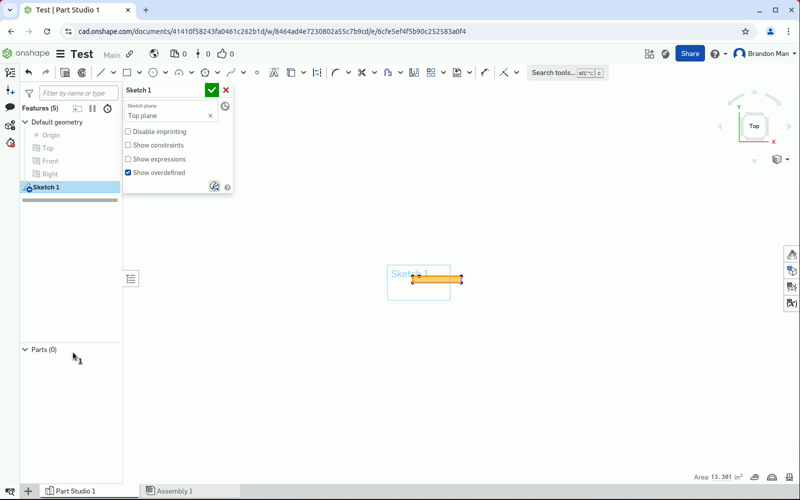
key(shift+e)
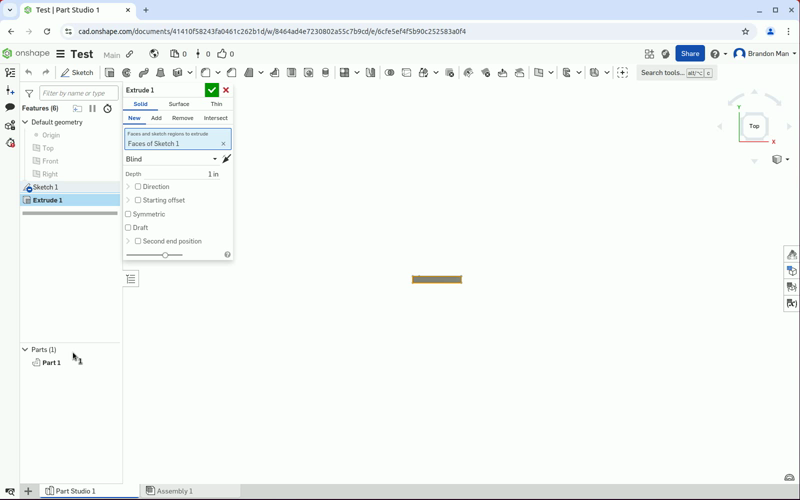
mouse_move(143, 106)
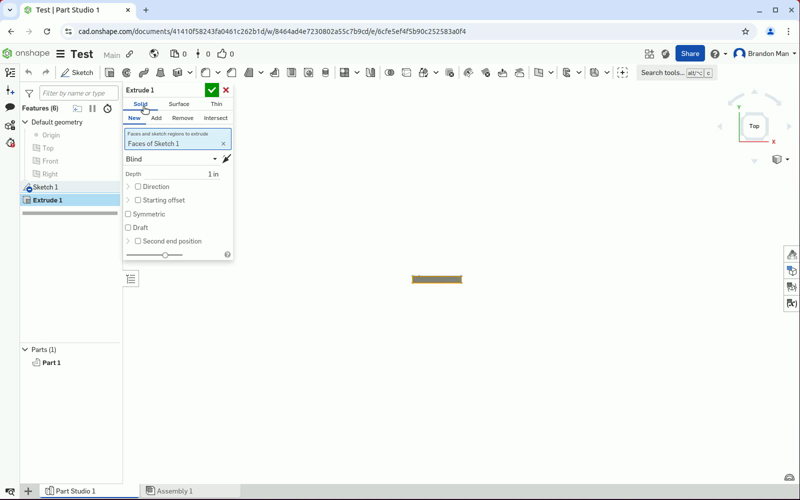
click(143, 106)
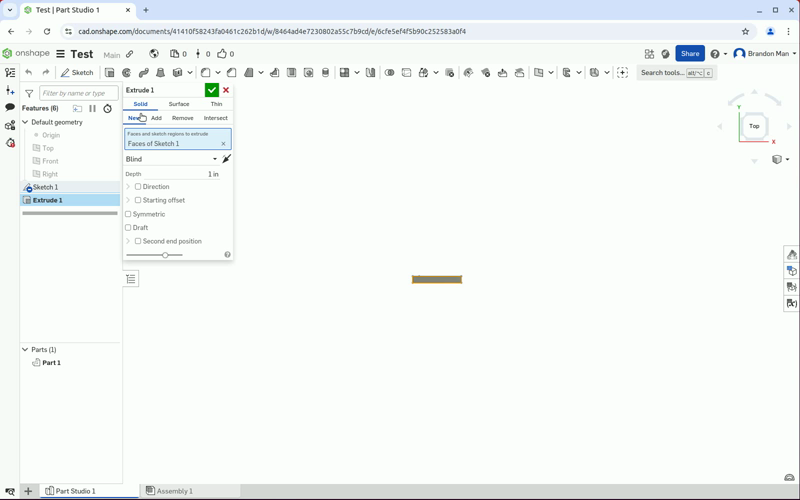
mouse_move(137, 120)
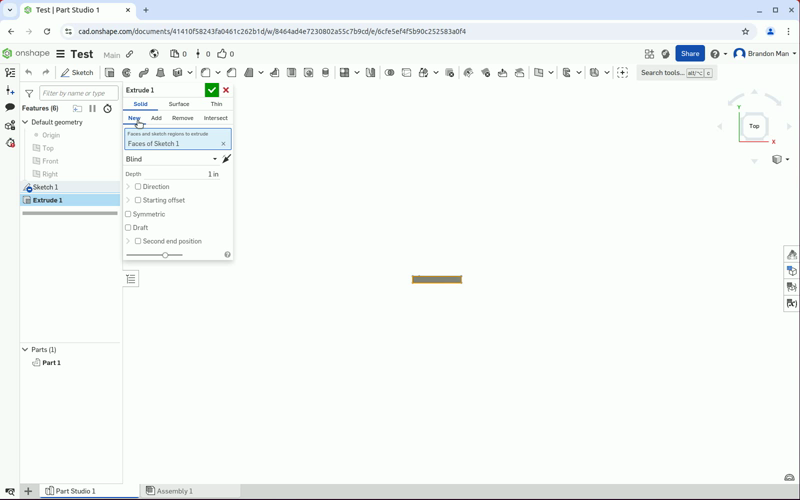
click(137, 120)
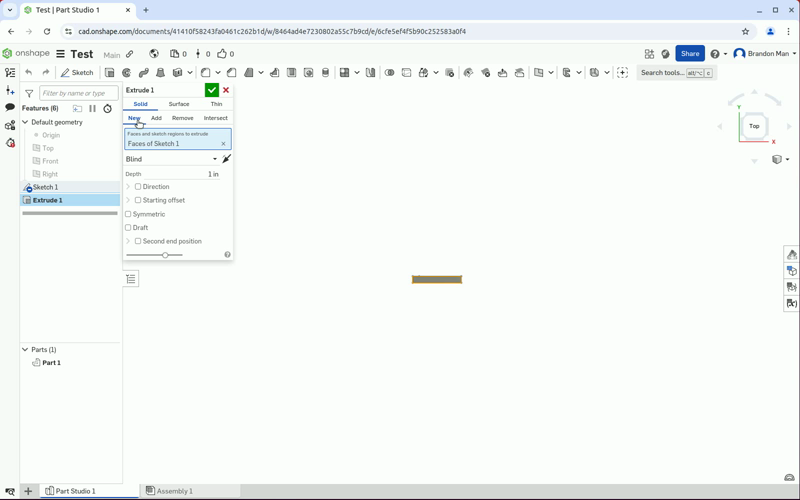
key(tab, 4)
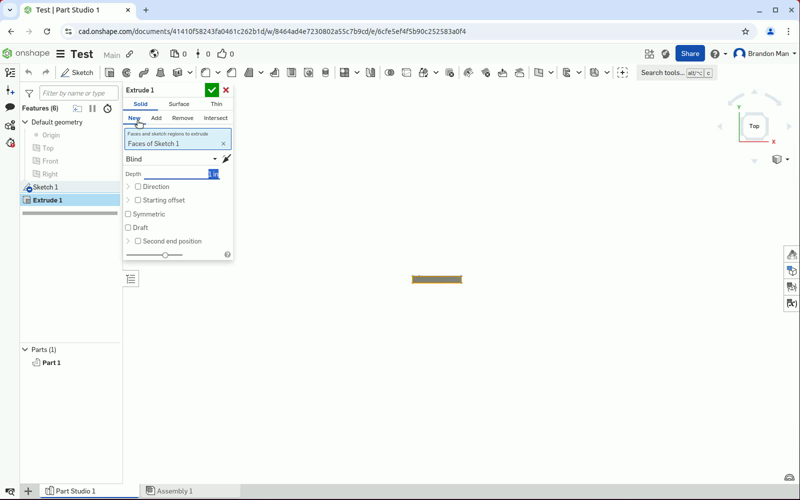
text(16.609)
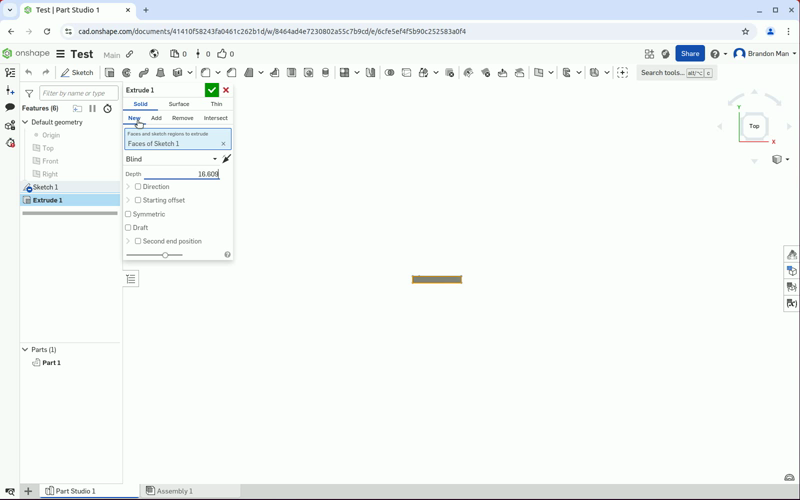
key(enter)
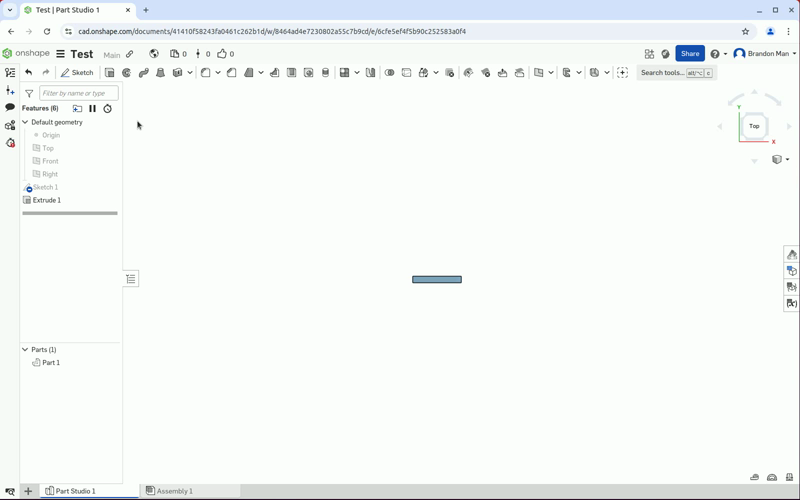
key(shift+h)
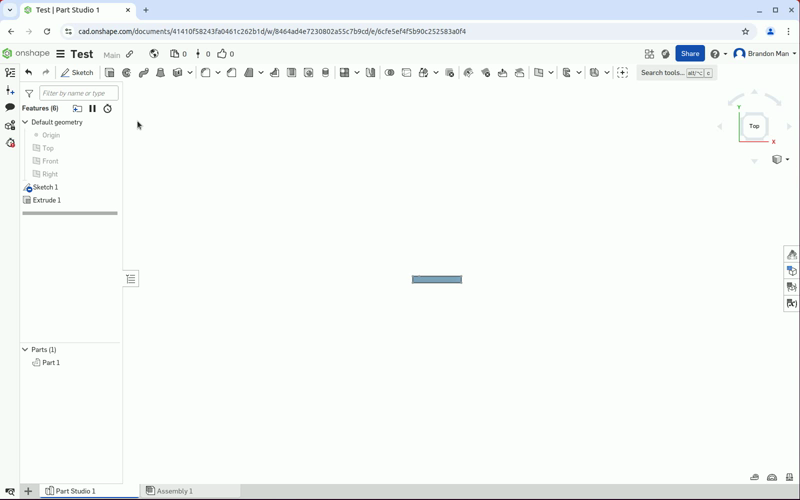
key(shift+h)
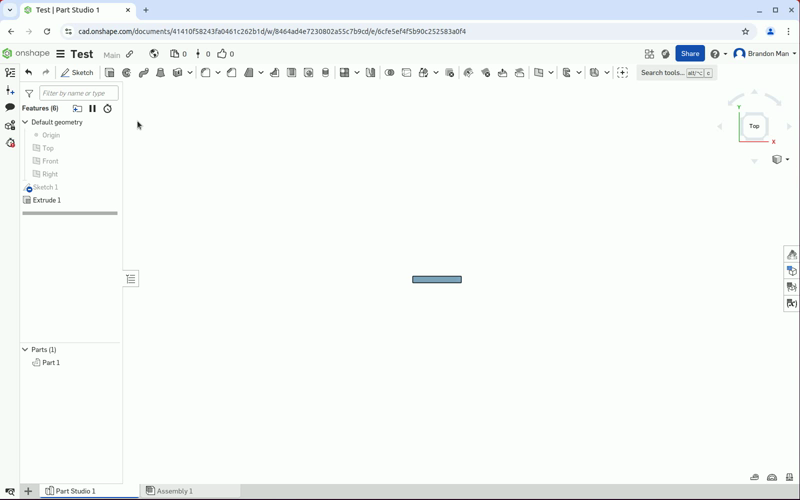
mouse_move(73, 189)
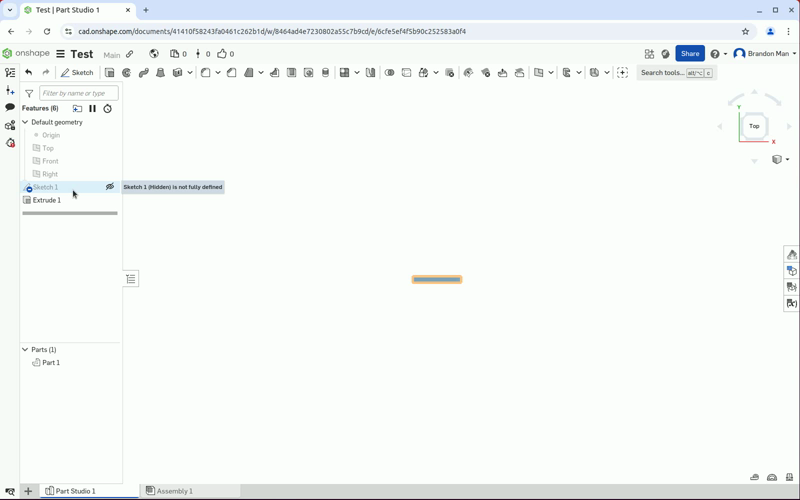
click(73, 189)
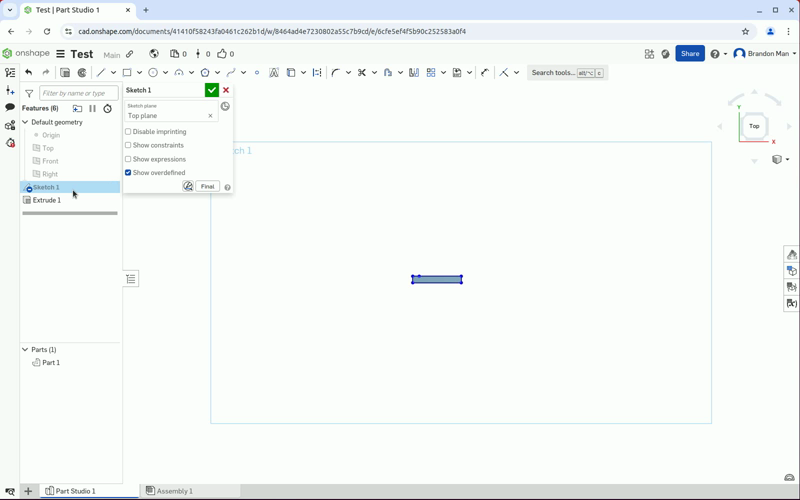
mouse_move(229, 92)
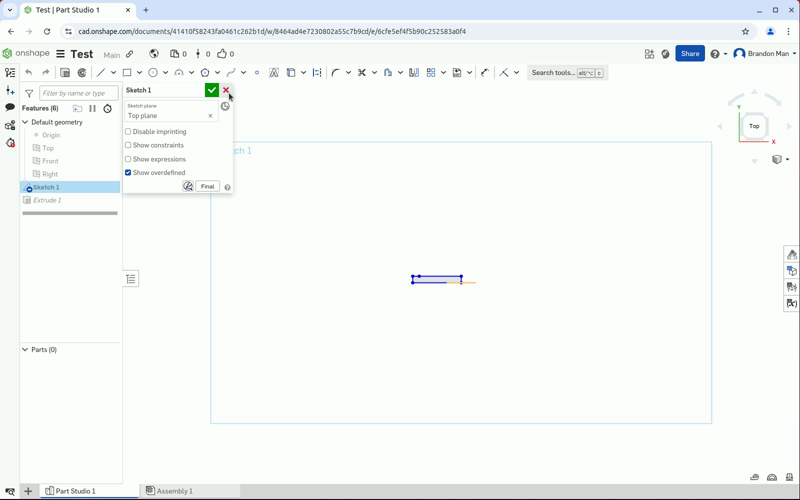
click(229, 92)
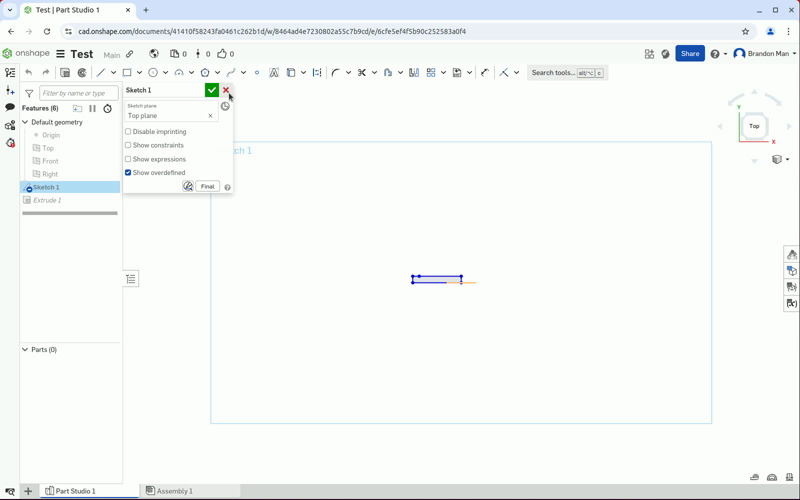
key(shift+s)
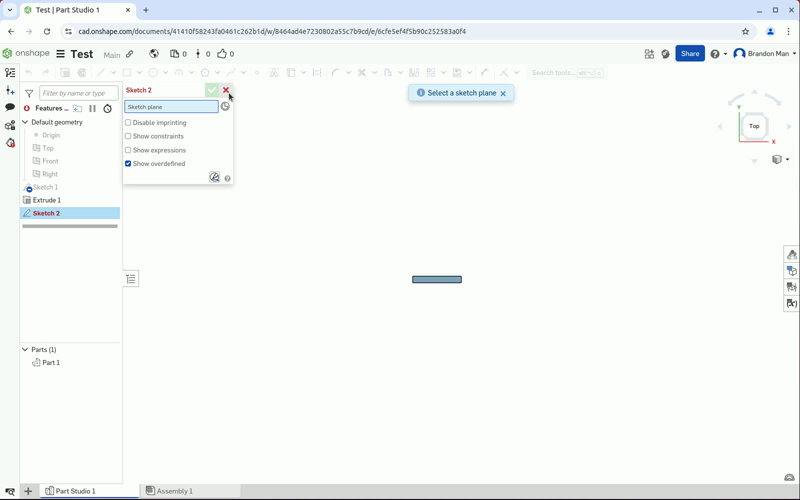
mouse_move(73, 150)
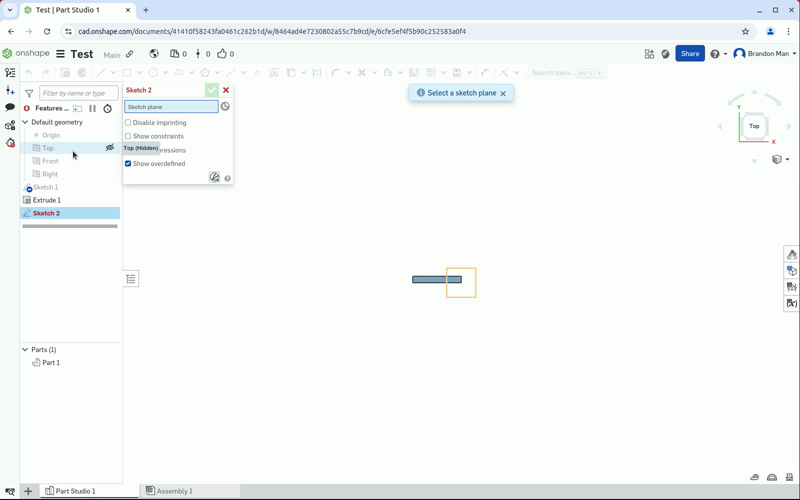
click(73, 150)
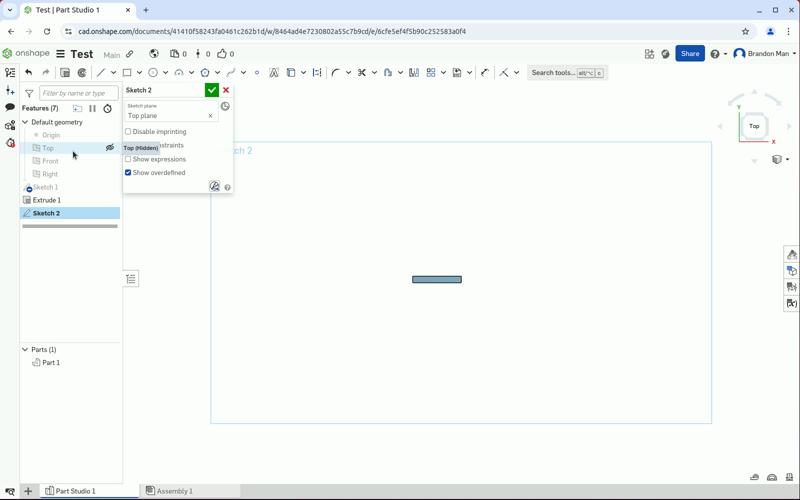
mouse_move(73, 352)
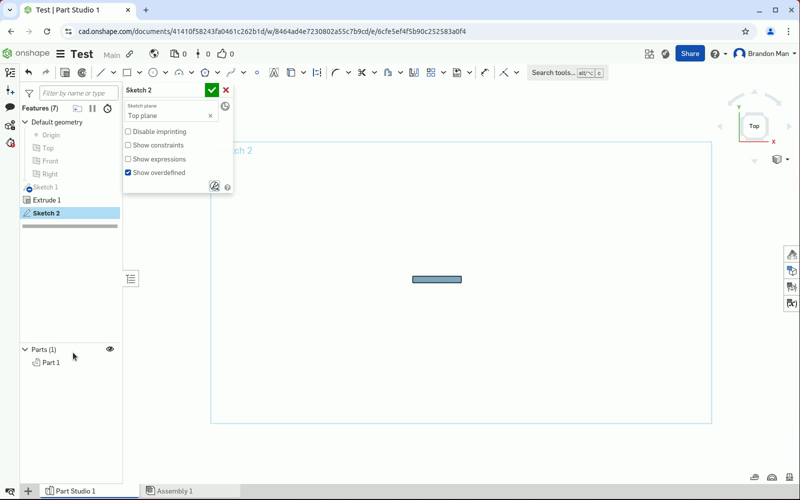
key(y)
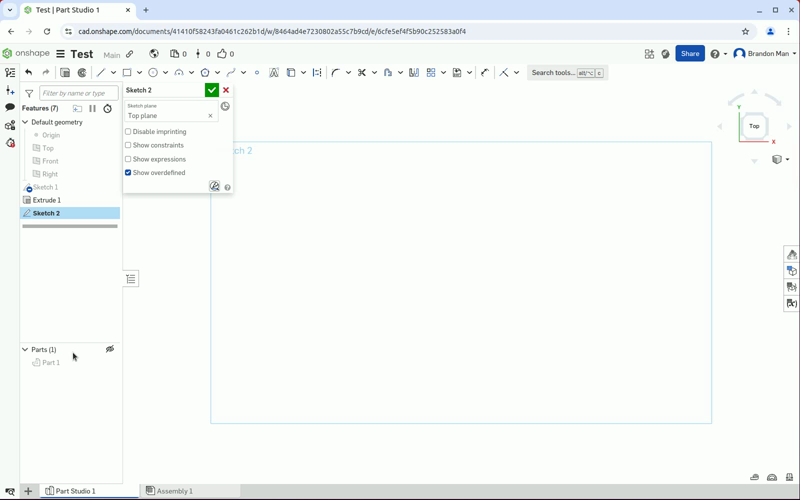
key(l)
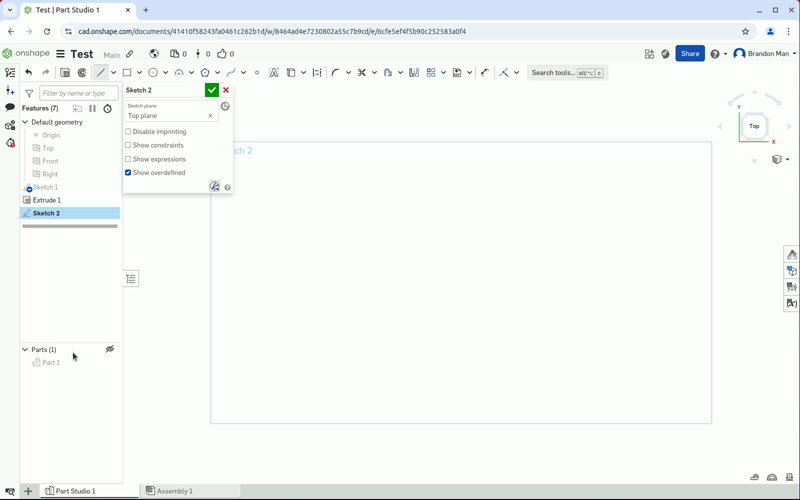
key_down(shift)
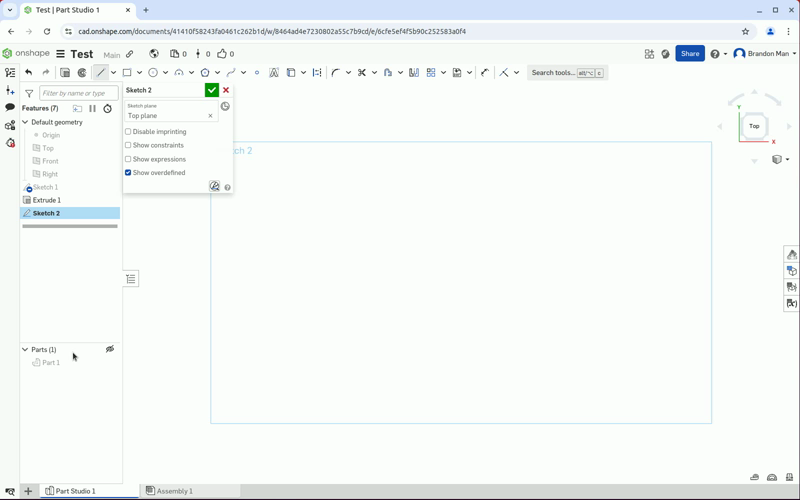
mouse_move(348, 255)
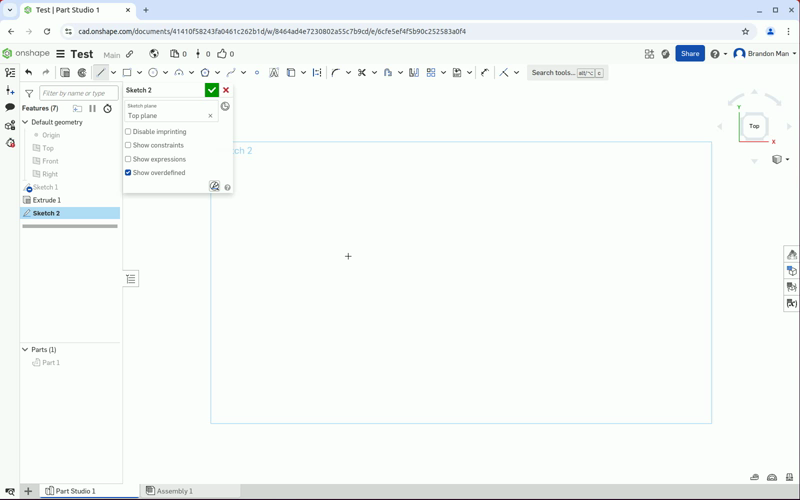
click(348, 255)
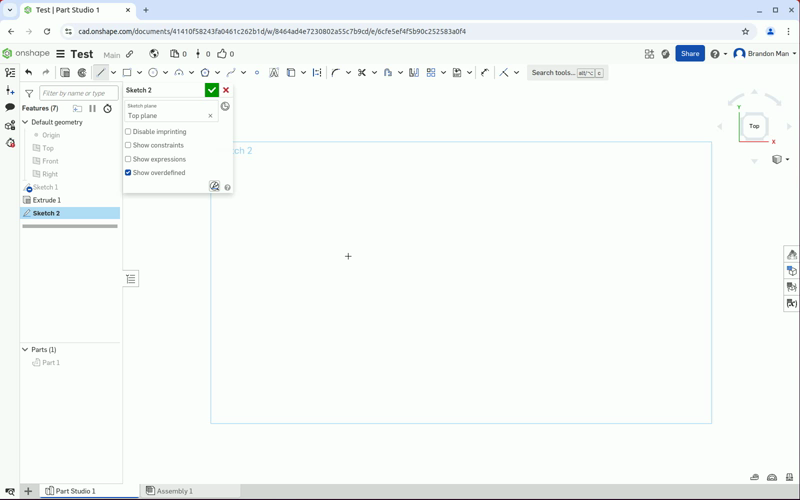
key_up(shift)
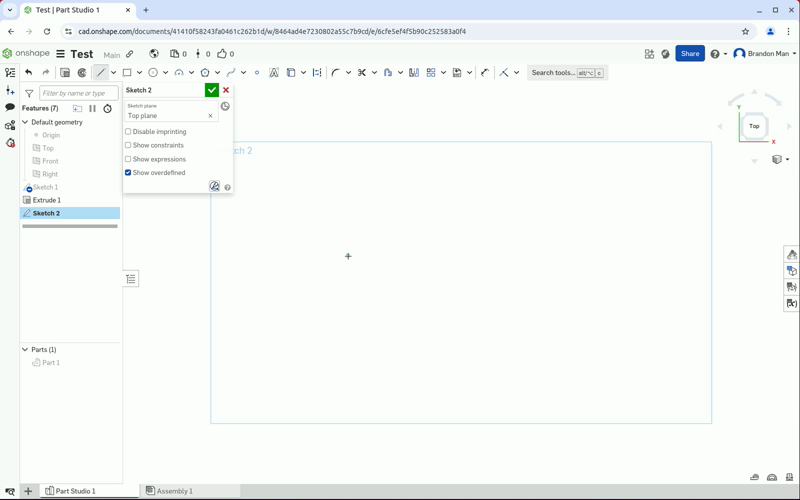
key_down(shift)
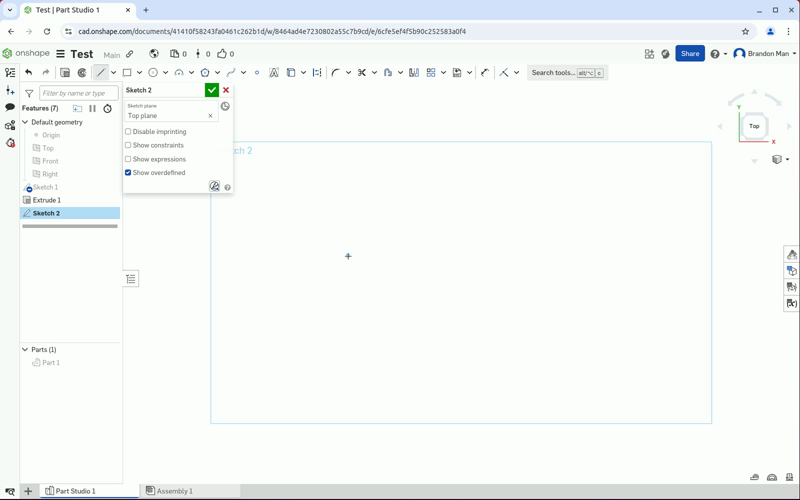
mouse_move(413, 255)
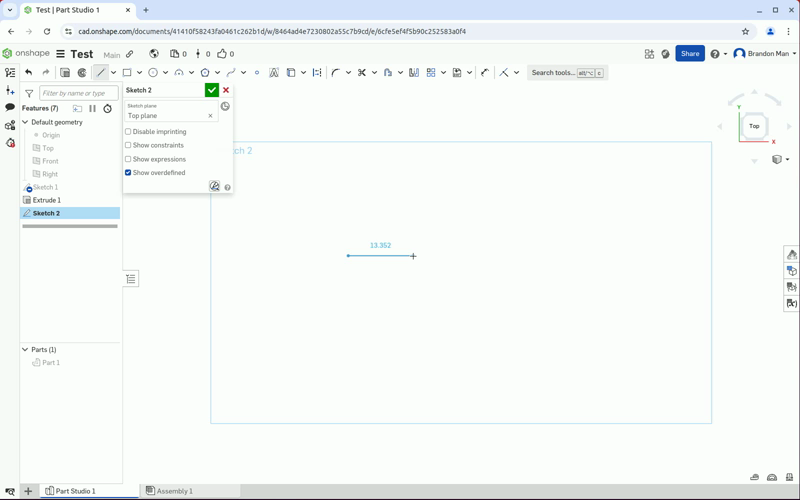
click(413, 255)
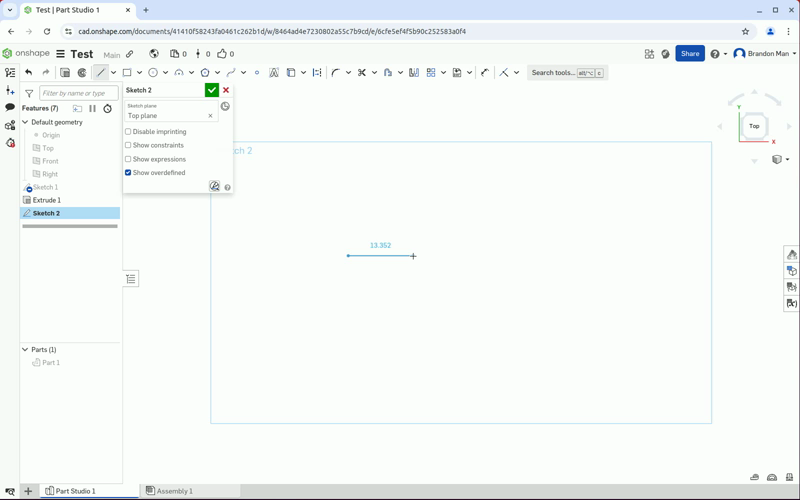
key_up(shift)
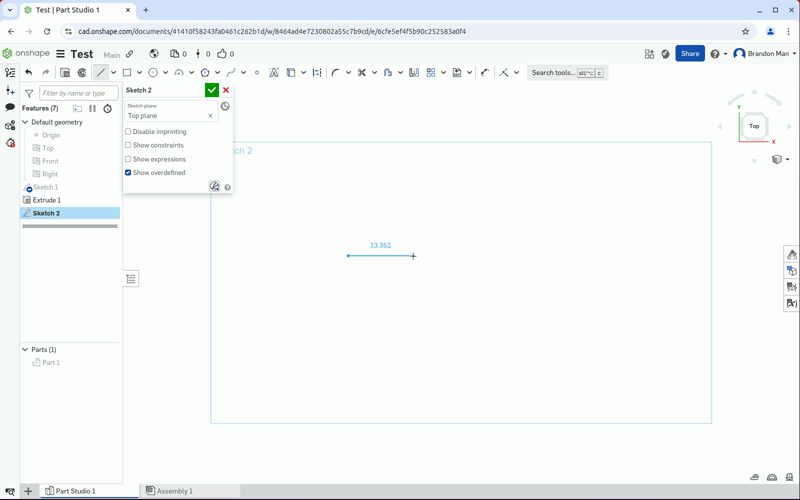
key_down(shift)
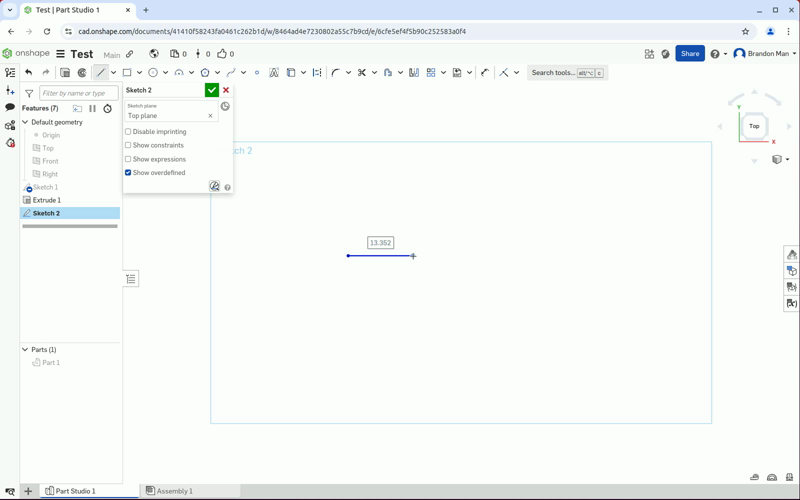
mouse_move(443, 255)
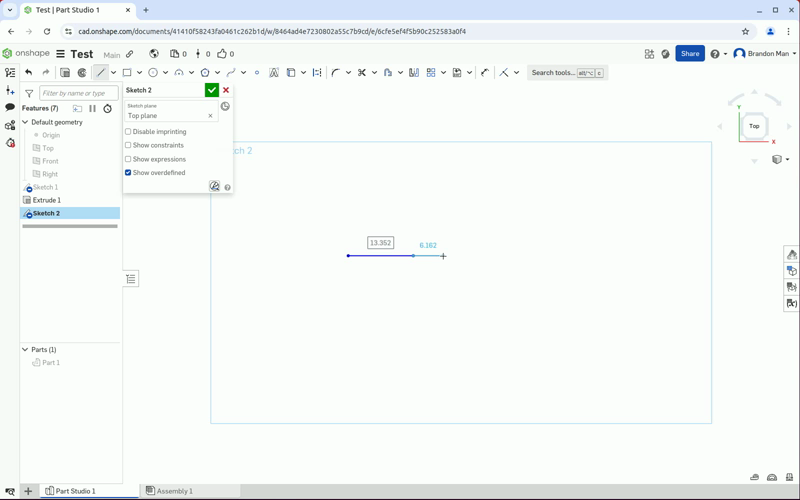
mouse_move(413, 276)
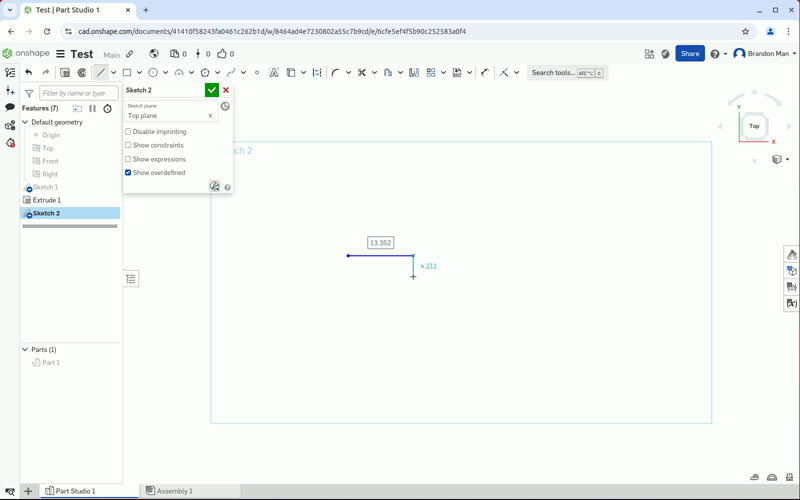
click(413, 276)
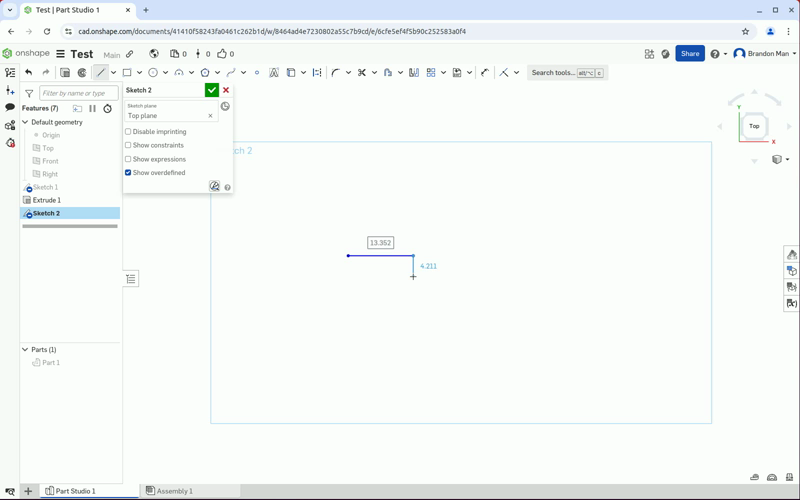
key_up(shift)
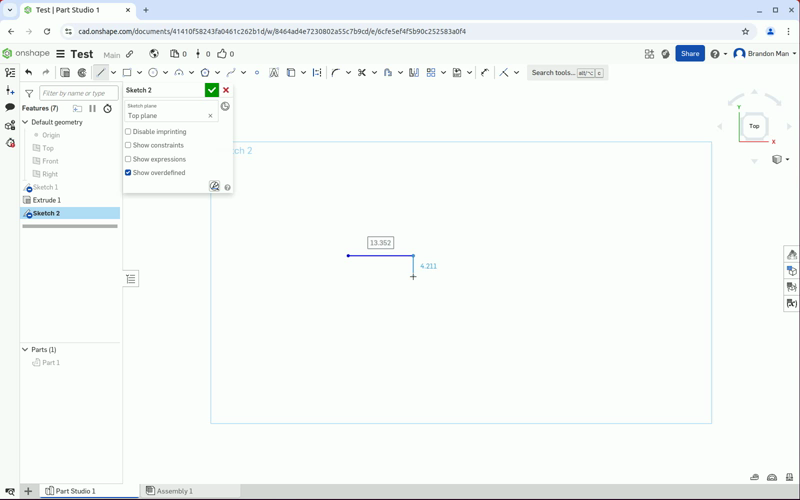
key_down(shift)
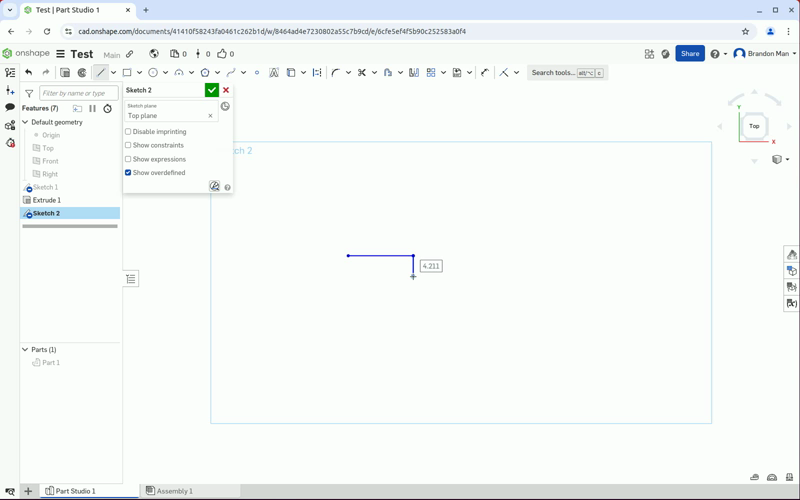
mouse_move(443, 276)
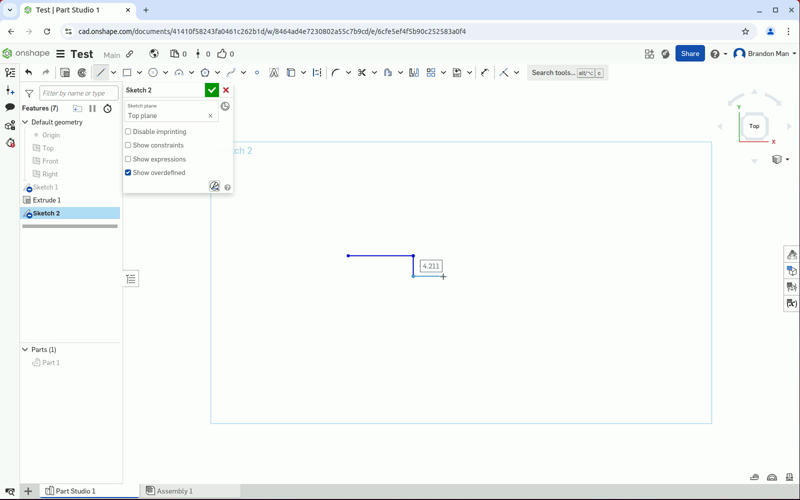
mouse_move(420, 276)
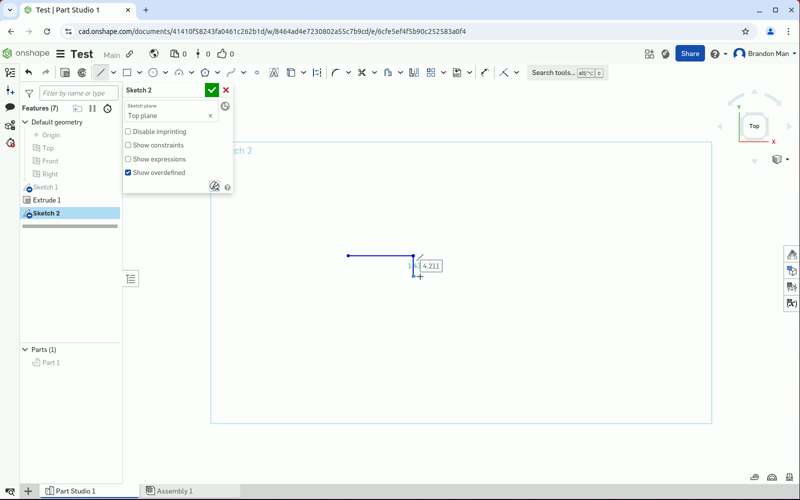
scroll(6)
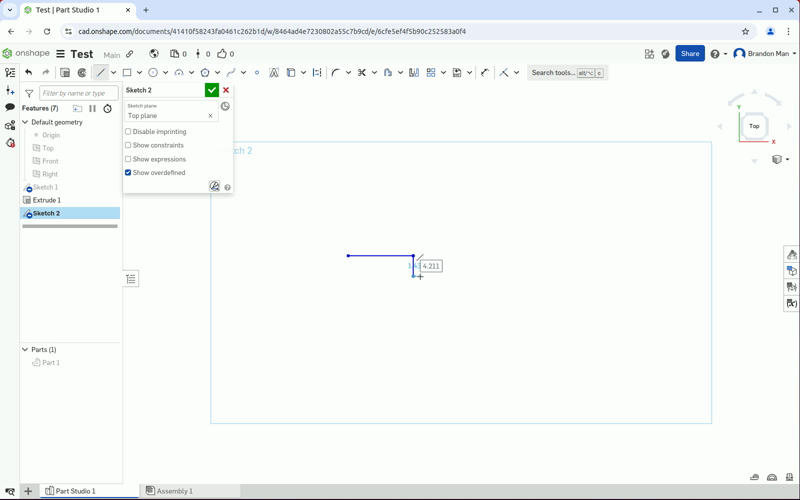
scroll(6)
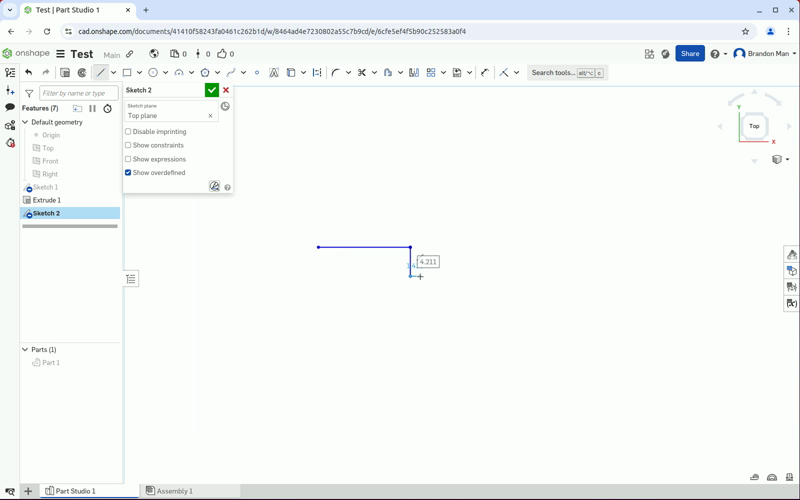
scroll(6)
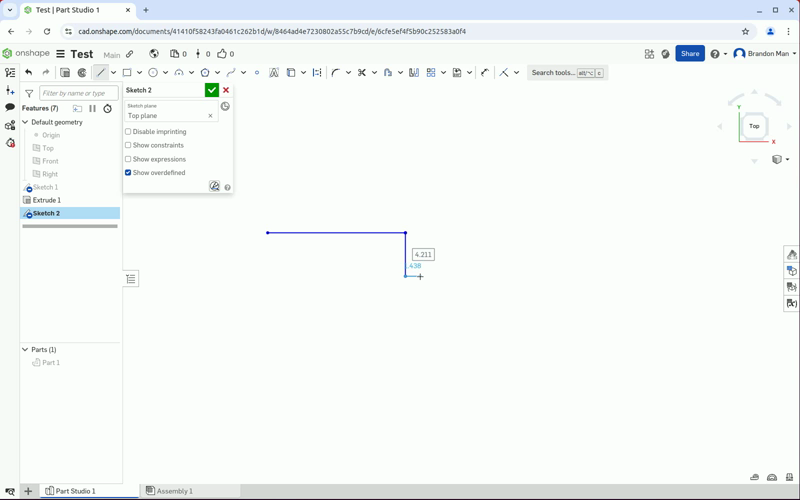
scroll(6)
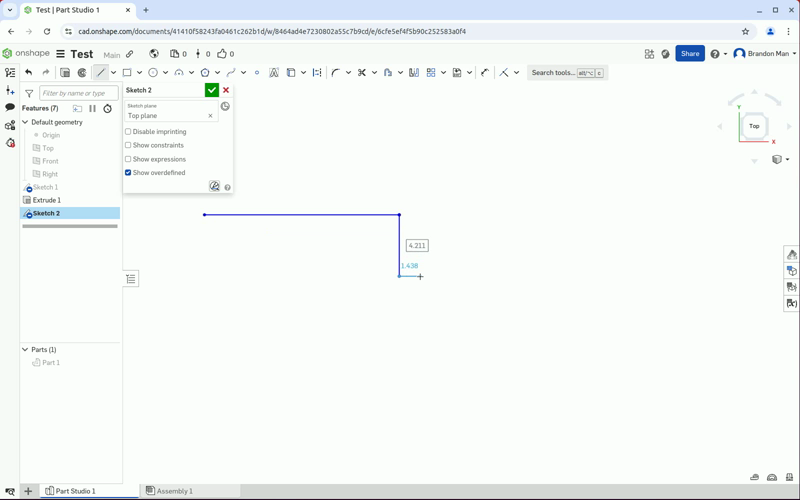
scroll(6)
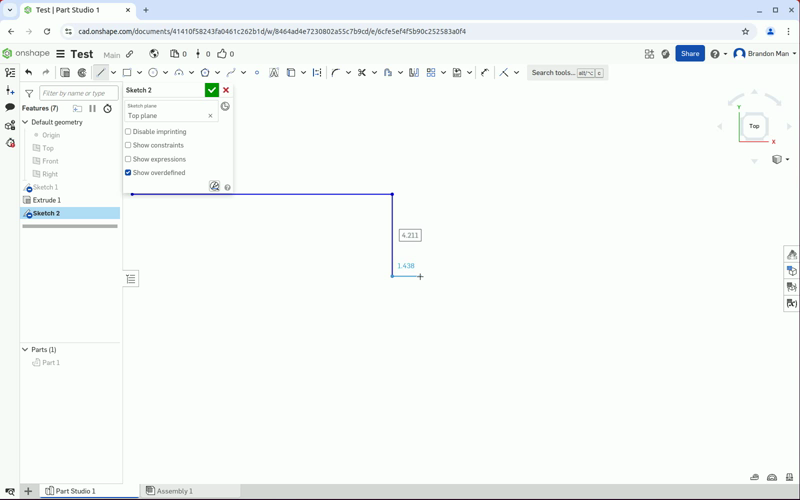
scroll(6)
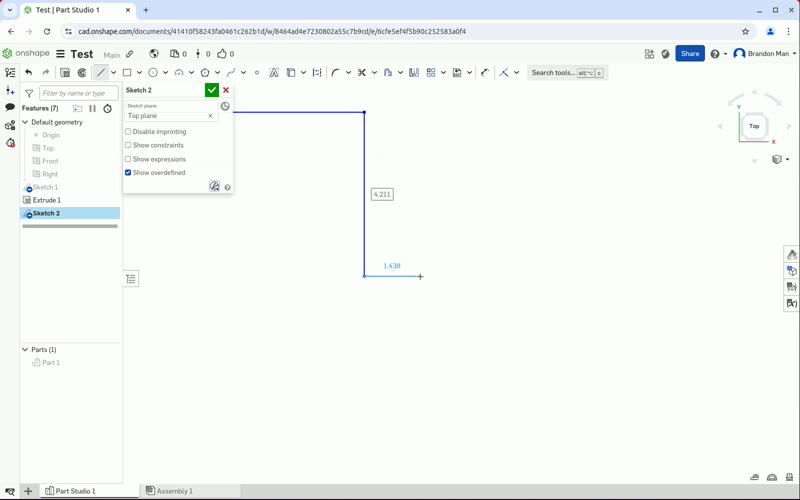
scroll(6)
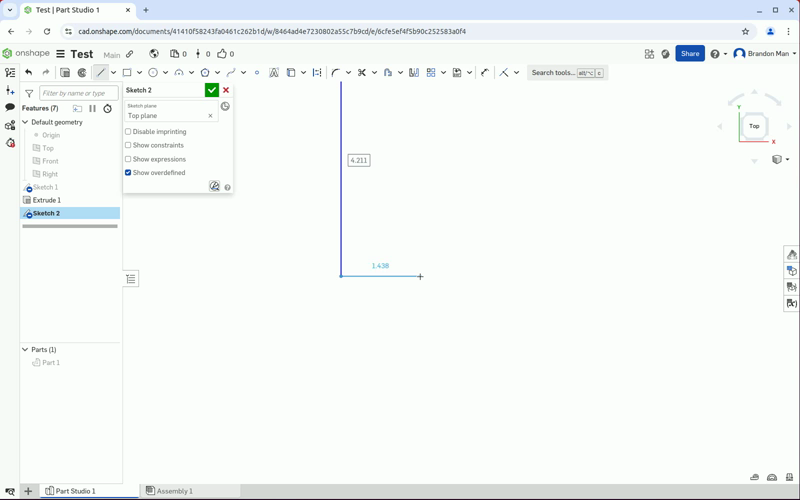
click(420, 276)
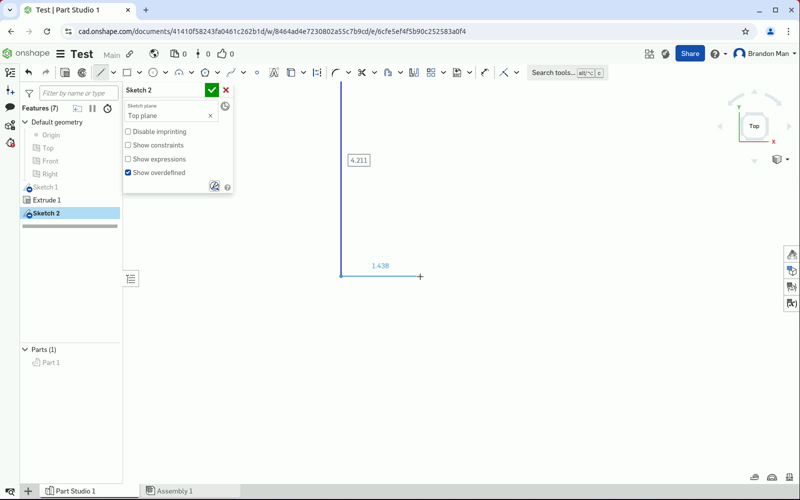
scroll(-6)
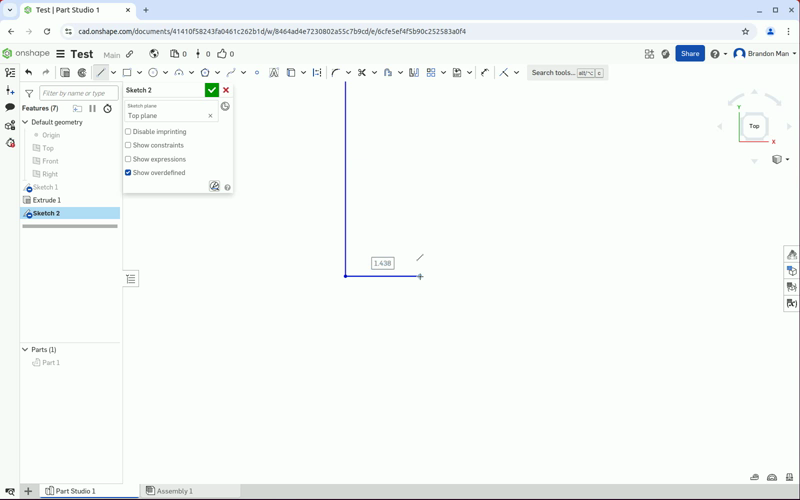
scroll(-6)
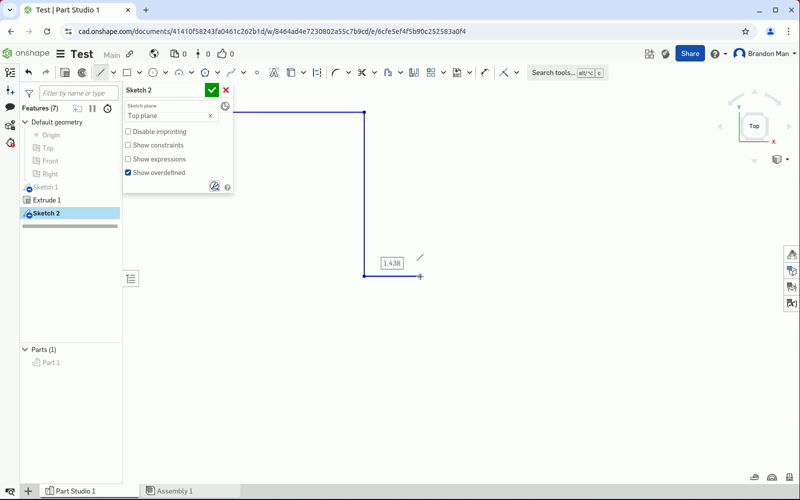
scroll(-6)
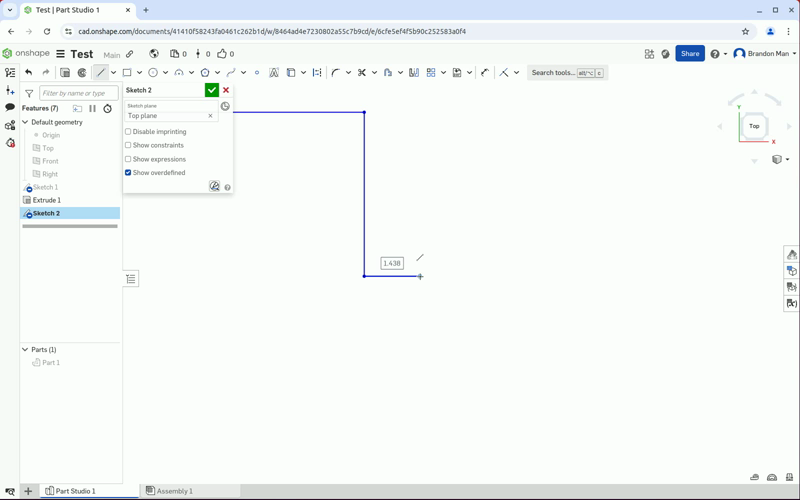
scroll(-6)
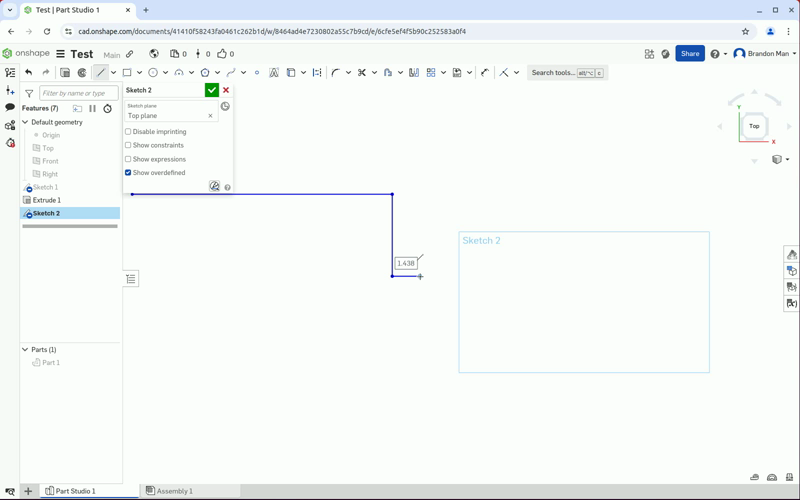
scroll(-6)
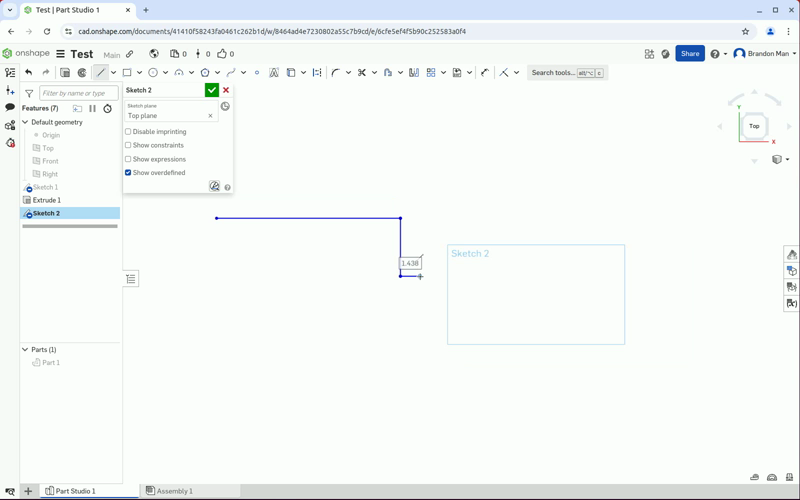
scroll(-6)
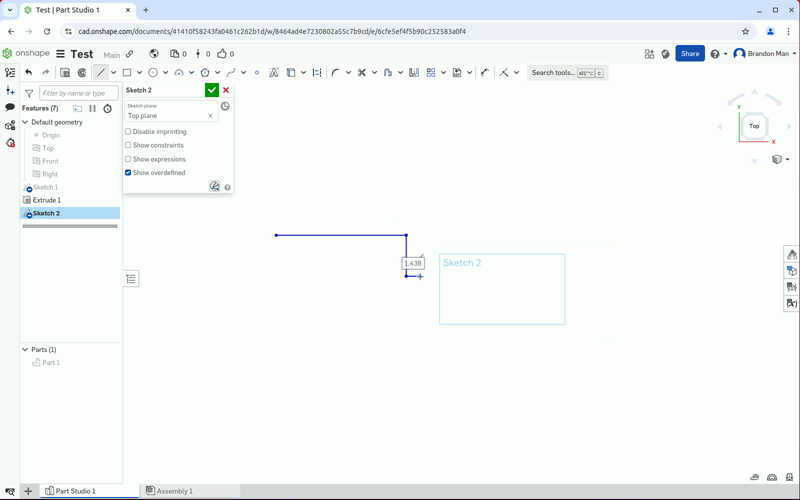
scroll(-6)
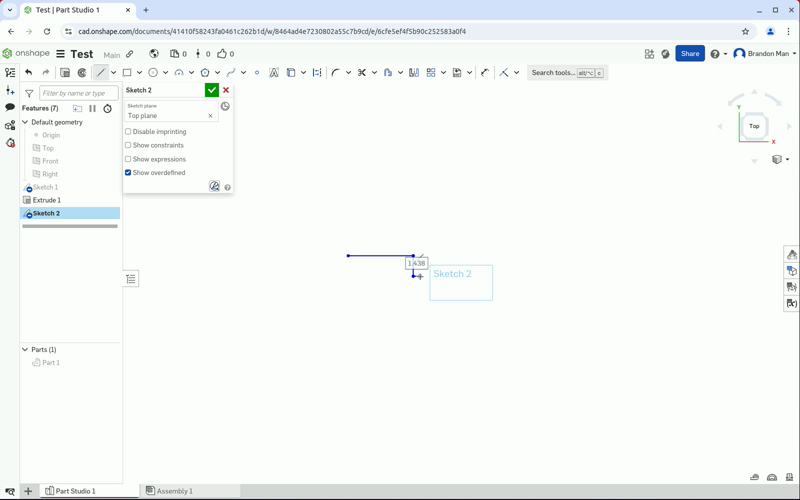
key_up(shift)
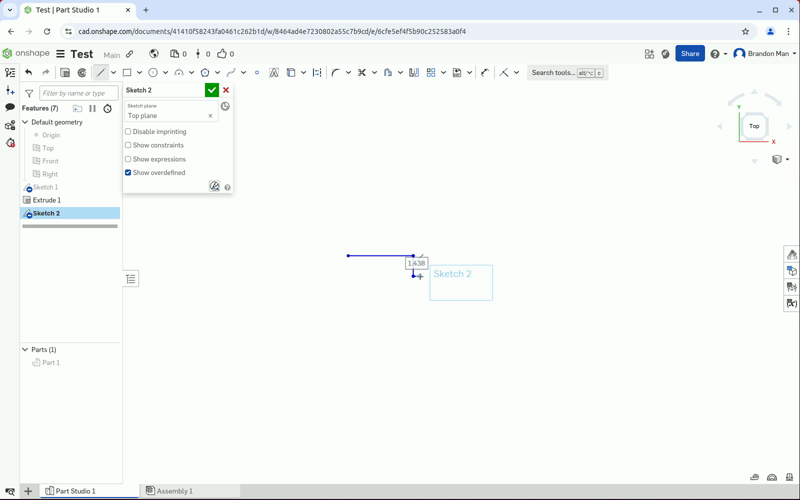
key_down(shift)
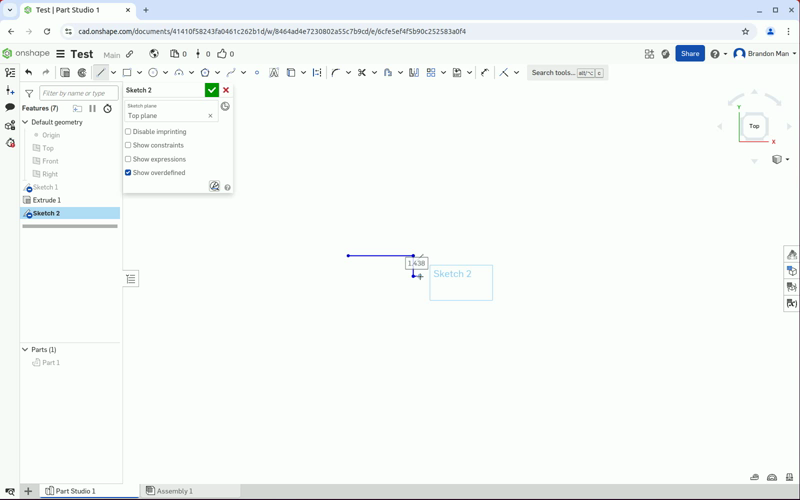
mouse_move(450, 276)
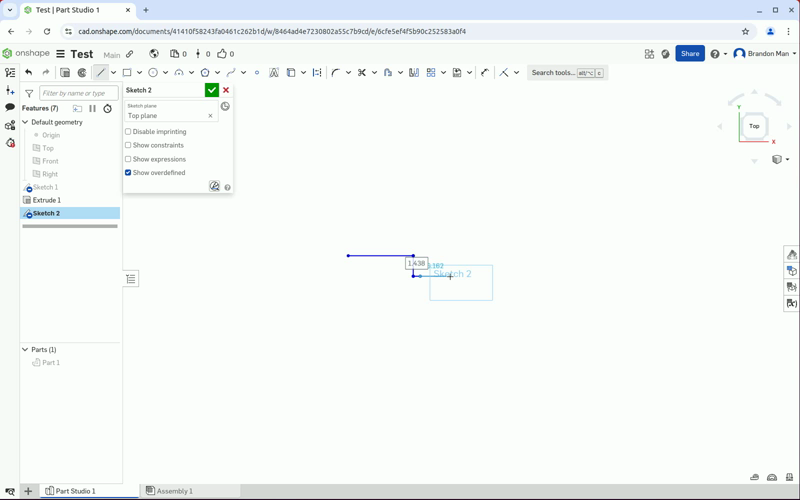
mouse_move(420, 249)
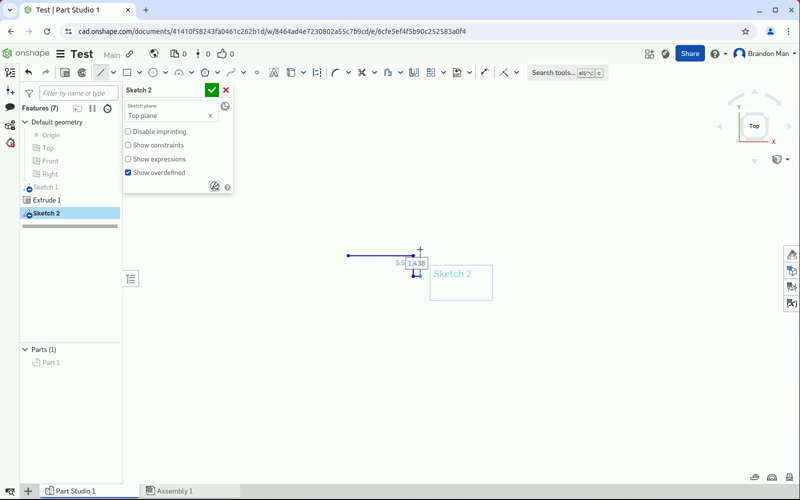
click(420, 249)
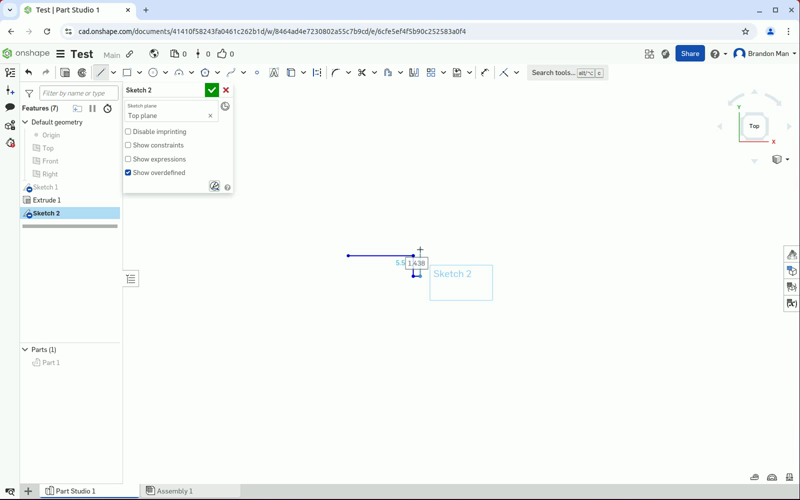
key_up(shift)
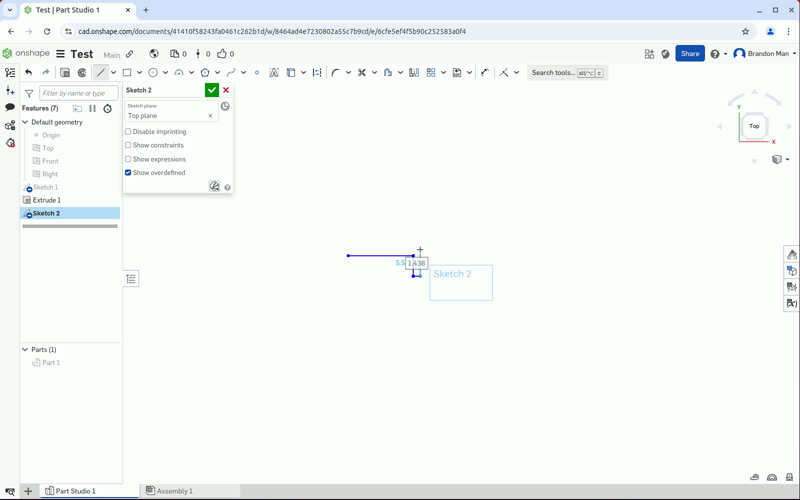
key_down(shift)
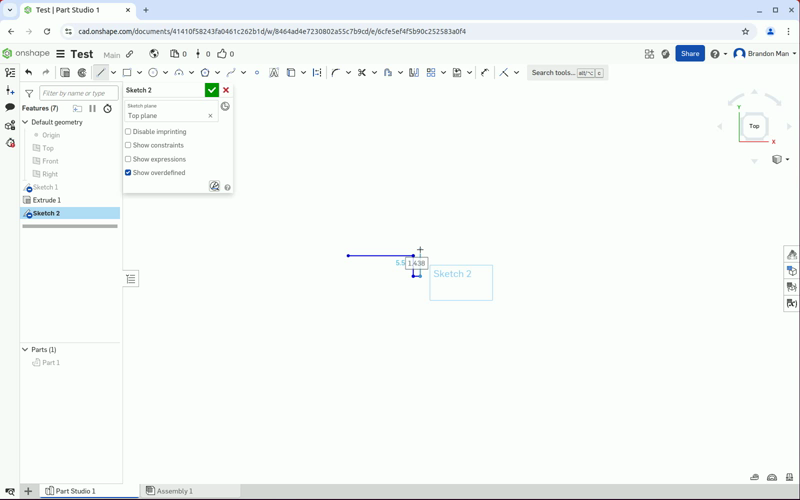
mouse_move(348, 249)
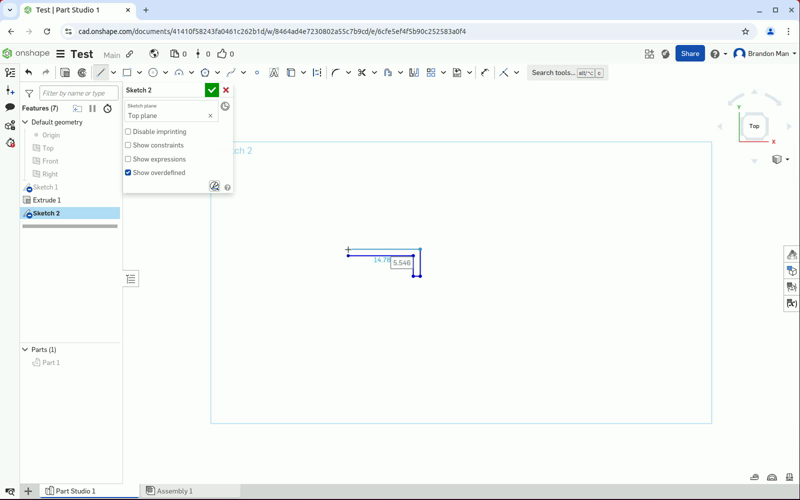
click(348, 249)
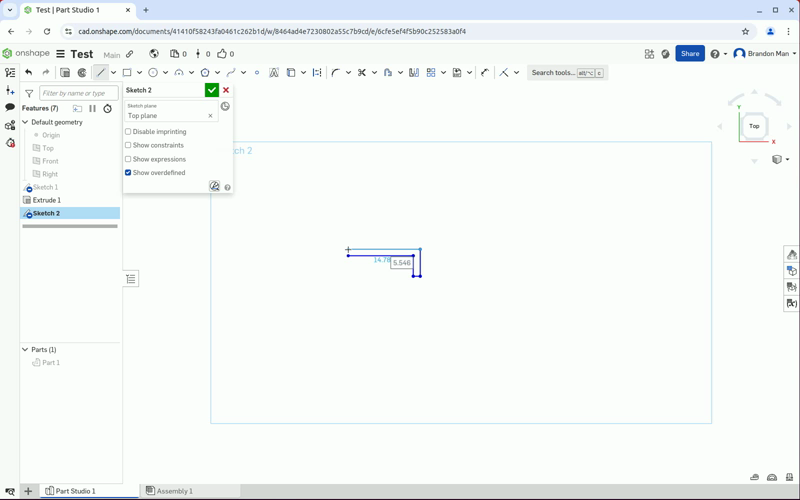
key_up(shift)
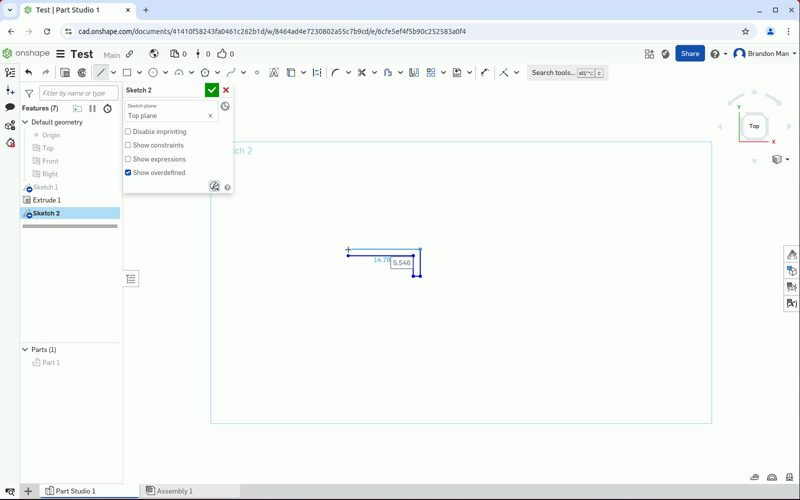
mouse_move(378, 249)
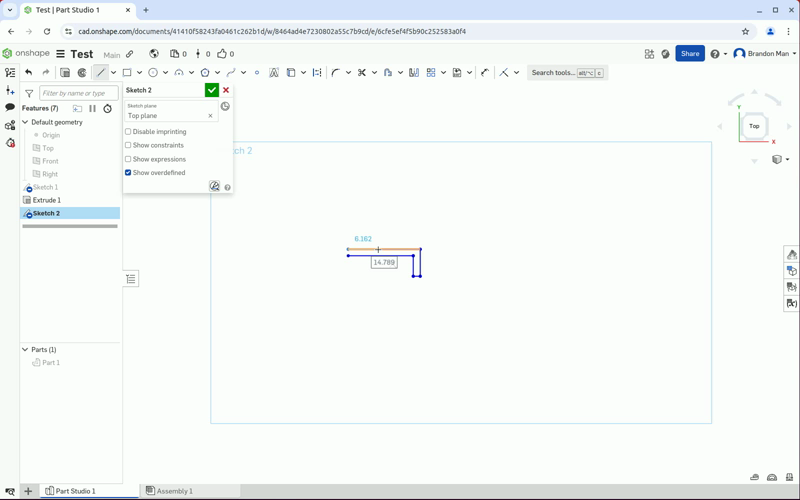
key_down(shift)
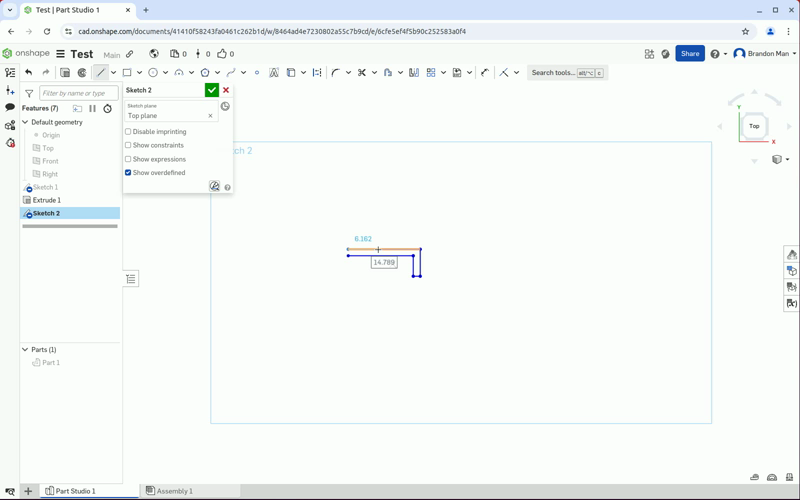
mouse_move(348, 255)
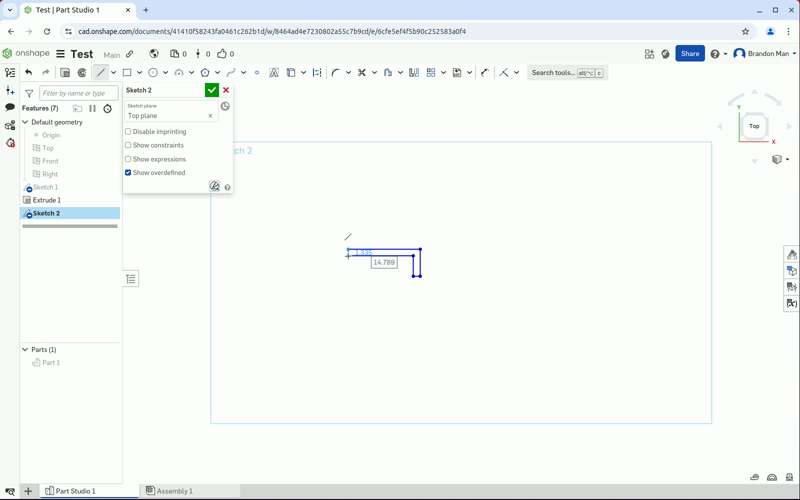
scroll(6)
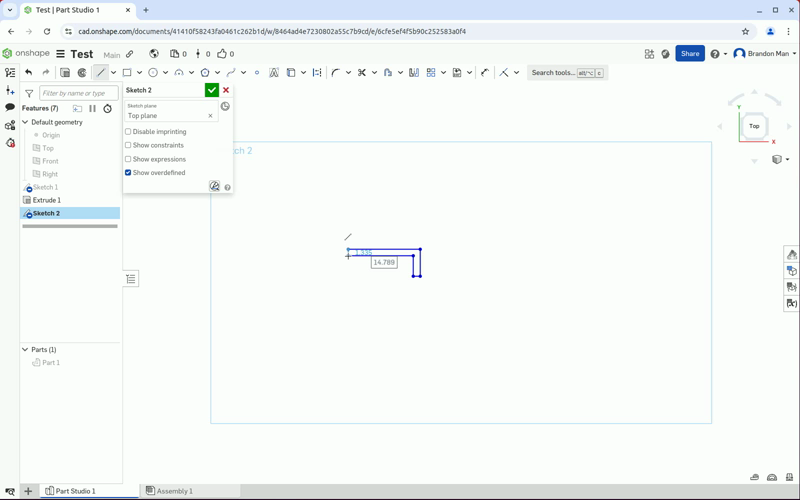
scroll(6)
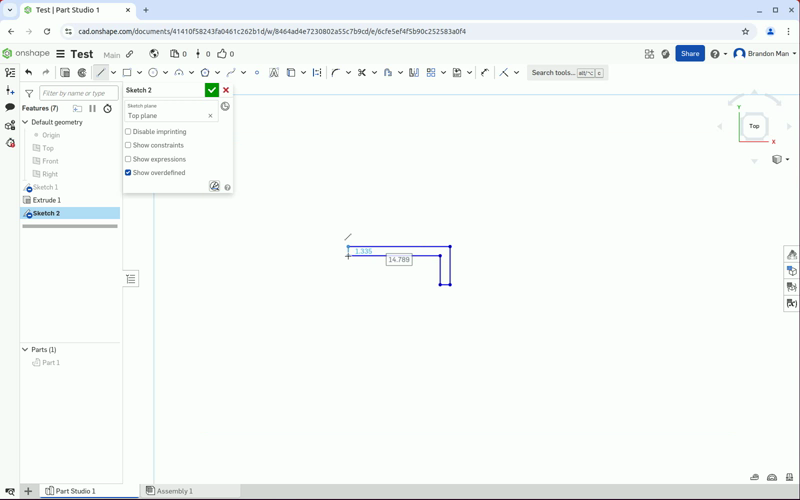
scroll(6)
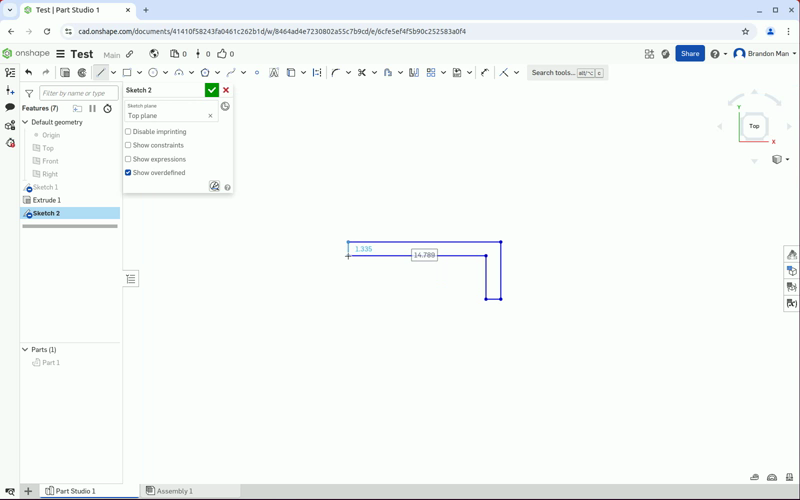
scroll(6)
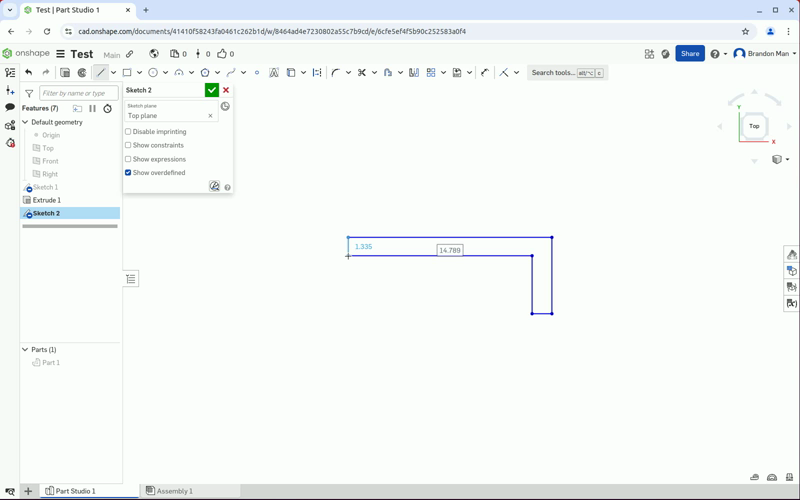
scroll(6)
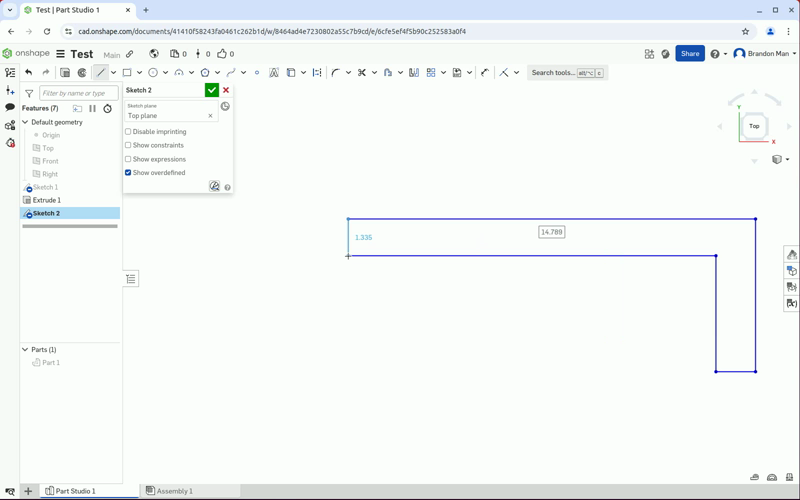
scroll(6)
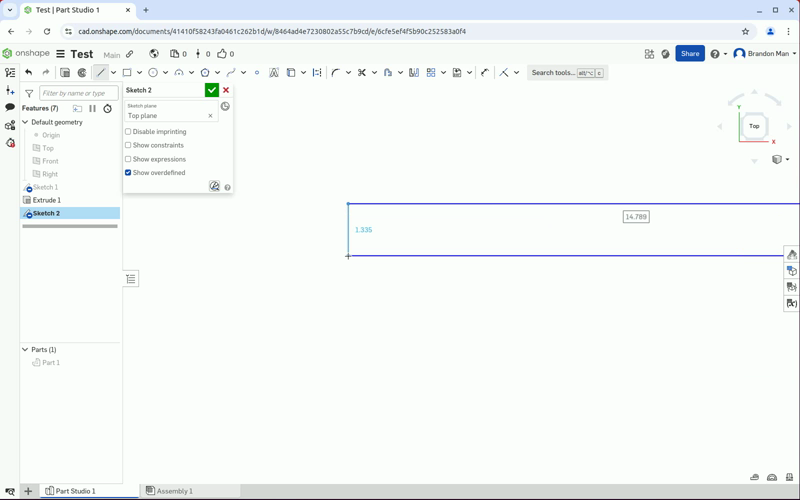
scroll(6)
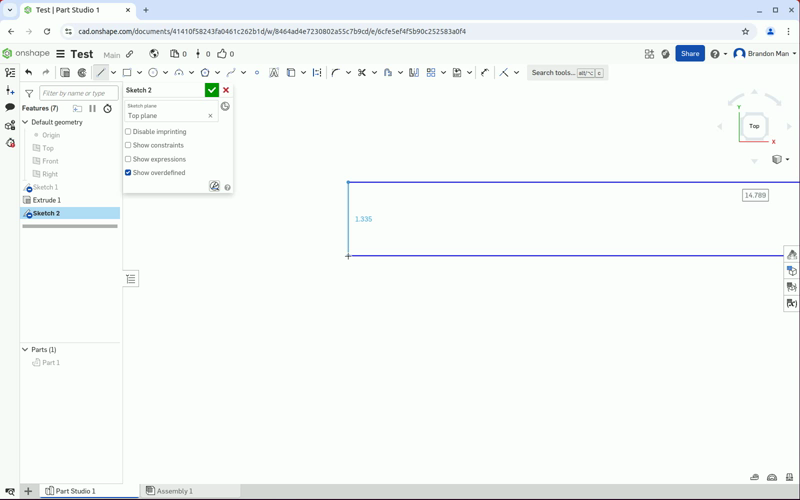
key_up(shift)
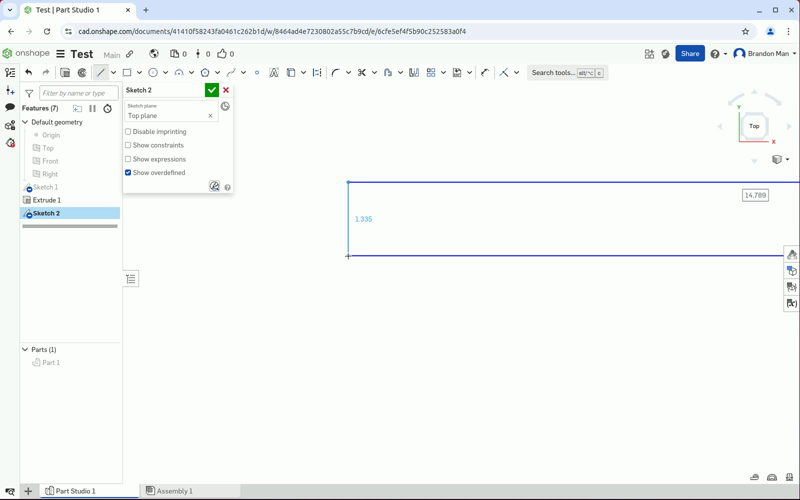
click(348, 255)
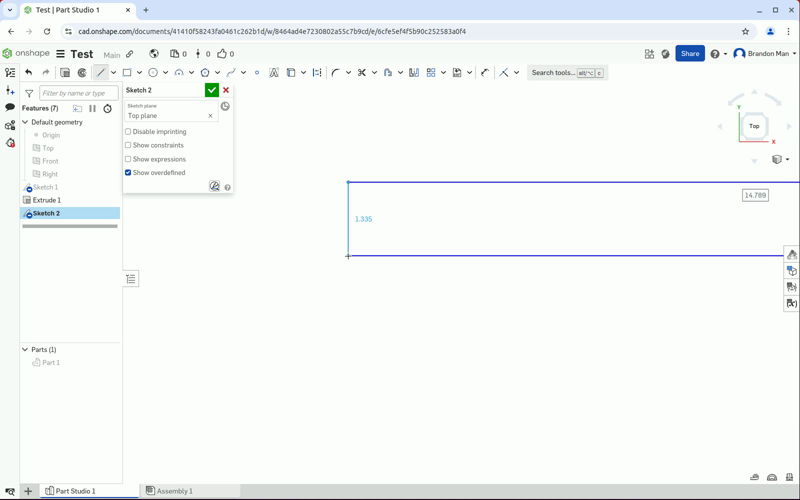
scroll(-6)
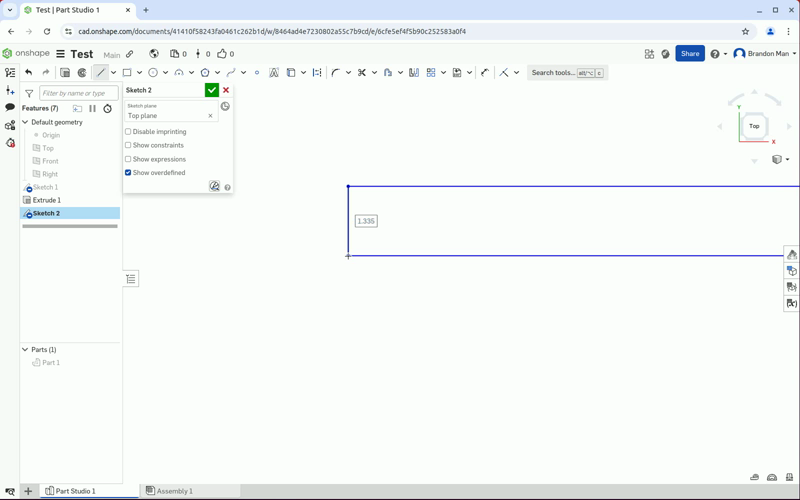
scroll(-6)
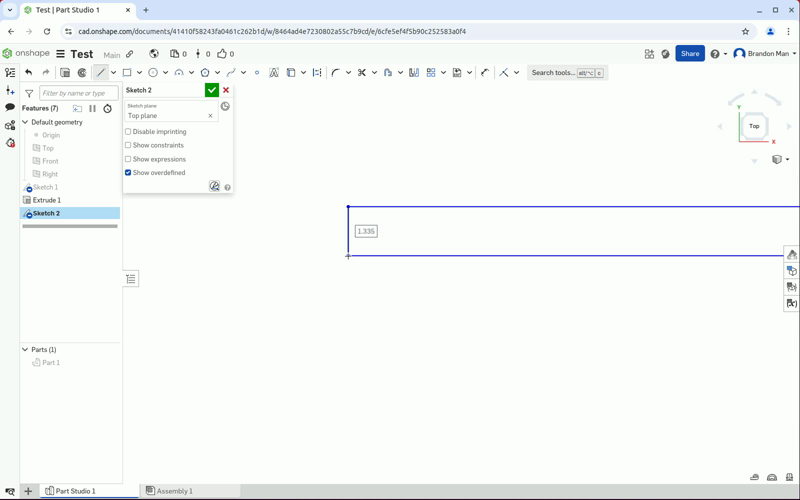
scroll(-6)
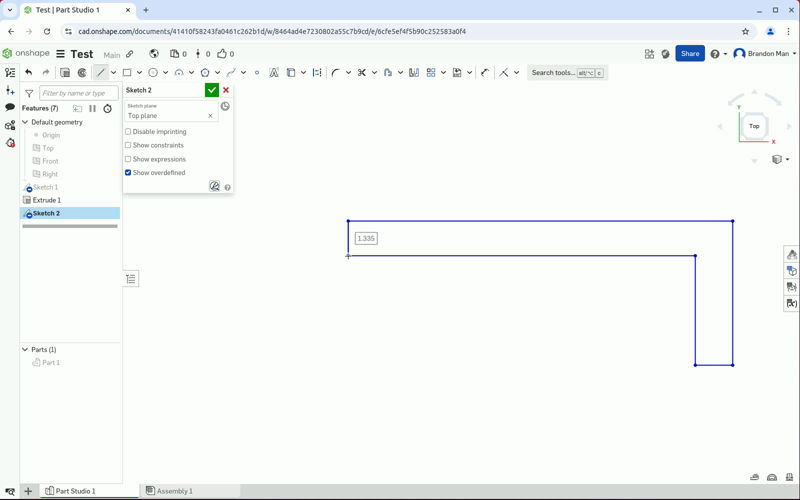
scroll(-6)
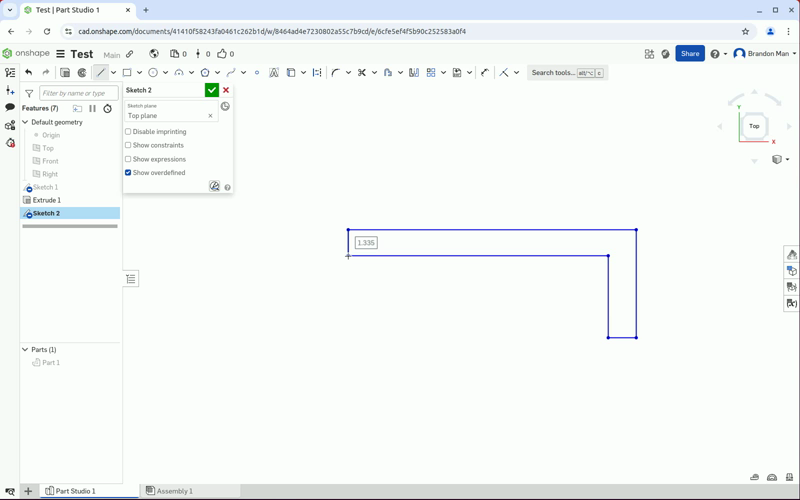
scroll(-6)
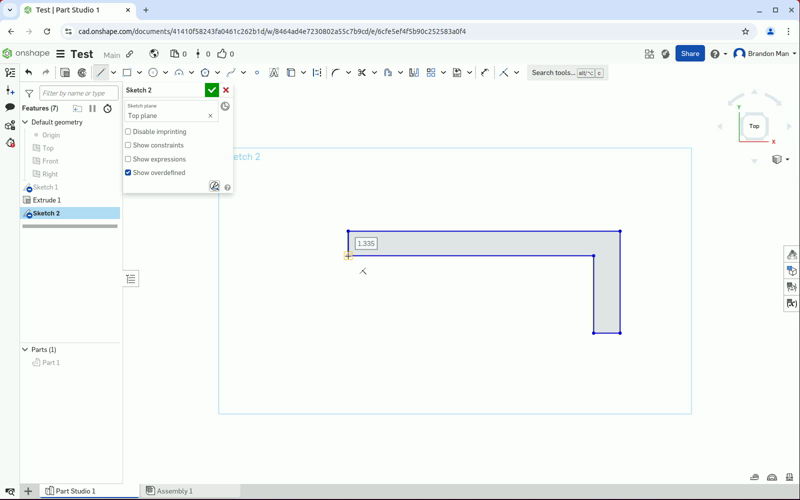
scroll(-6)
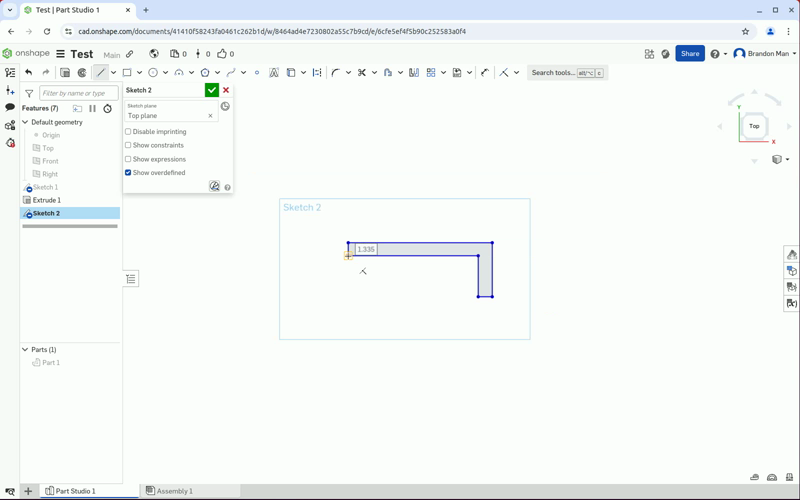
scroll(-6)
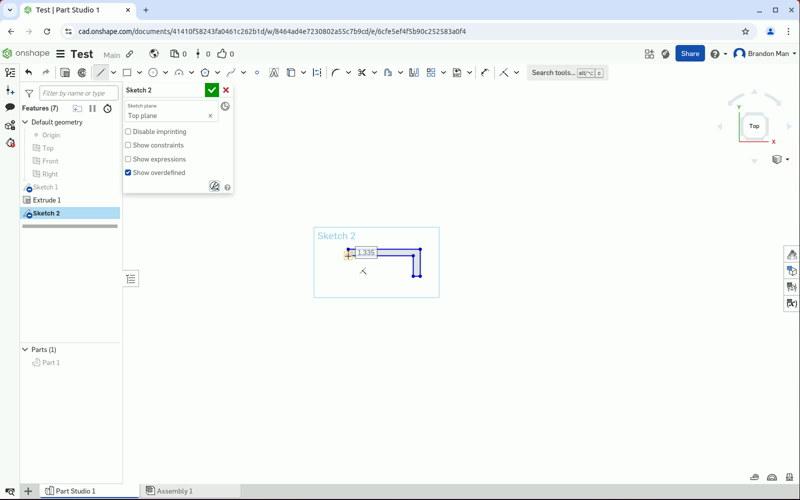
key(esc)
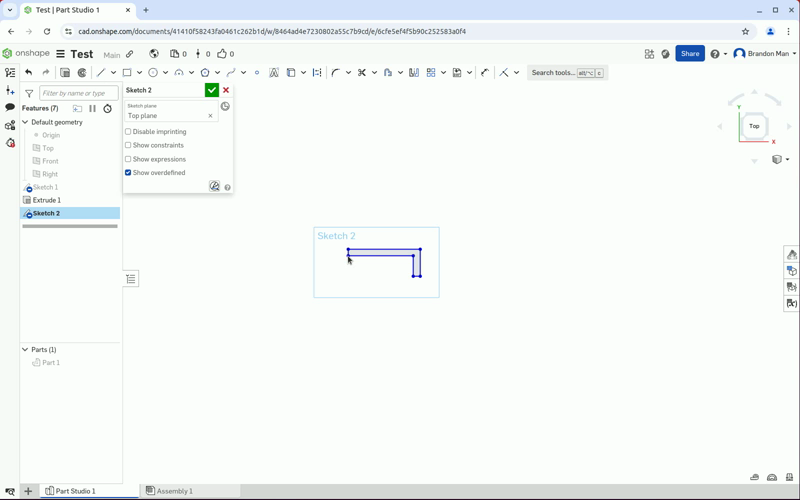
mouse_move(418, 251)
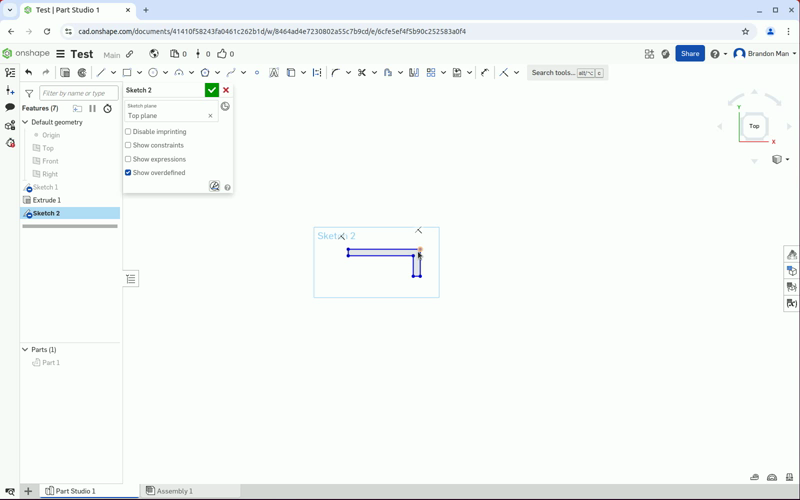
scroll(6)
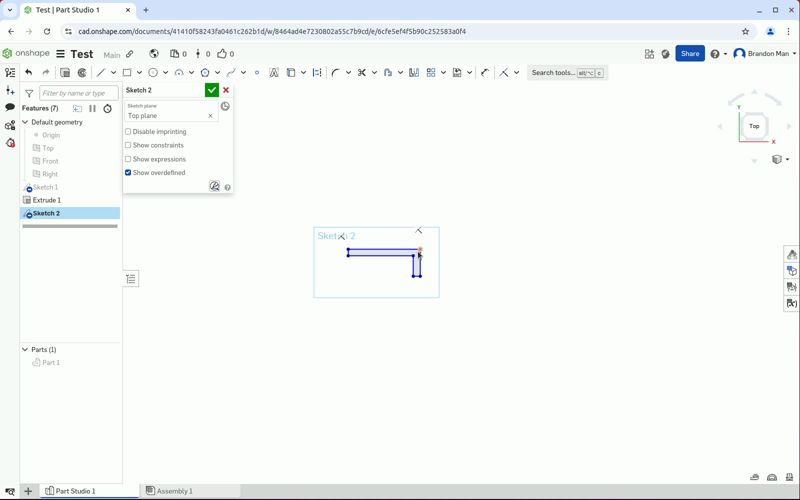
scroll(6)
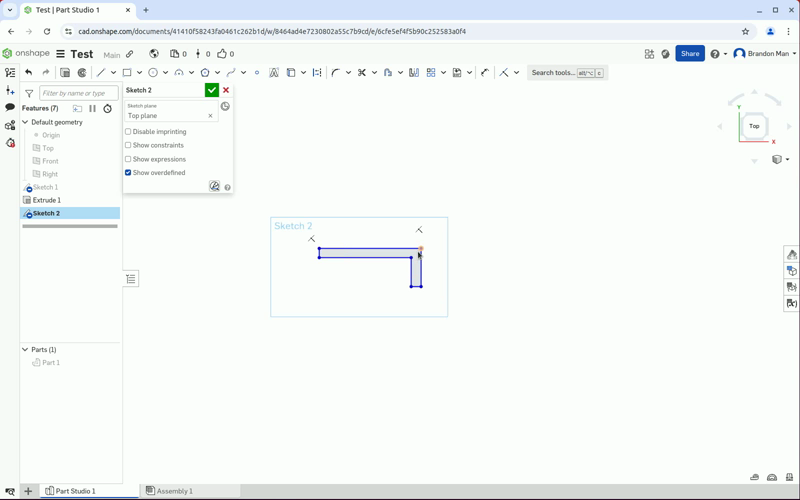
scroll(6)
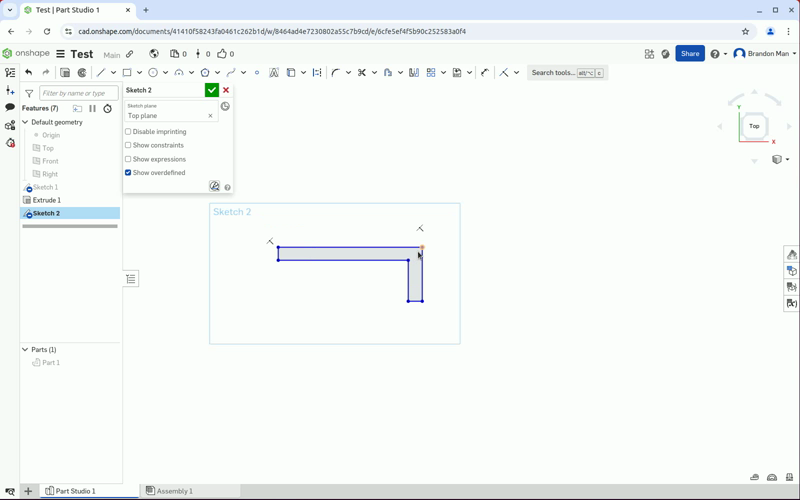
scroll(6)
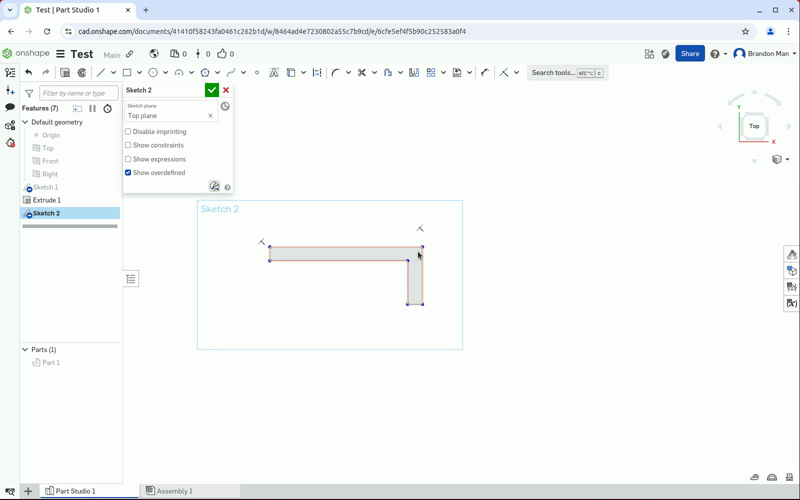
scroll(6)
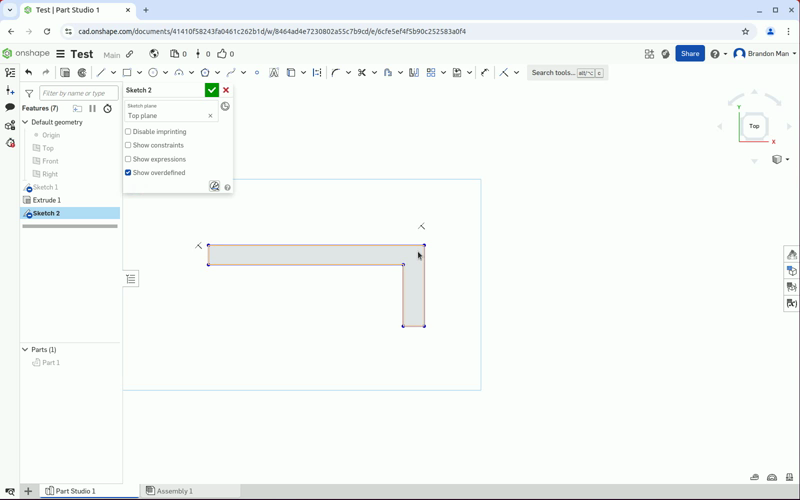
scroll(6)
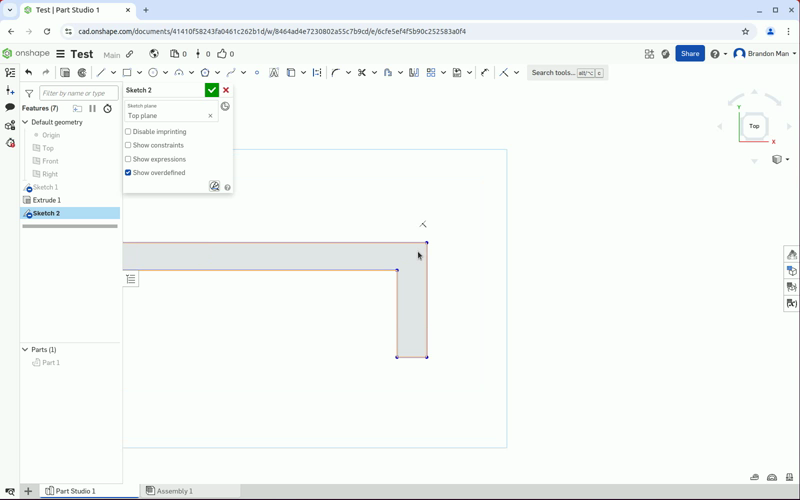
scroll(6)
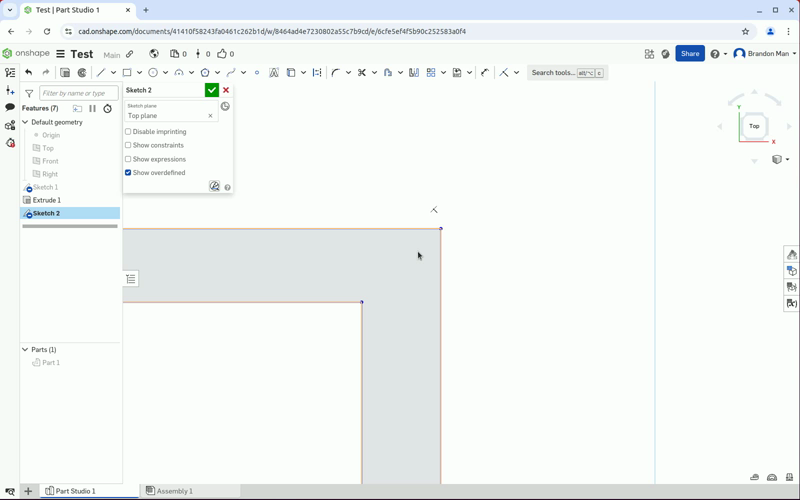
click(418, 251)
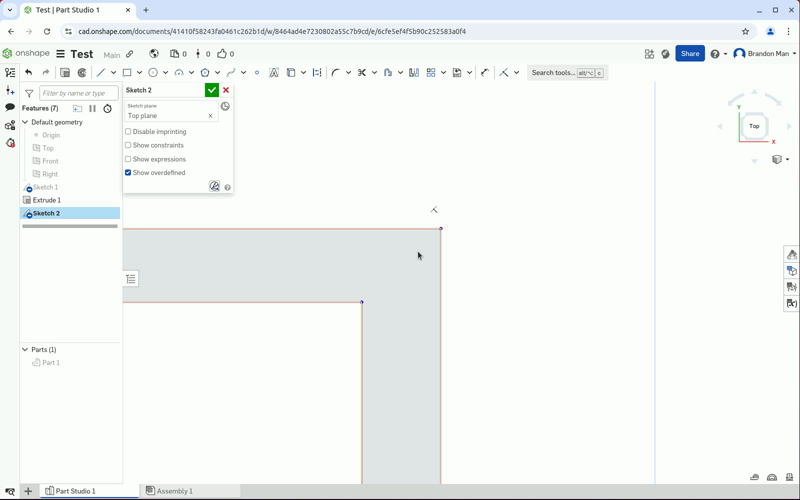
scroll(-6)
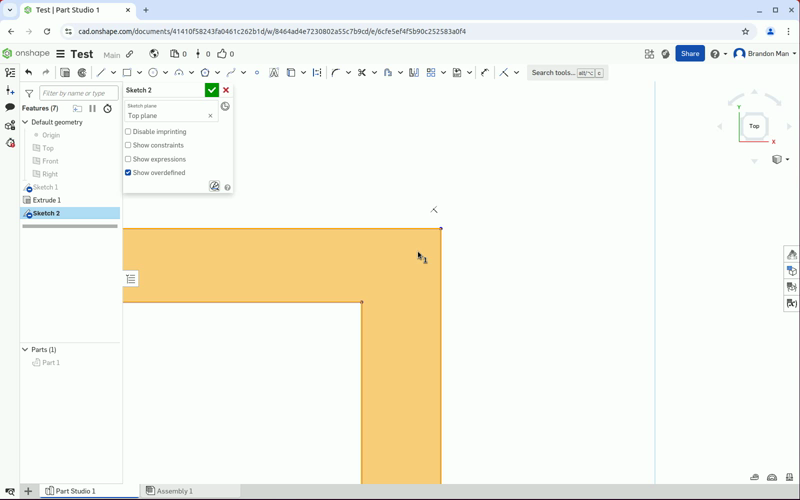
scroll(-6)
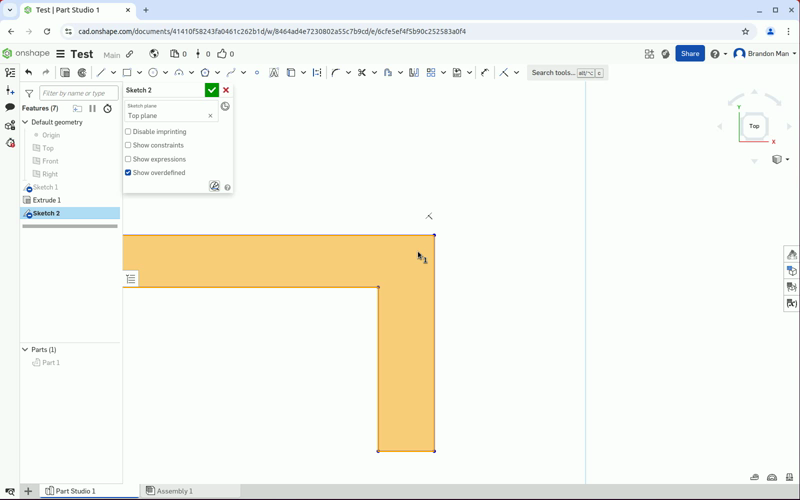
scroll(-6)
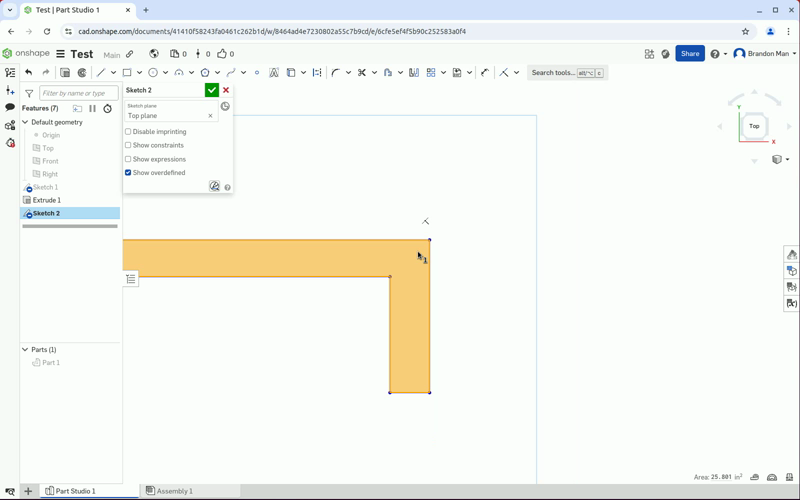
scroll(-6)
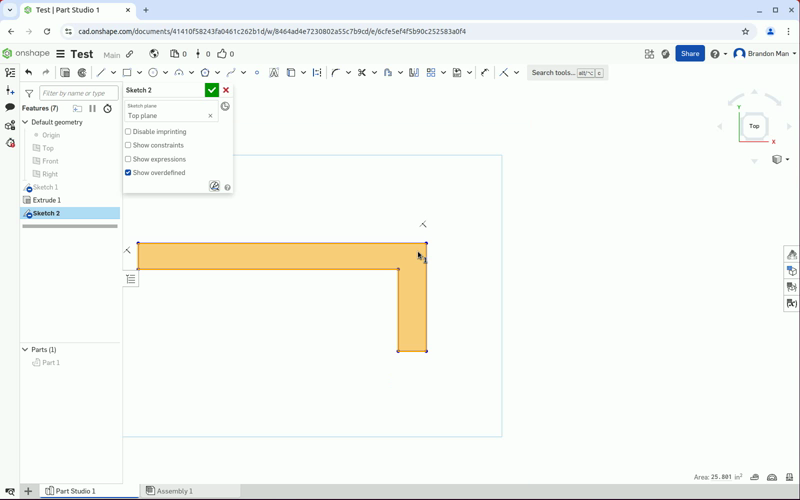
scroll(-6)
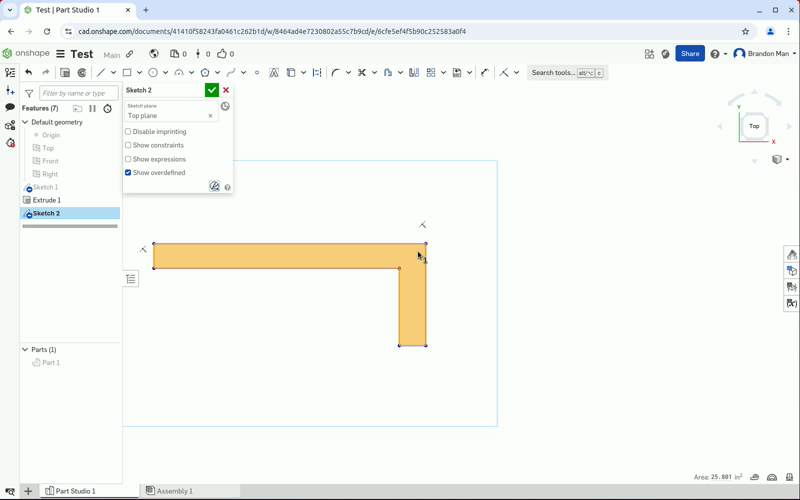
scroll(-6)
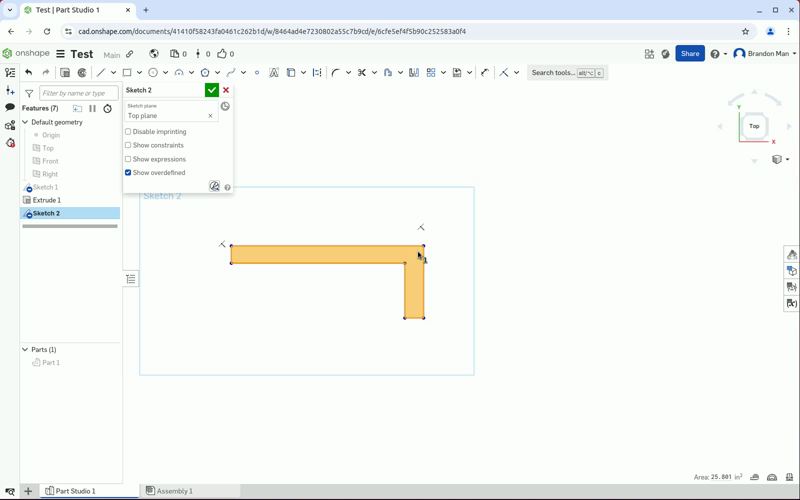
scroll(-6)
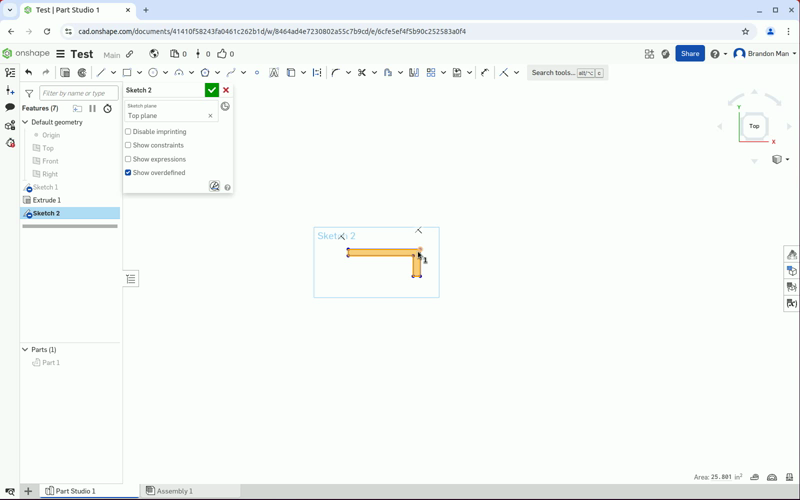
mouse_move(73, 352)
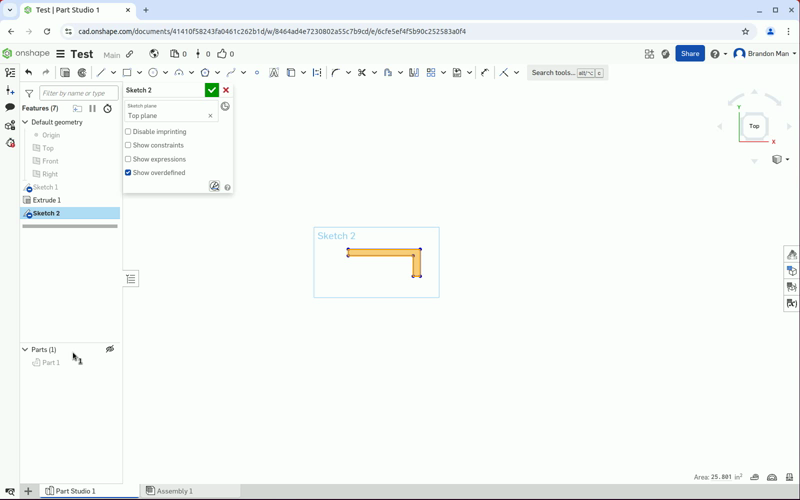
key(shift+y)
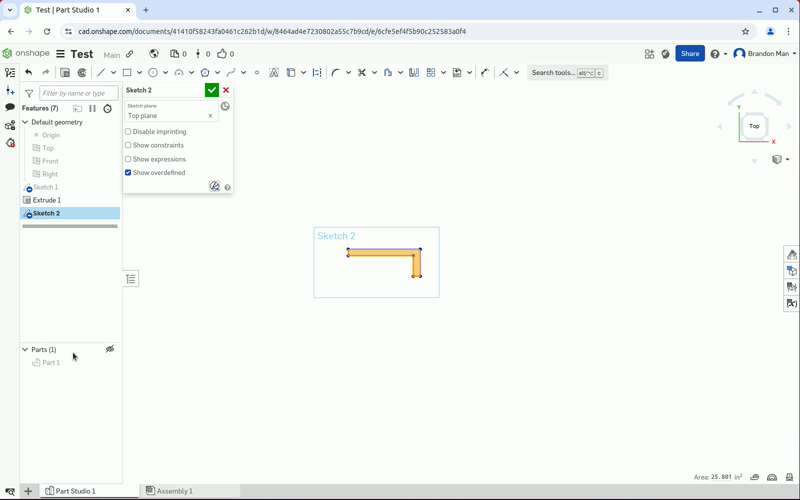
key(shift+e)
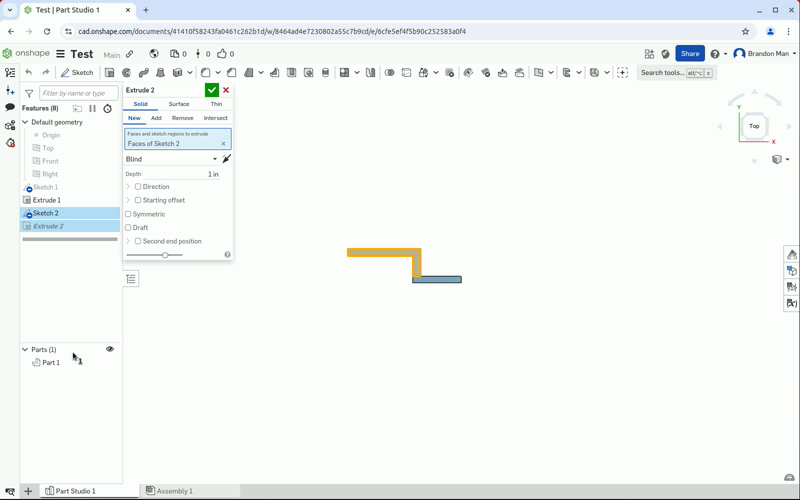
mouse_move(143, 106)
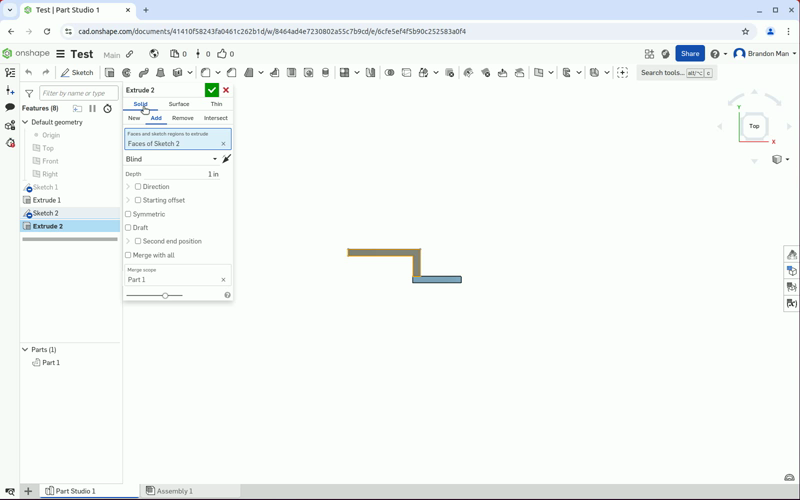
click(143, 106)
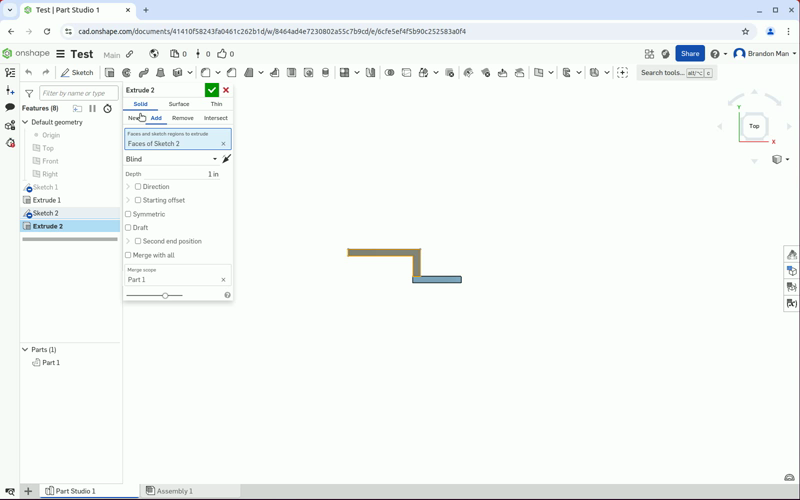
mouse_move(137, 120)
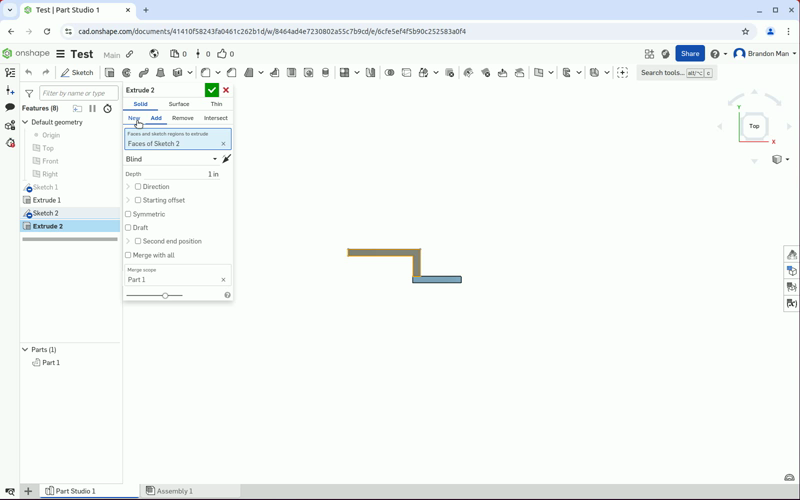
click(137, 120)
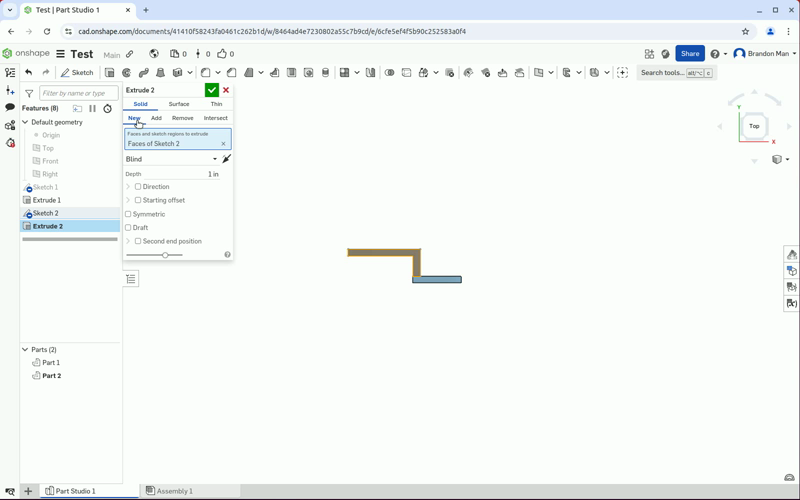
key(tab, 4)
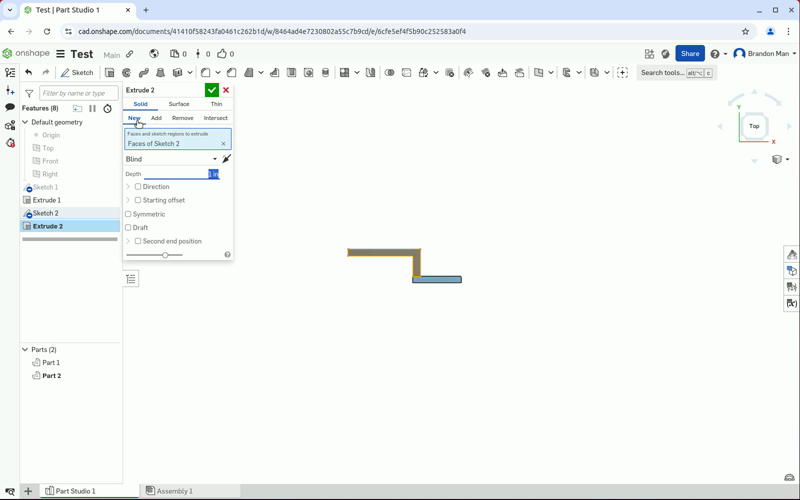
text(16.609)
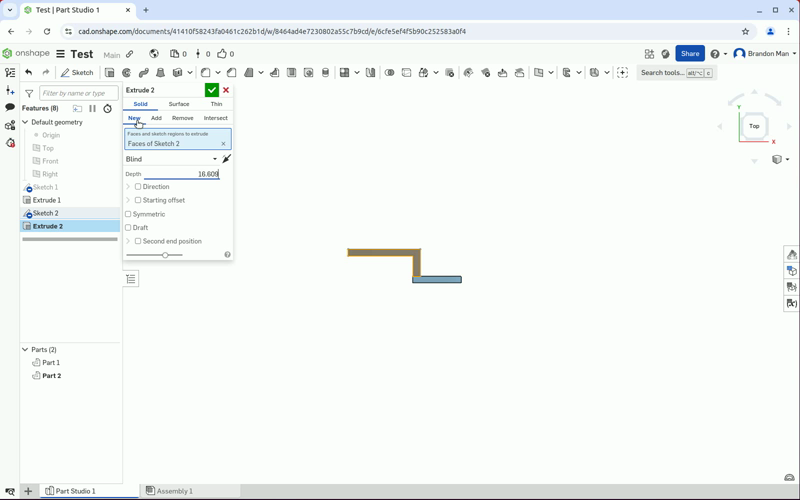
key(enter)
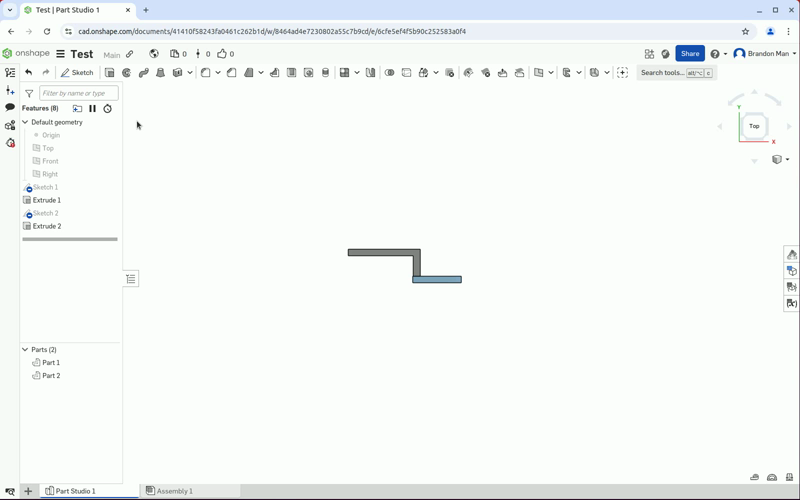
key(shift+h)
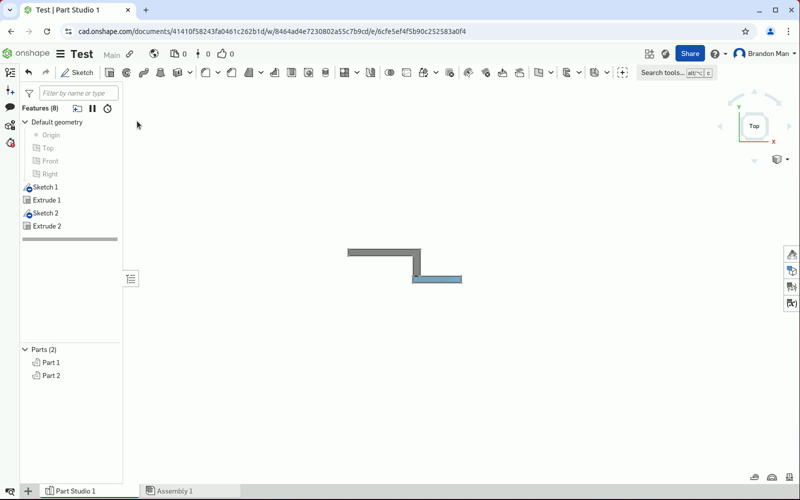
key(shift+h)
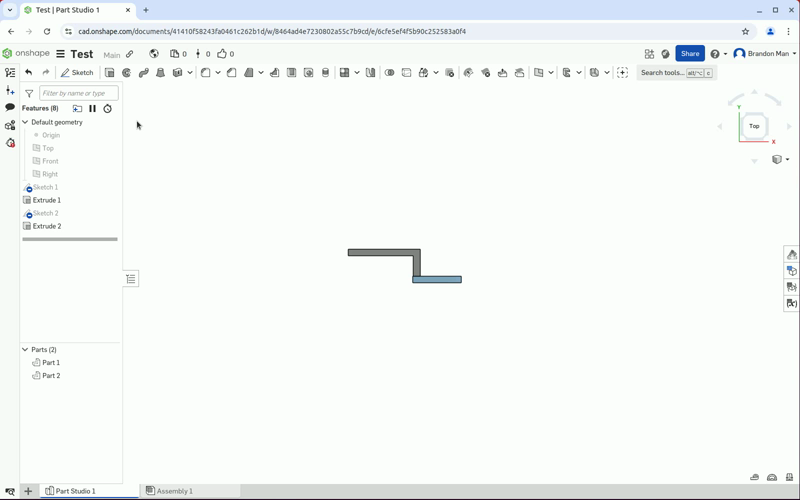
mouse_move(73, 189)
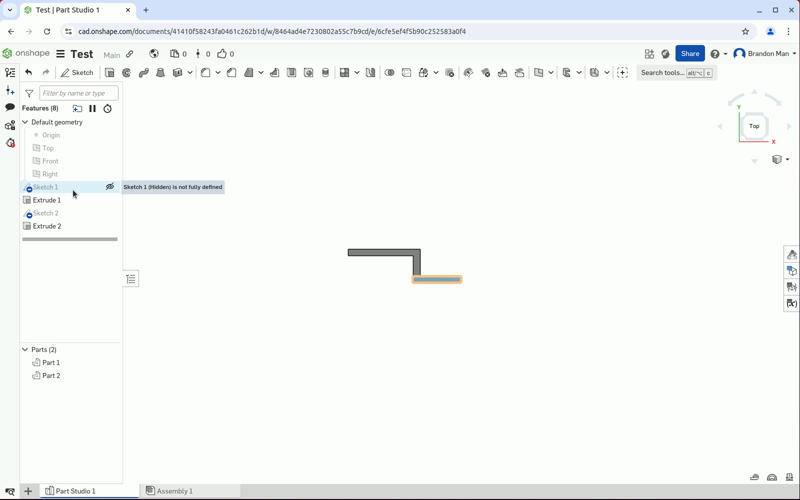
click(73, 189)
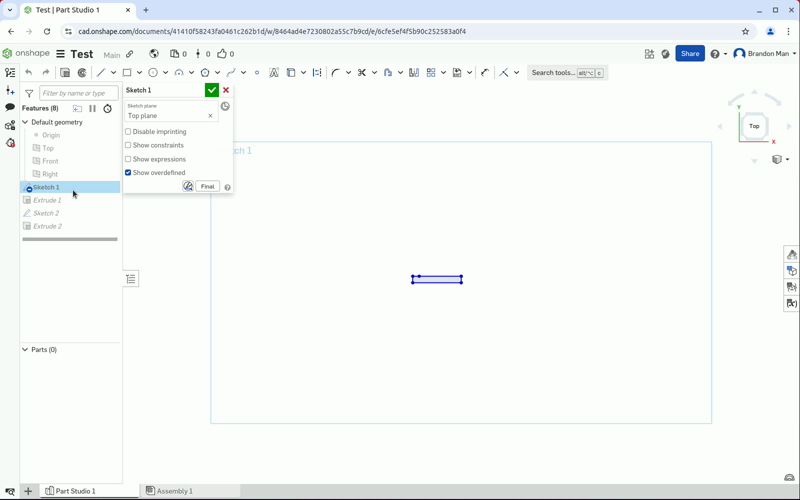
mouse_move(229, 92)
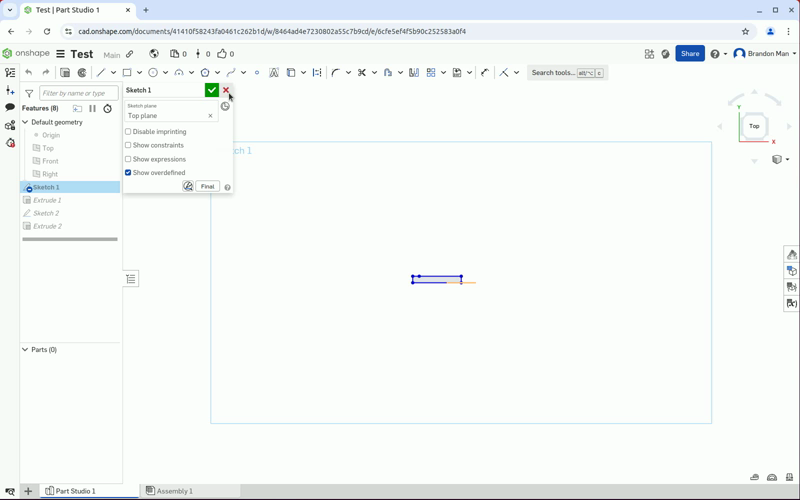
click(229, 92)
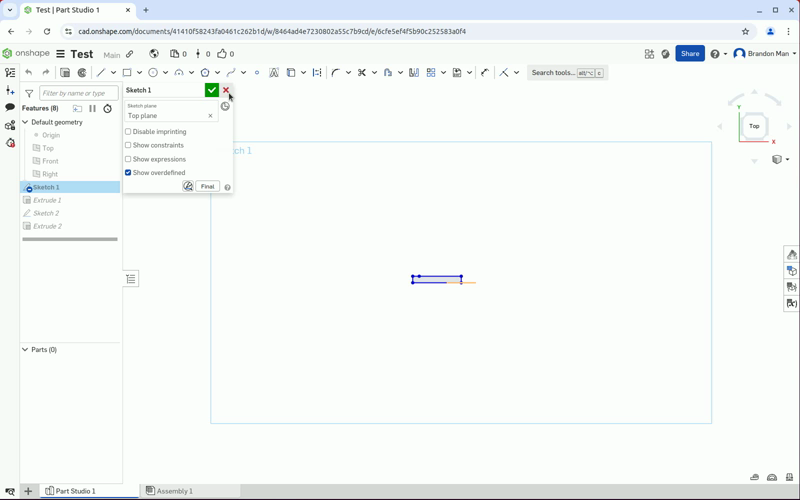
key(shift+s)
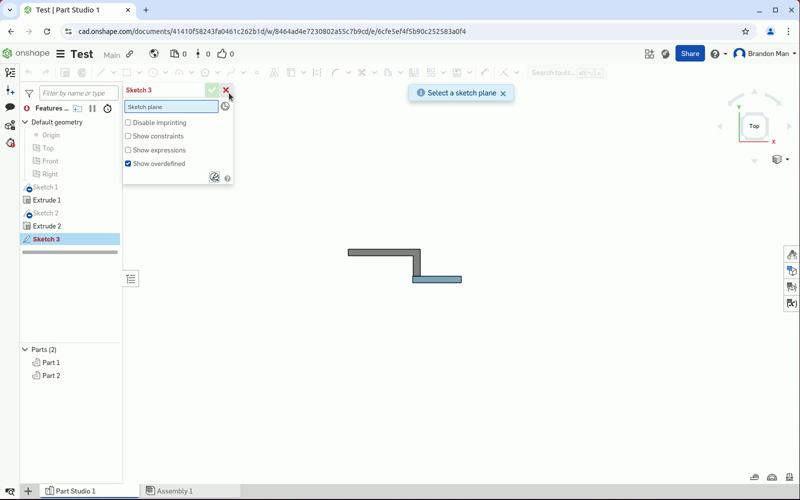
mouse_move(73, 150)
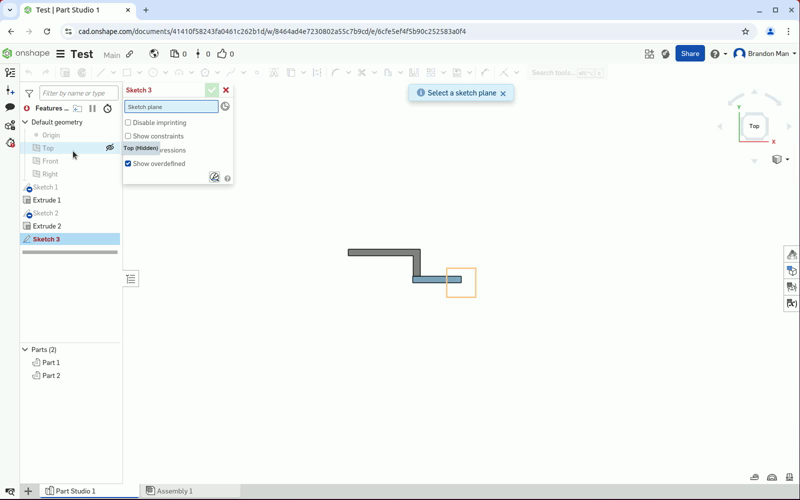
click(73, 150)
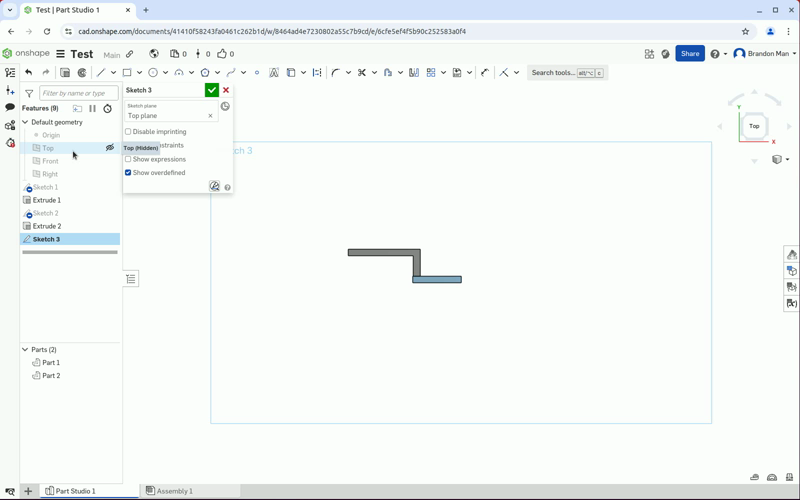
mouse_move(73, 352)
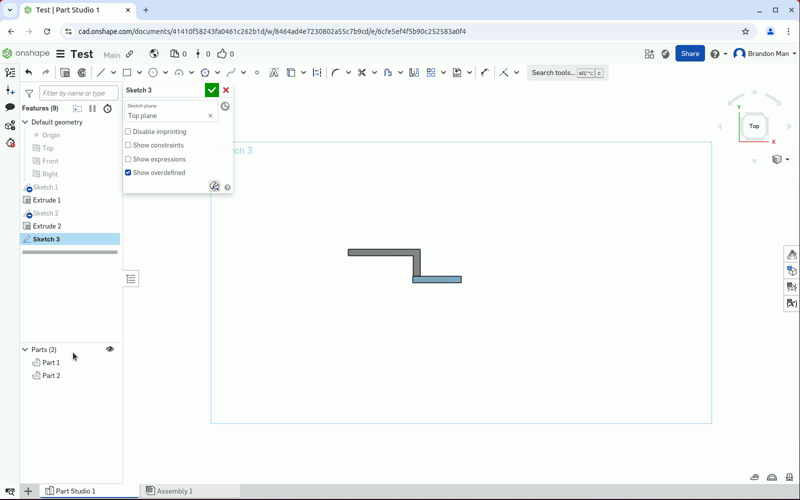
key(y)
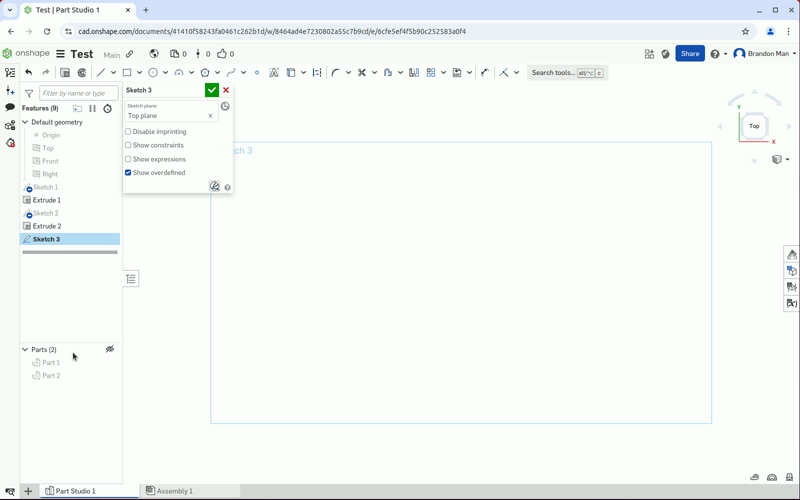
key(l)
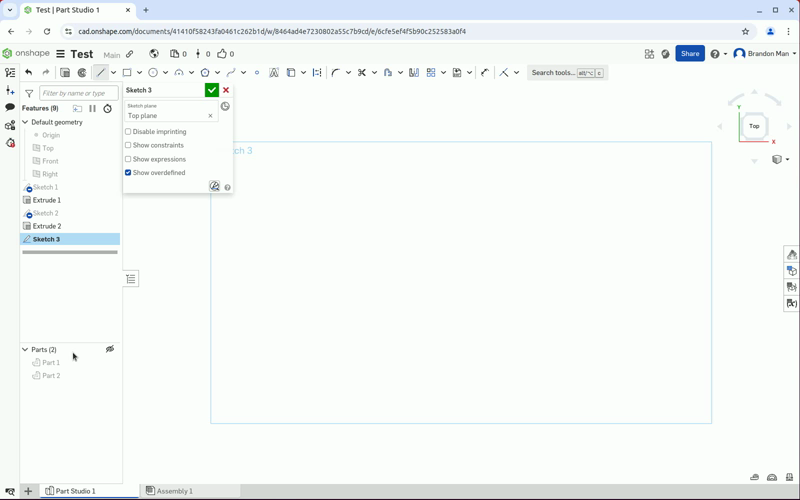
key_down(shift)
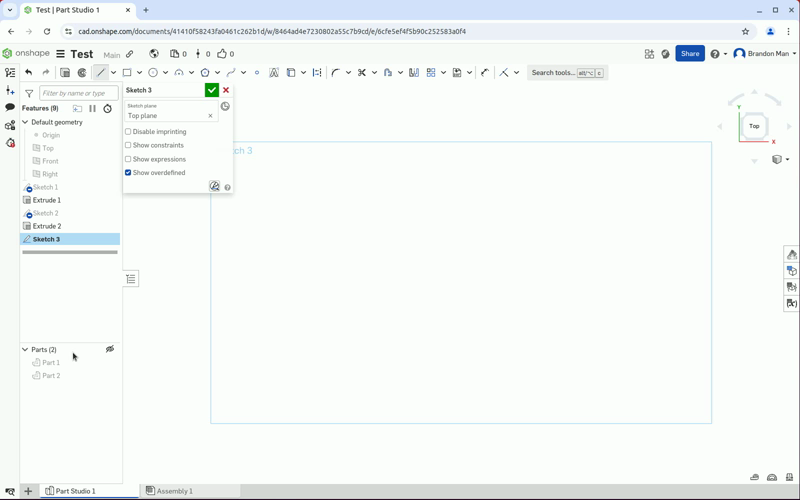
mouse_move(412, 303)
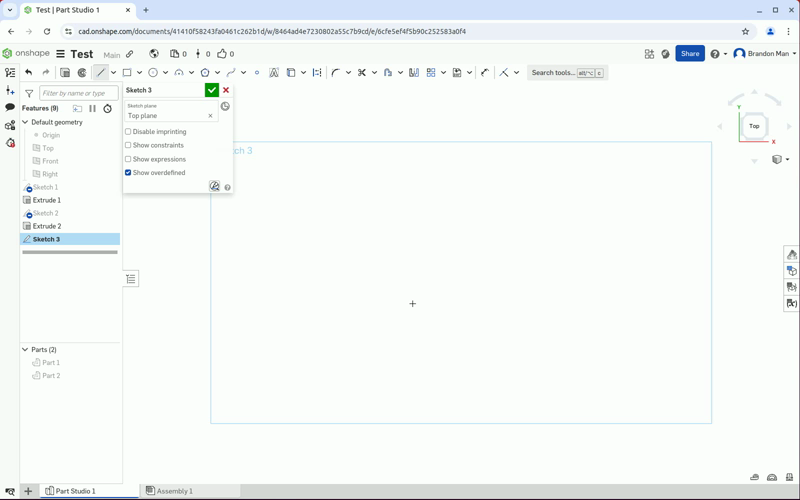
click(412, 303)
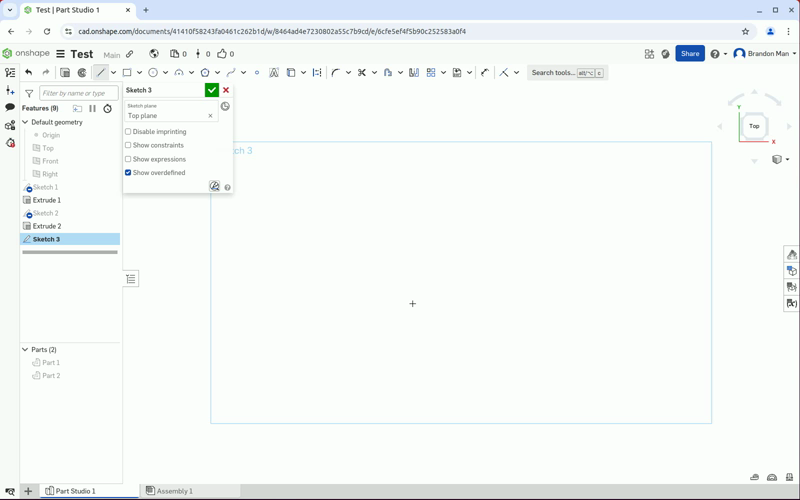
key_up(shift)
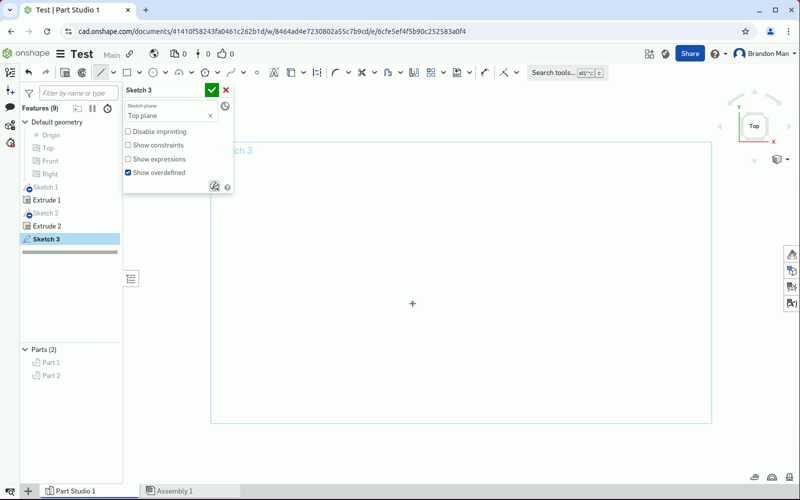
key_down(shift)
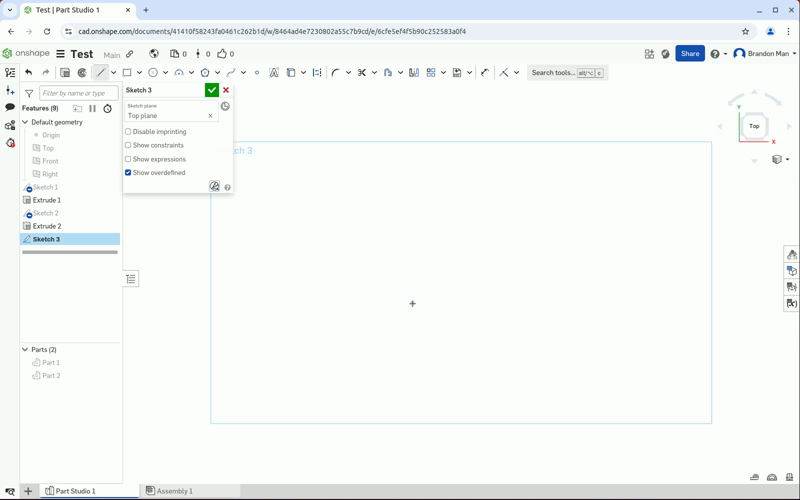
mouse_move(442, 303)
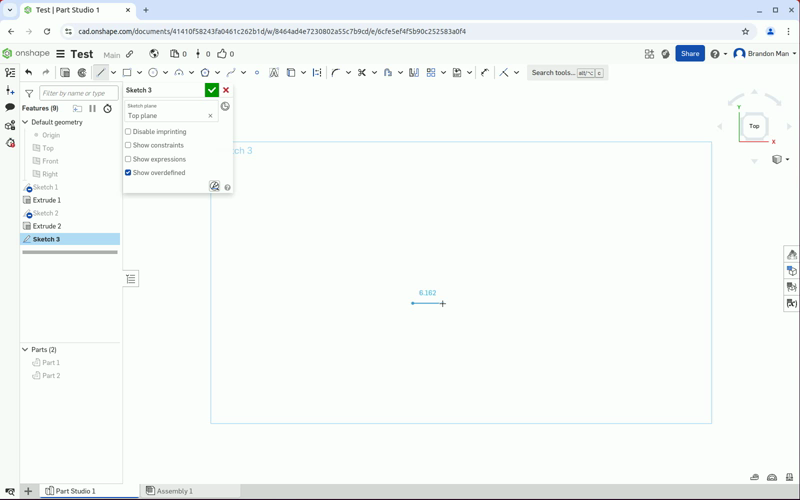
mouse_move(433, 303)
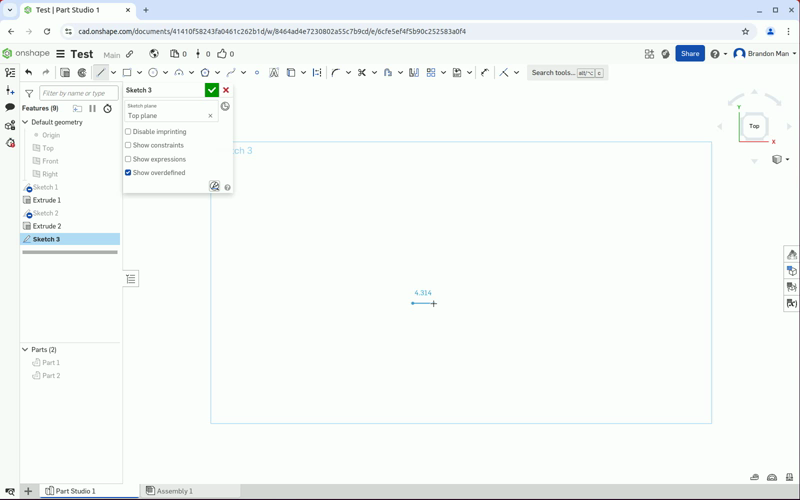
click(433, 303)
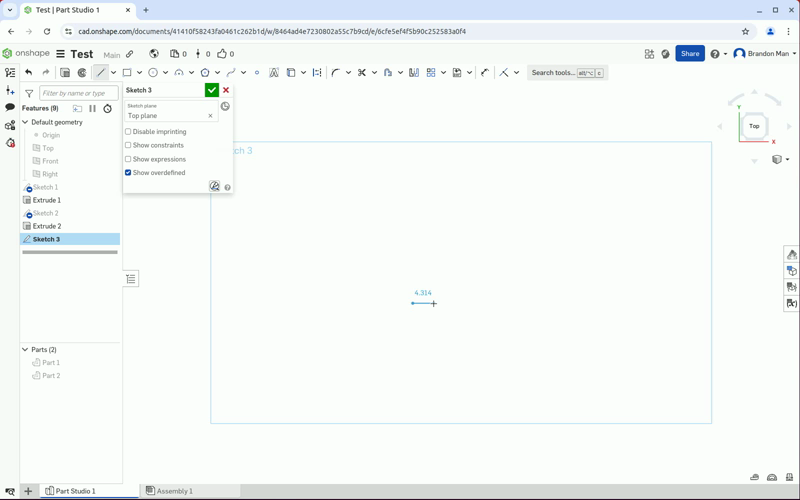
key_up(shift)
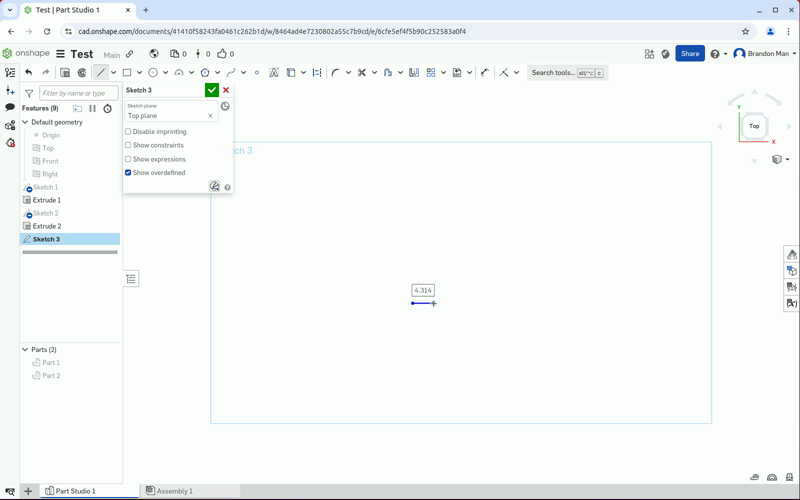
key_down(shift)
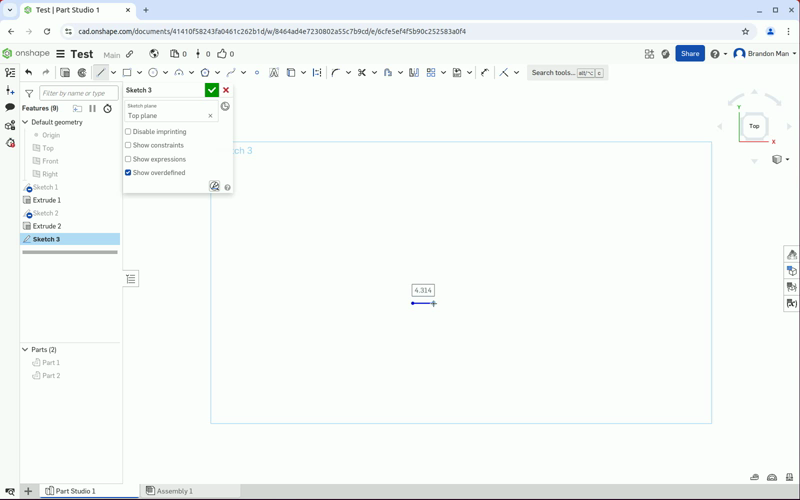
mouse_move(463, 303)
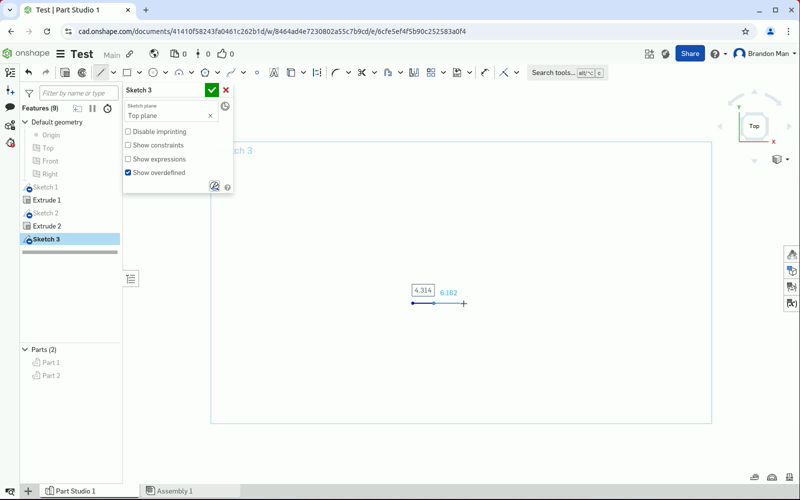
mouse_move(433, 283)
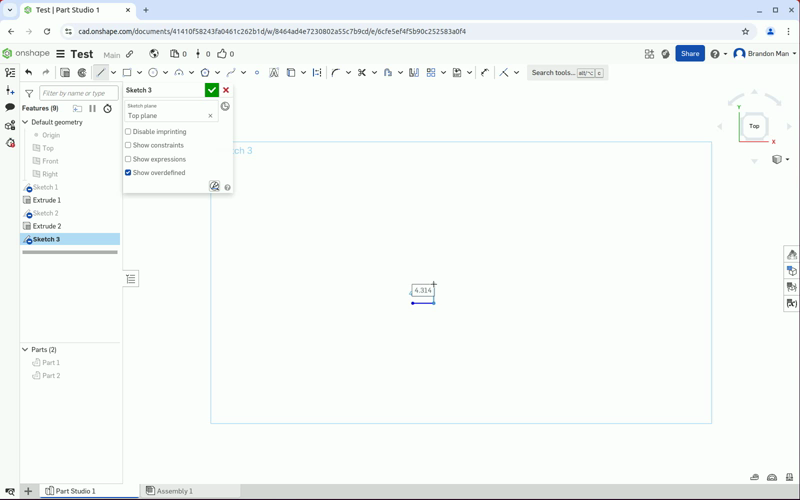
click(433, 283)
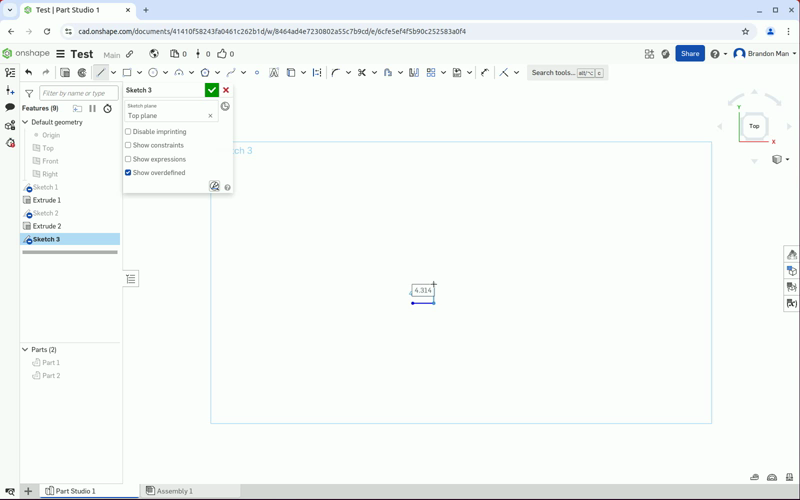
key_up(shift)
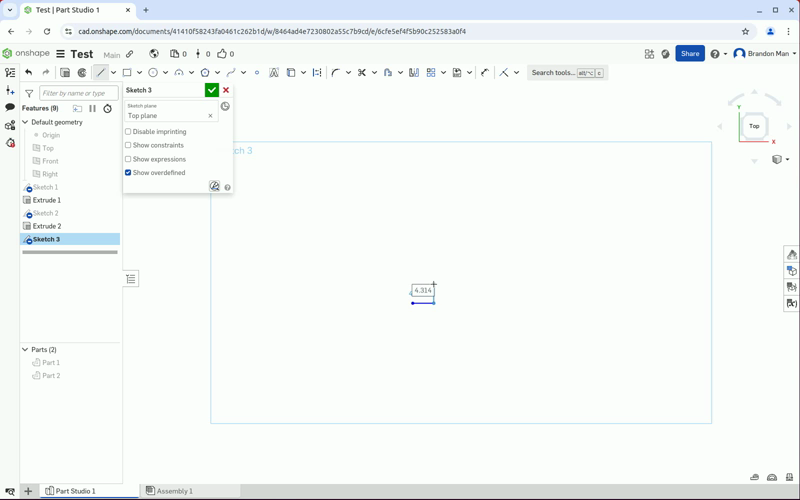
key_down(shift)
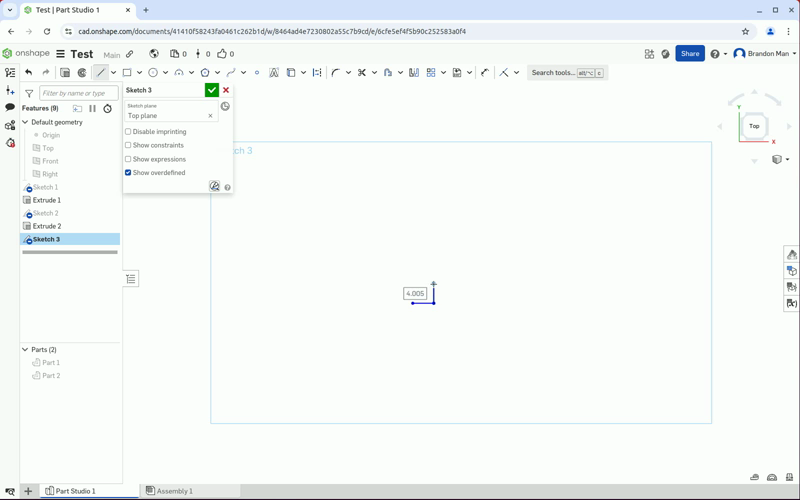
mouse_move(463, 283)
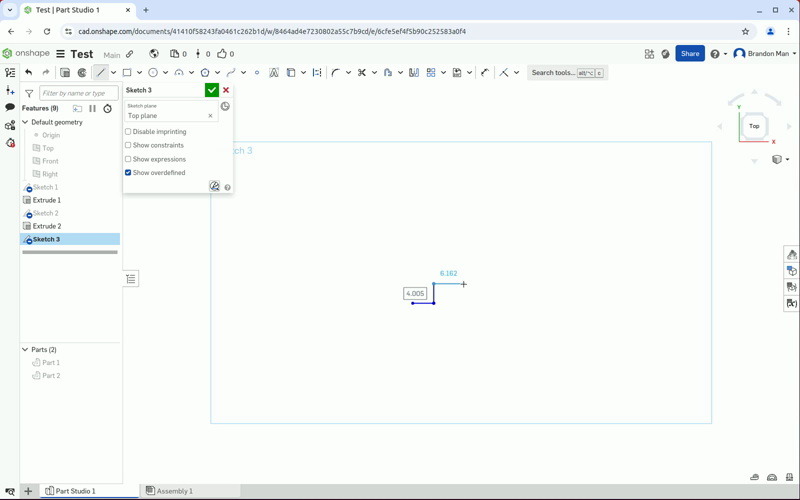
mouse_move(412, 283)
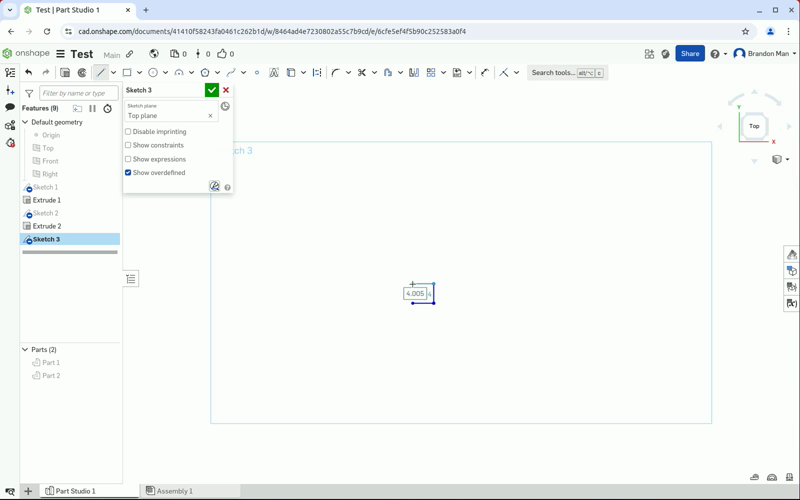
click(412, 283)
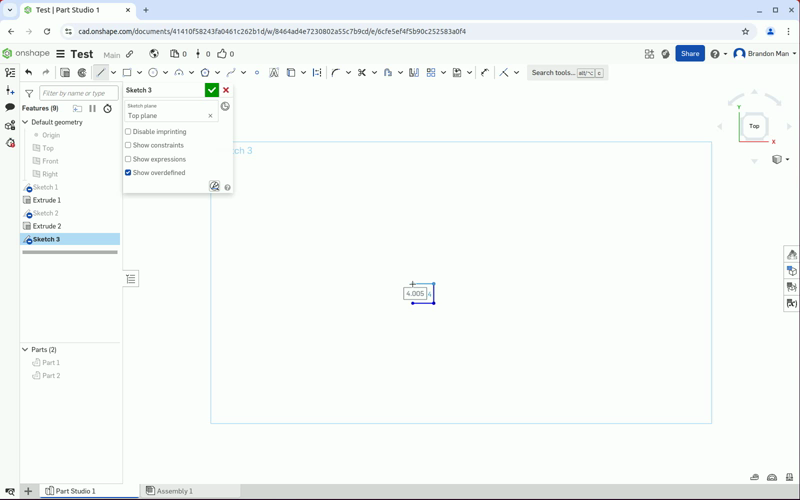
key_up(shift)
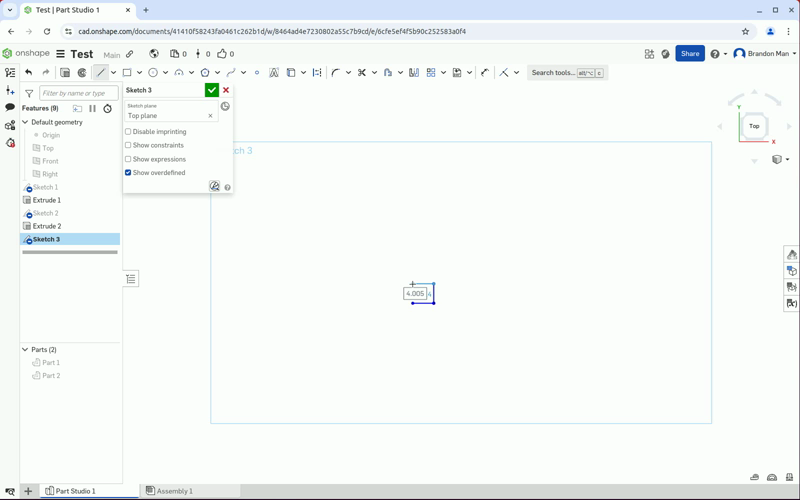
mouse_move(442, 283)
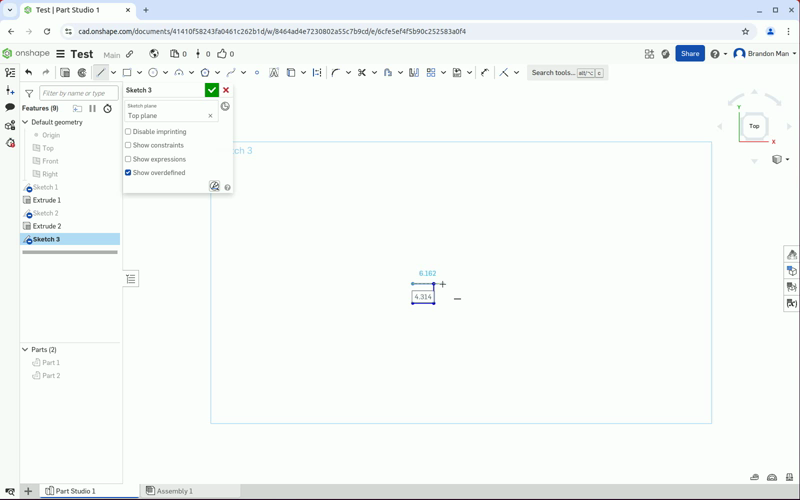
key_down(shift)
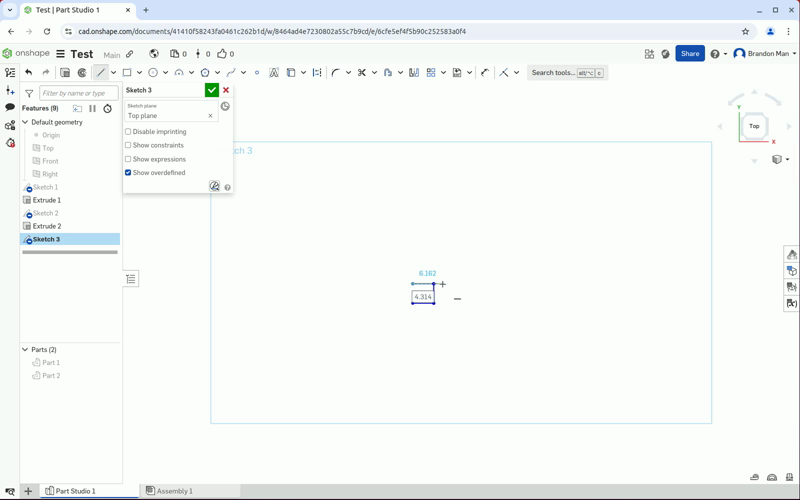
mouse_move(412, 303)
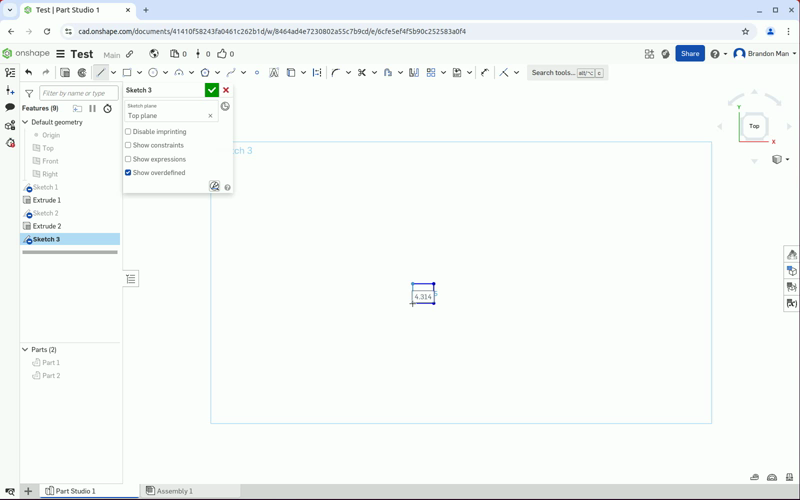
key_up(shift)
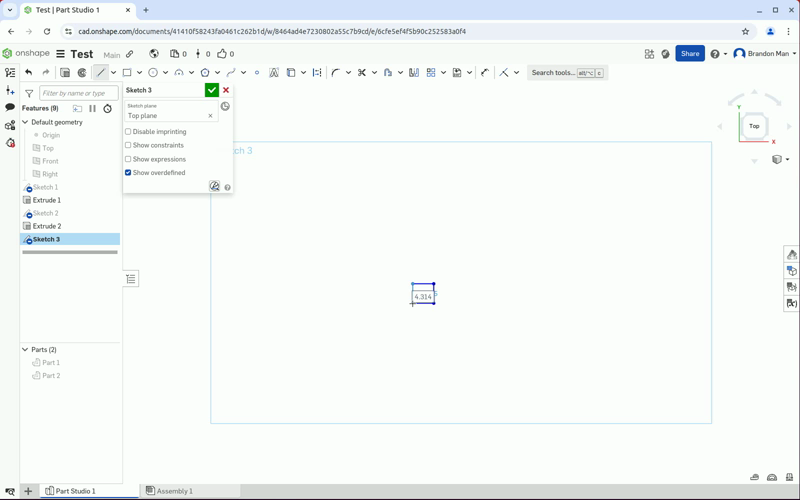
click(412, 303)
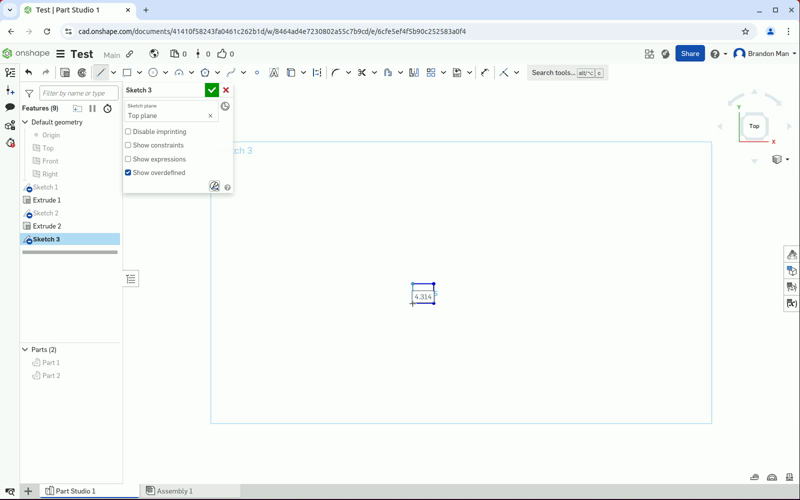
key(esc)
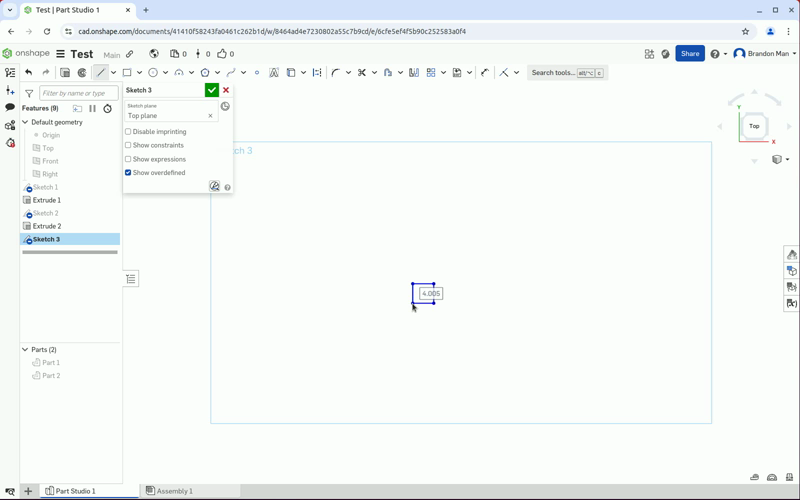
mouse_move(420, 298)
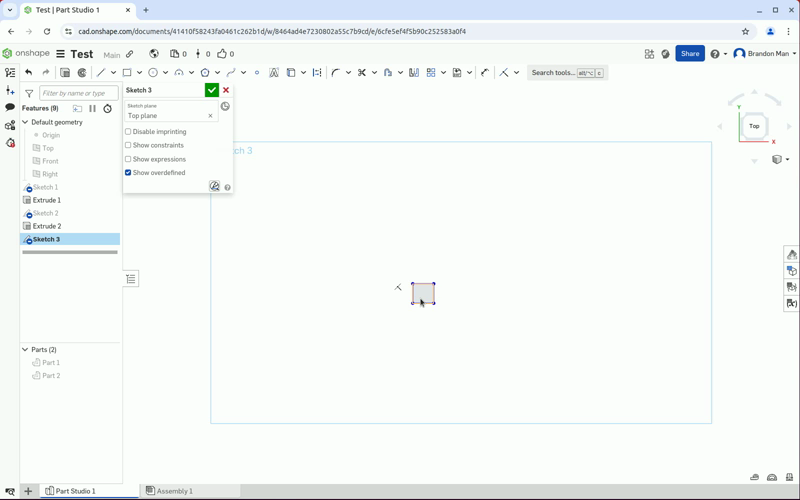
scroll(6)
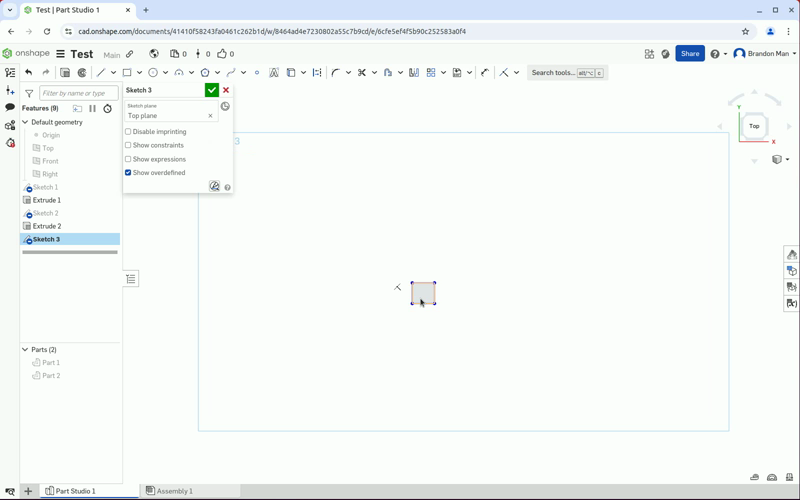
scroll(6)
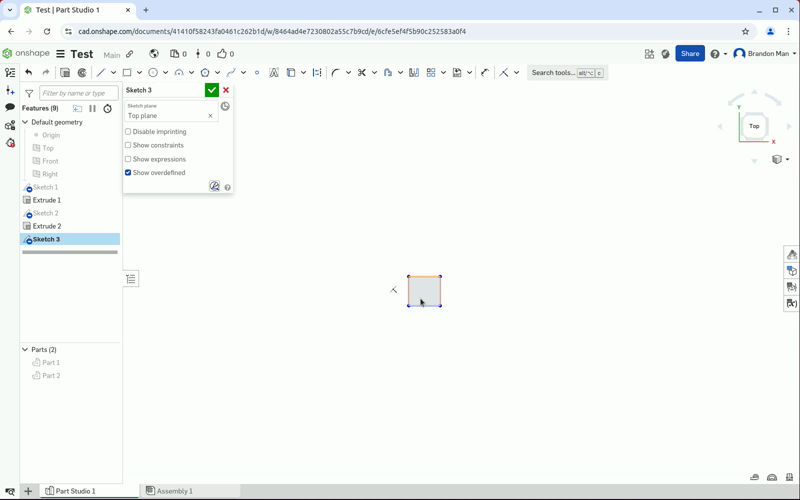
scroll(6)
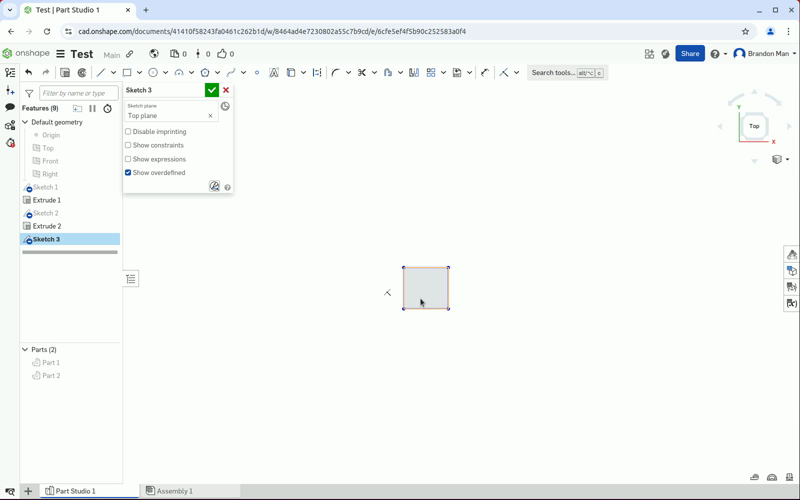
scroll(6)
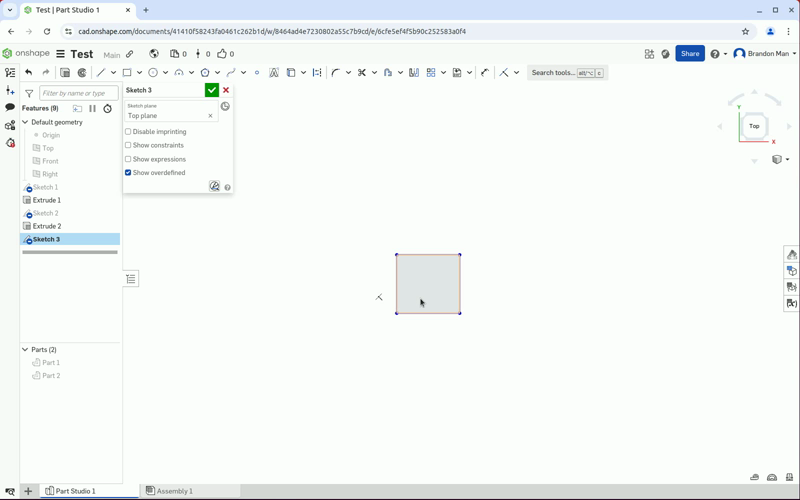
scroll(6)
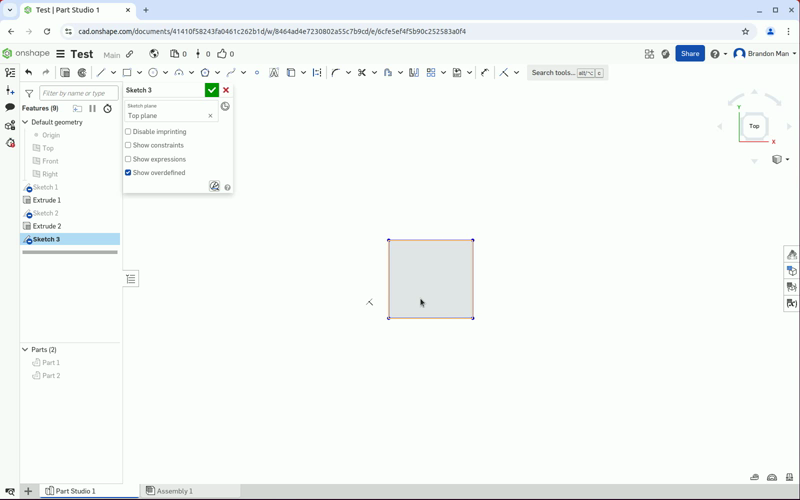
scroll(6)
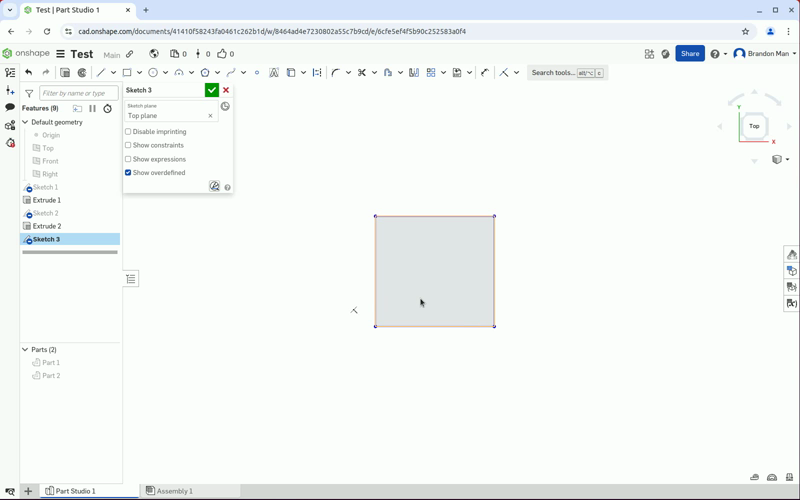
scroll(6)
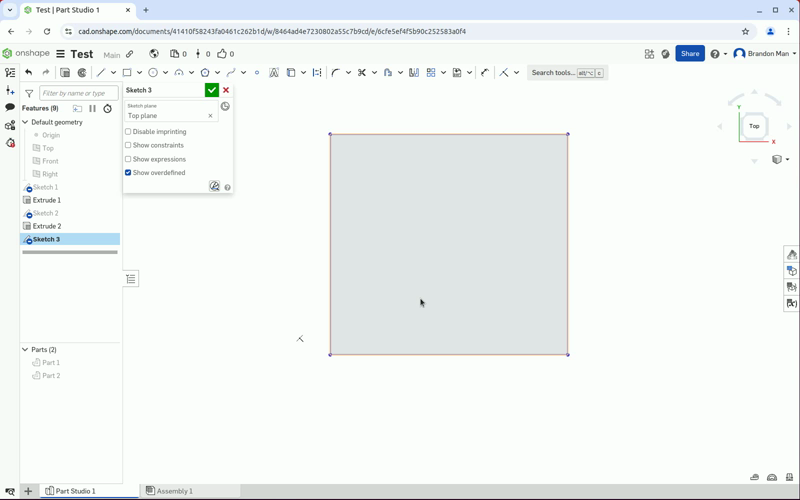
click(420, 298)
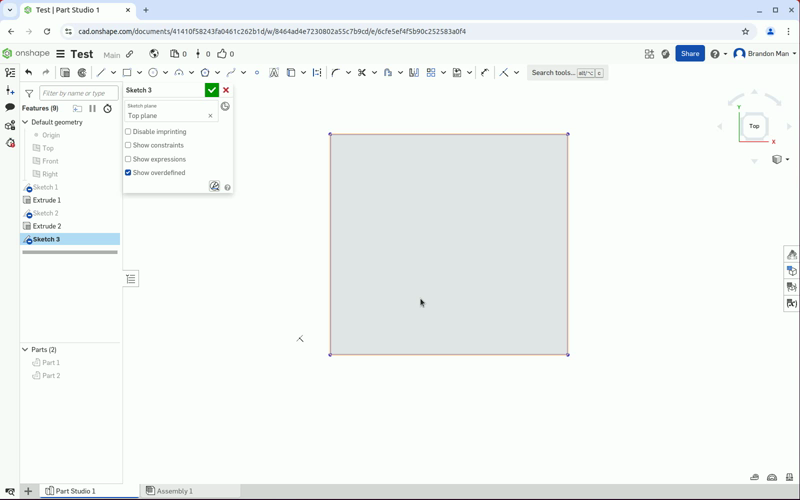
scroll(-6)
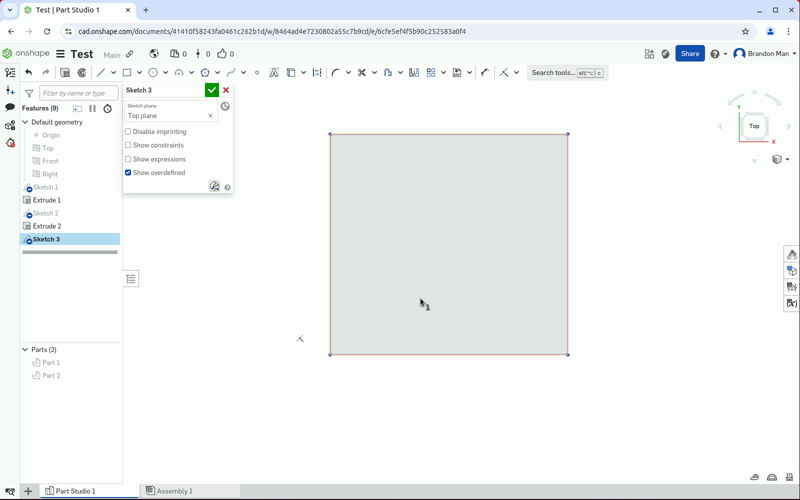
scroll(-6)
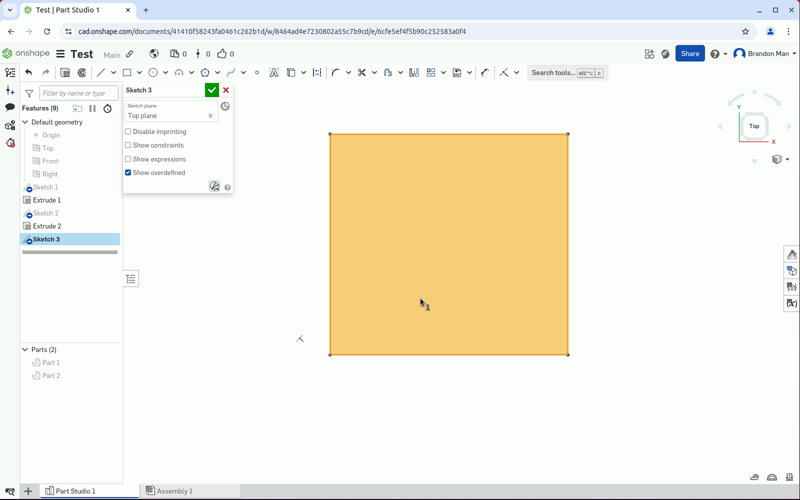
scroll(-6)
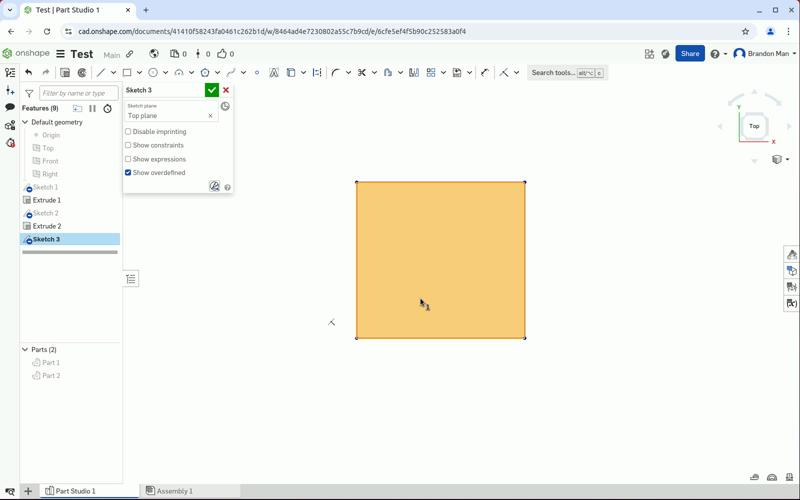
scroll(-6)
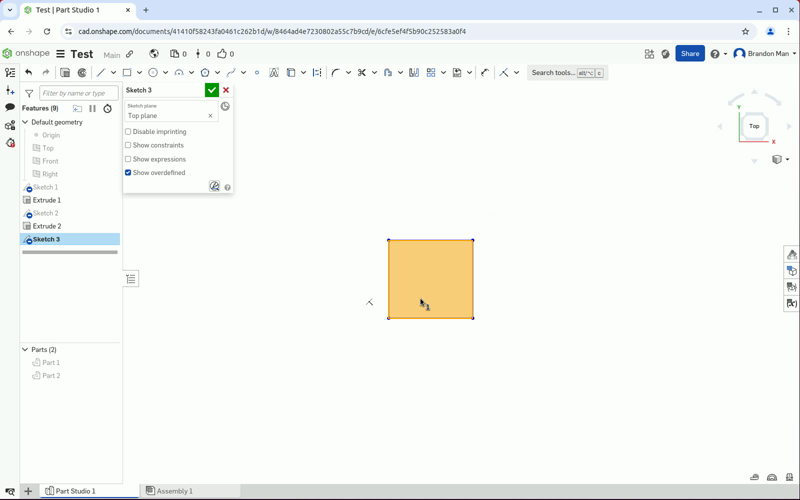
scroll(-6)
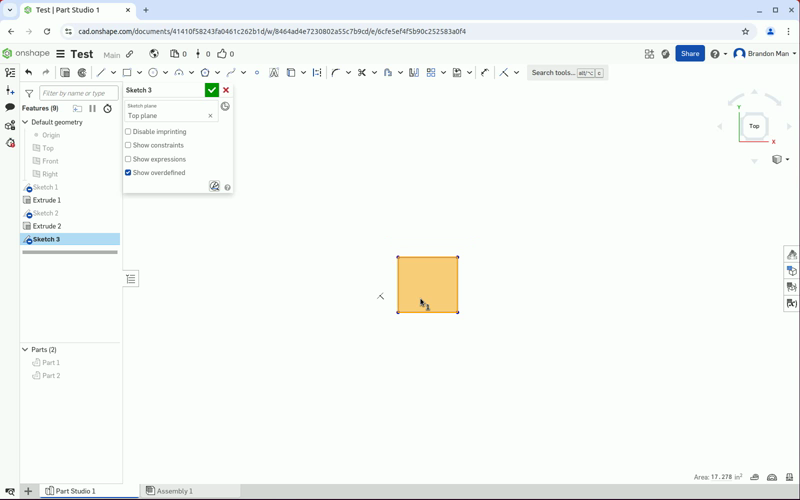
scroll(-6)
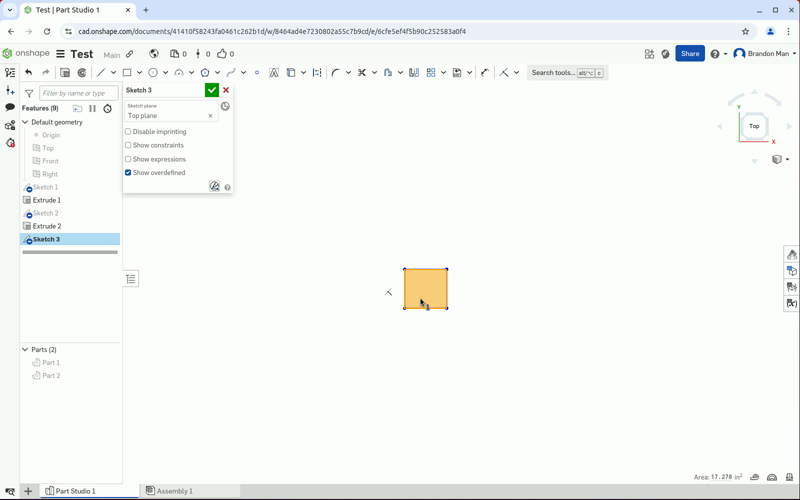
scroll(-6)
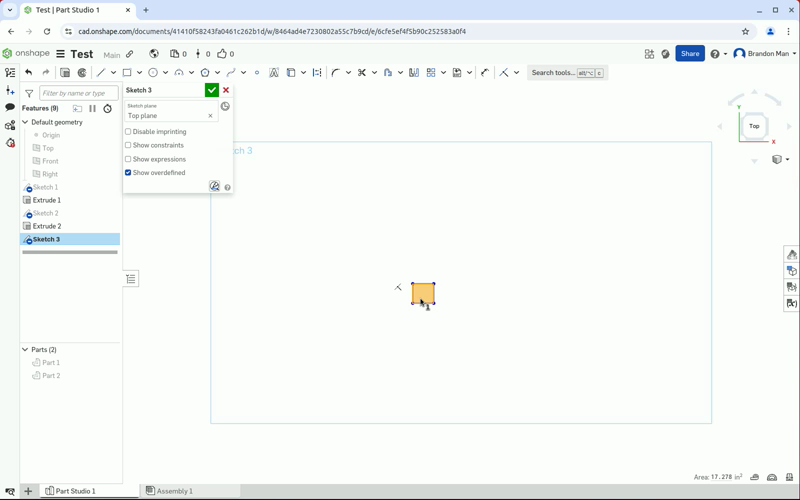
mouse_move(73, 352)
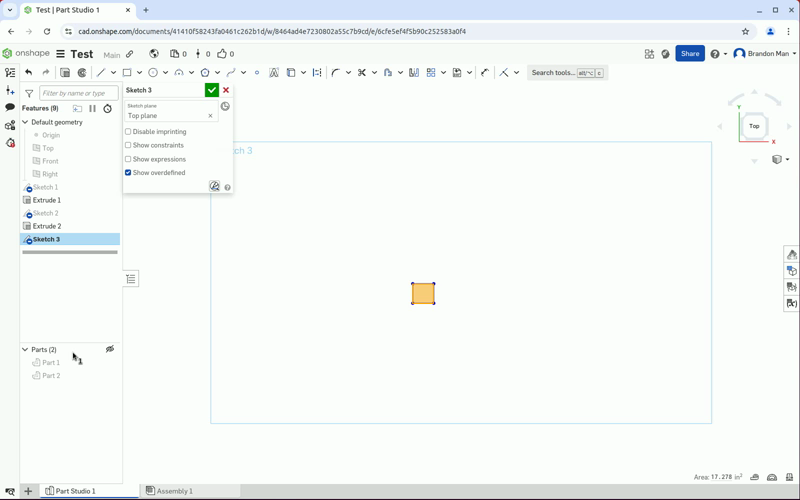
key(shift+y)
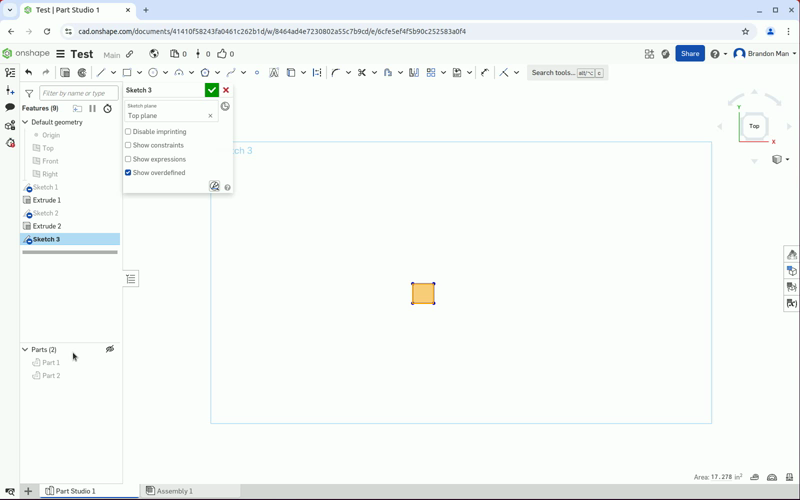
key(shift+e)
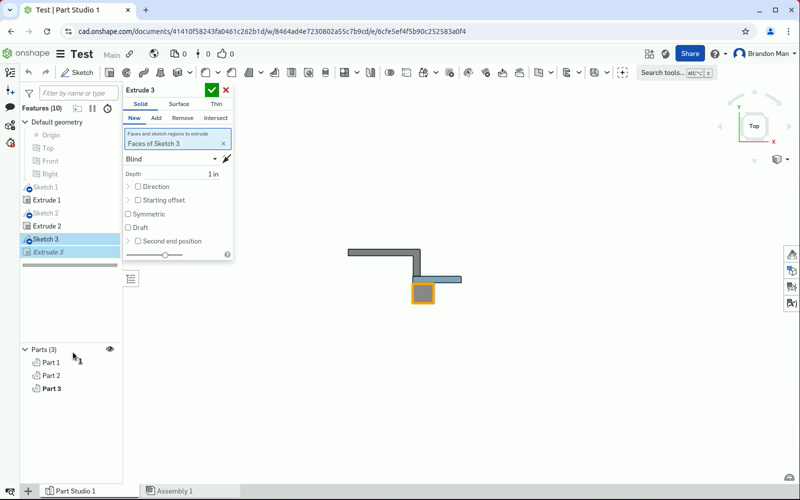
mouse_move(143, 106)
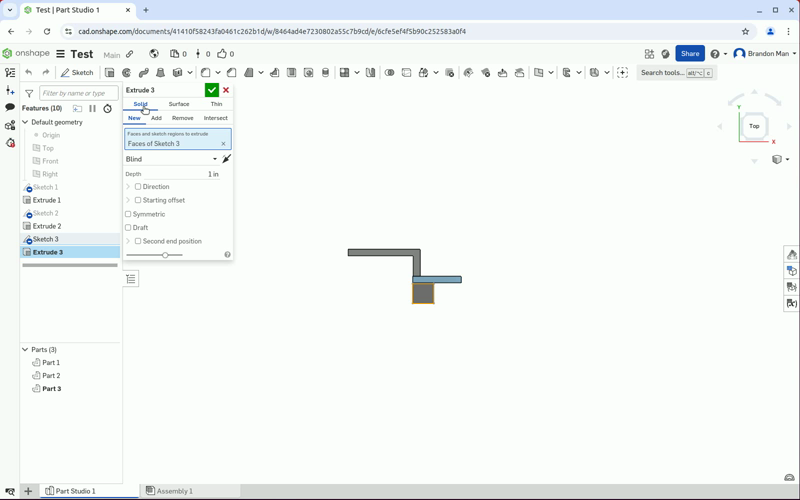
click(143, 106)
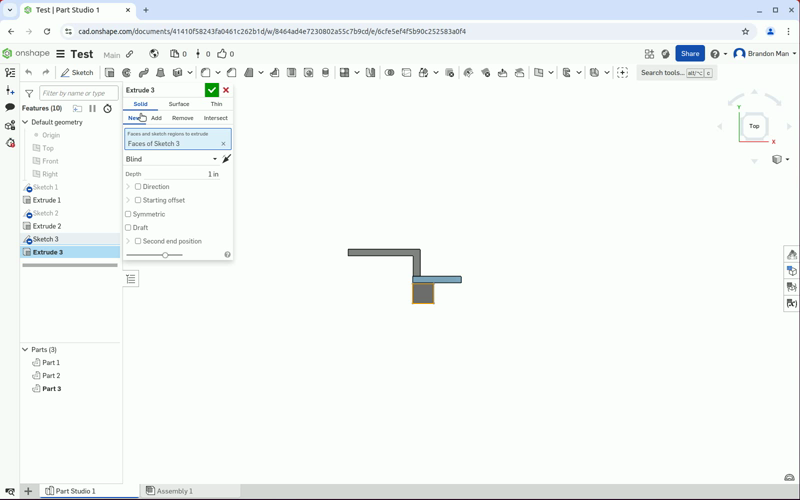
mouse_move(137, 120)
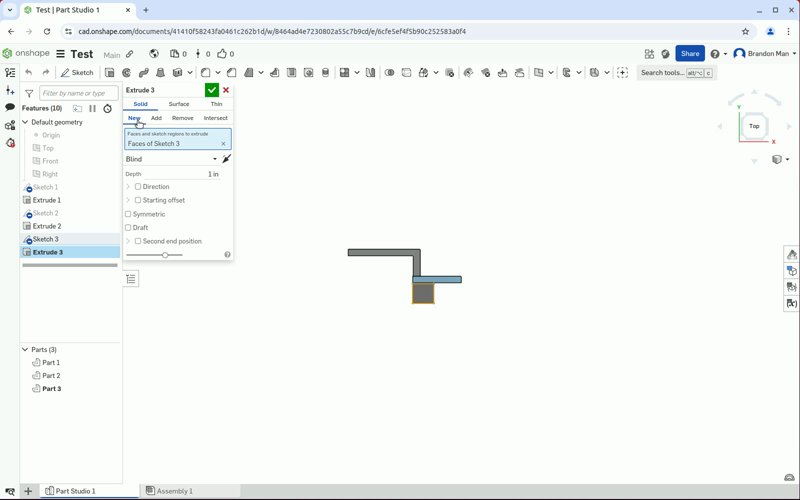
click(137, 120)
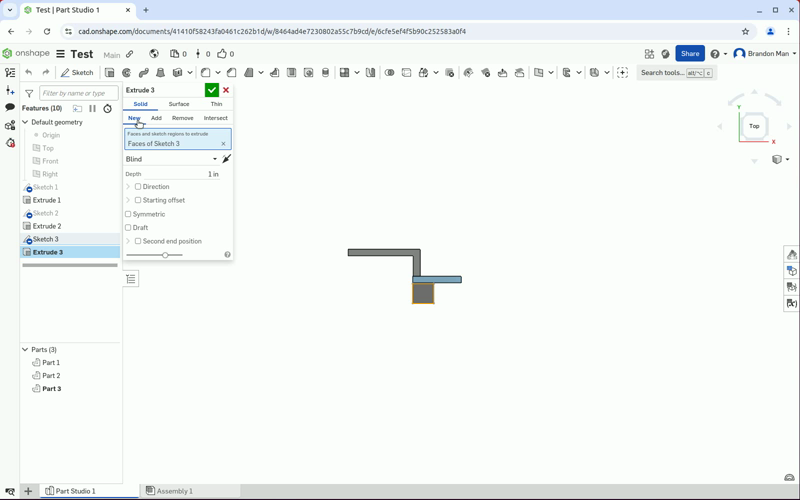
key(tab, 4)
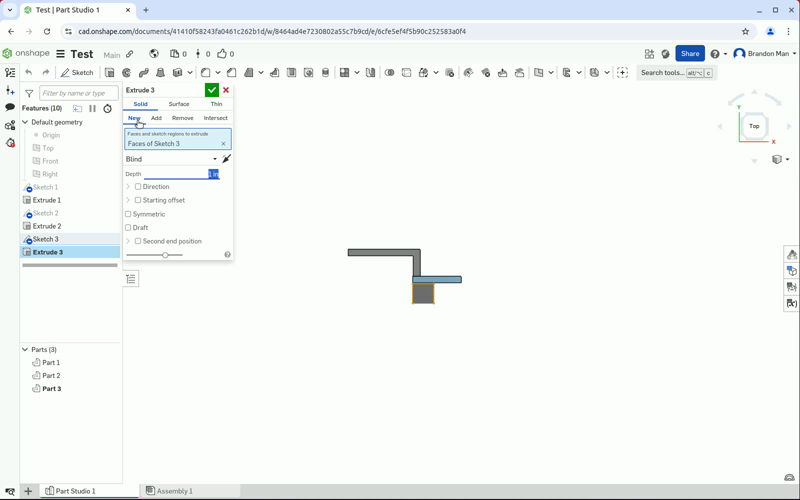
text(16.609)
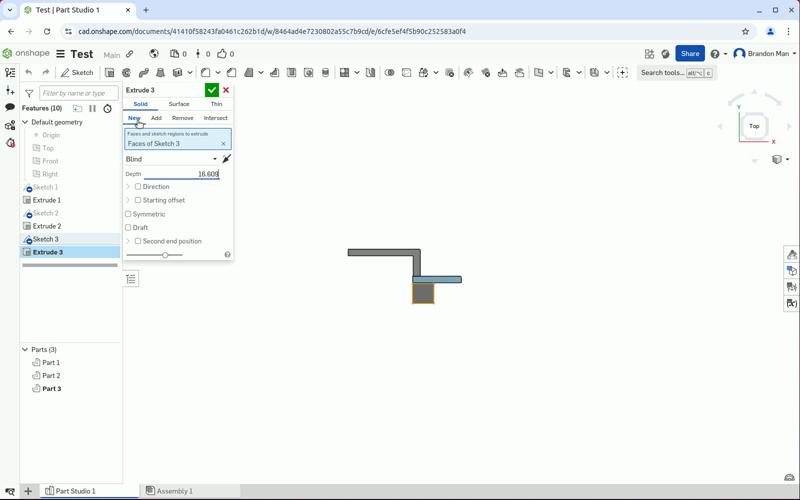
key(enter)
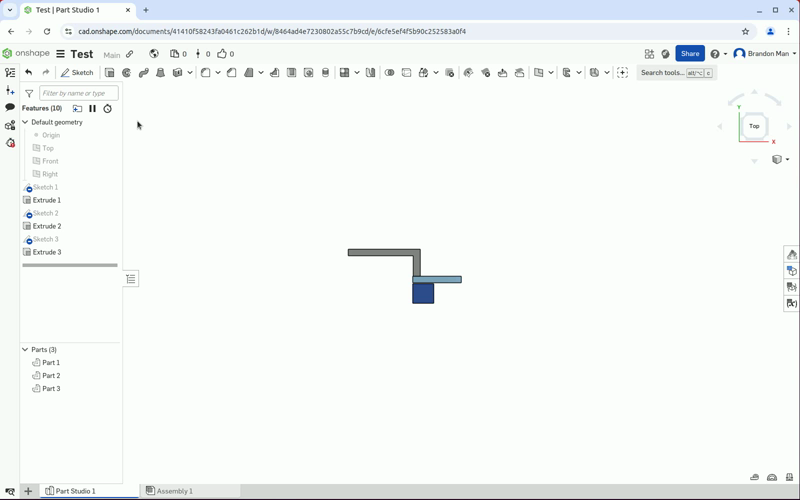
key(shift+h)
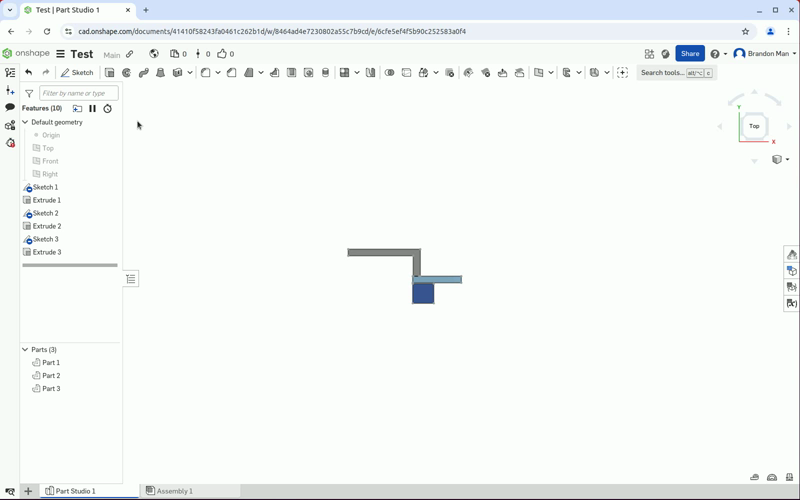
key(shift+h)
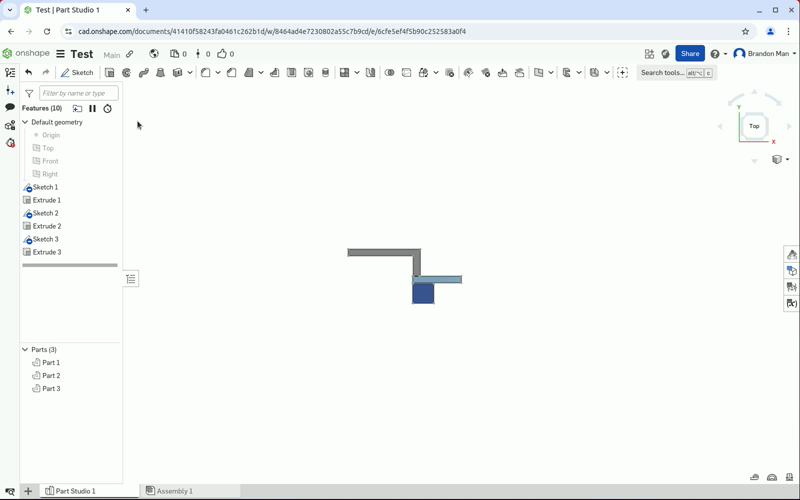
key(shift+7)
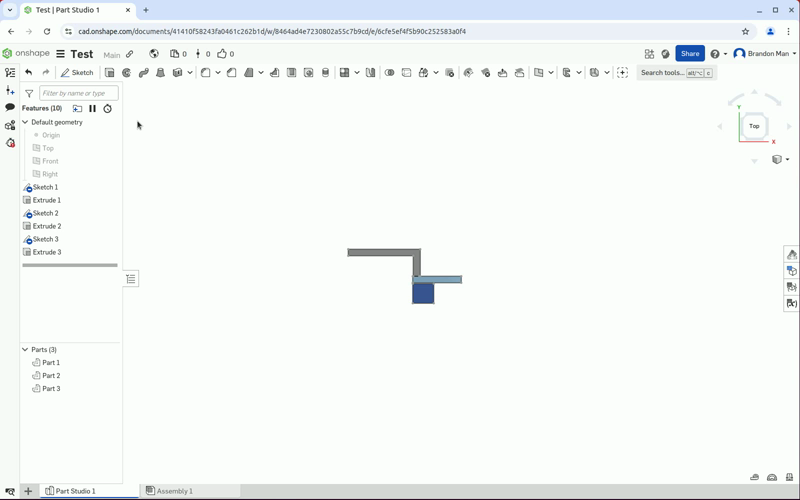
key(up, 3)
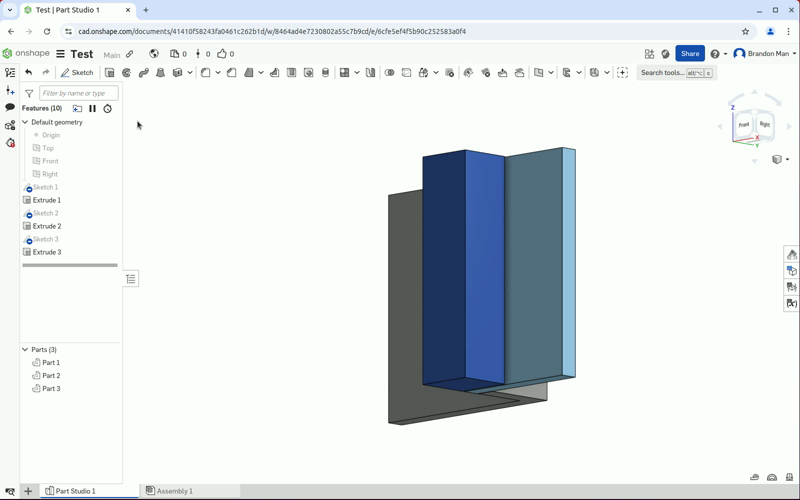
key(left, 3)
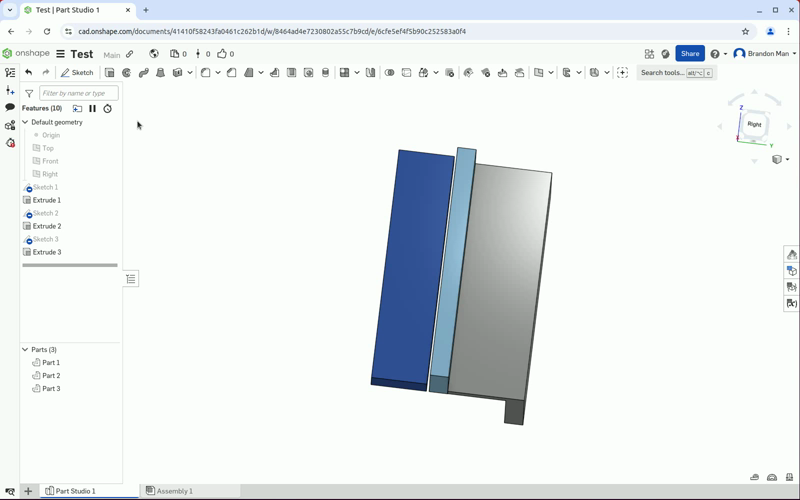
key(right, 3)
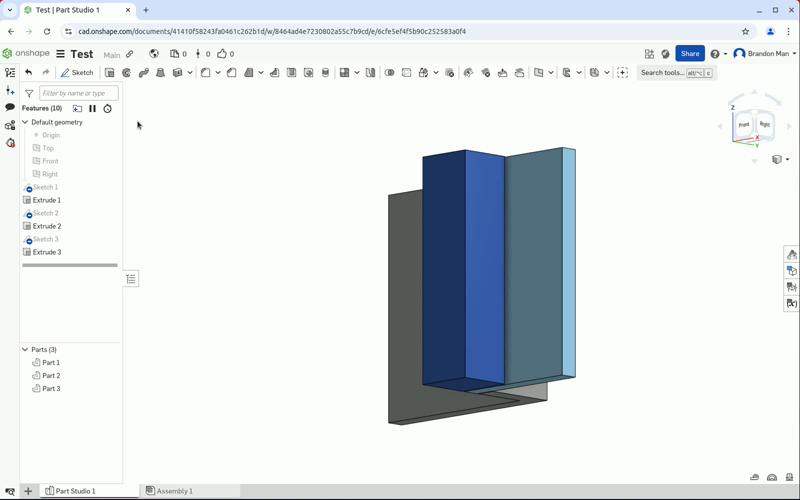
key(down, 3)
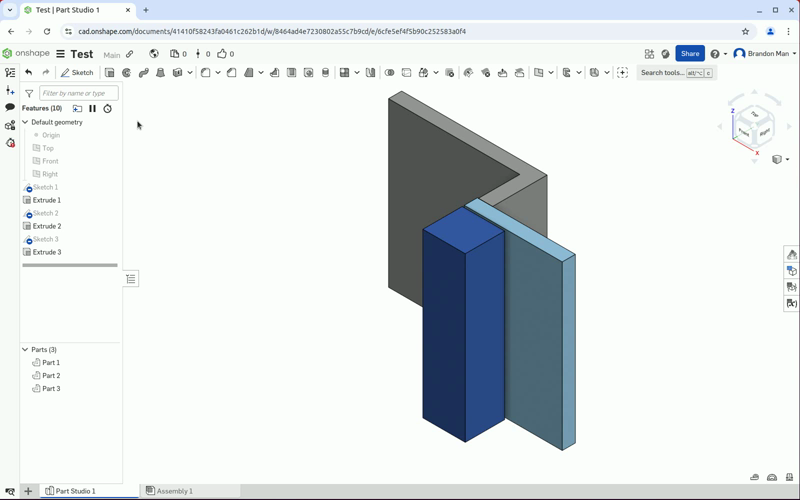
mouse_move(73, 189)
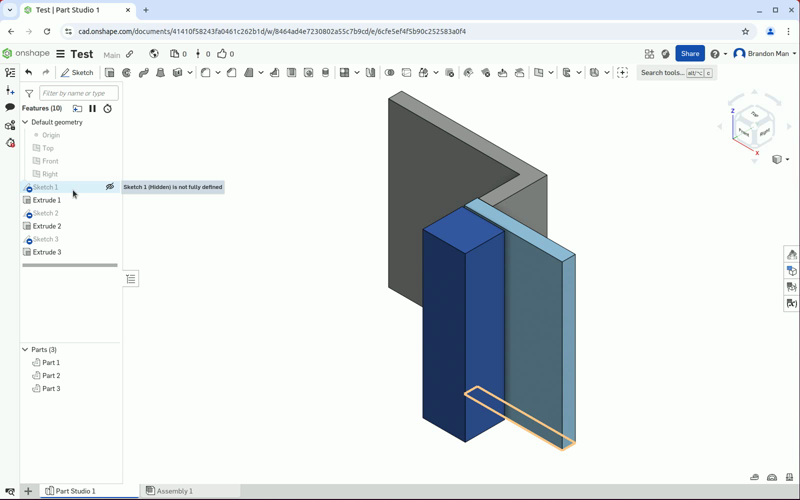
click(73, 189)